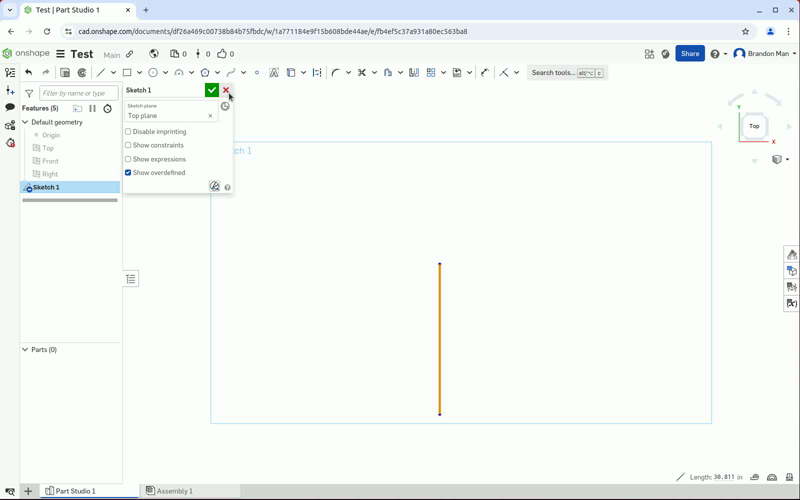
key(shift+h)
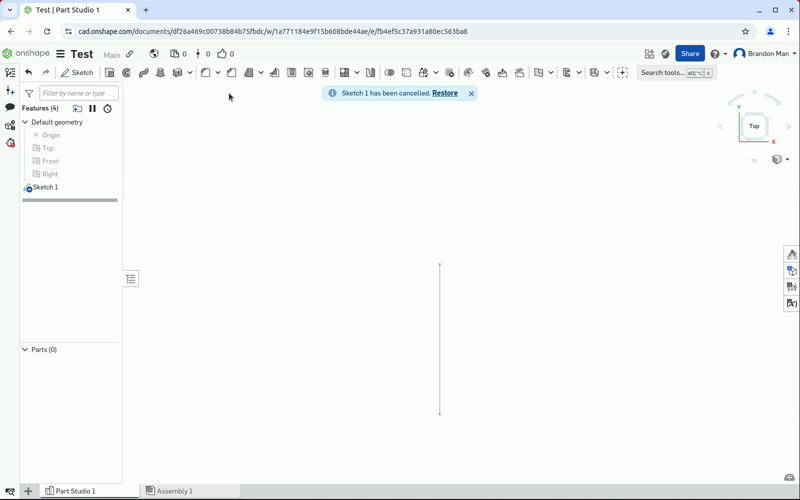
key(shift+s)
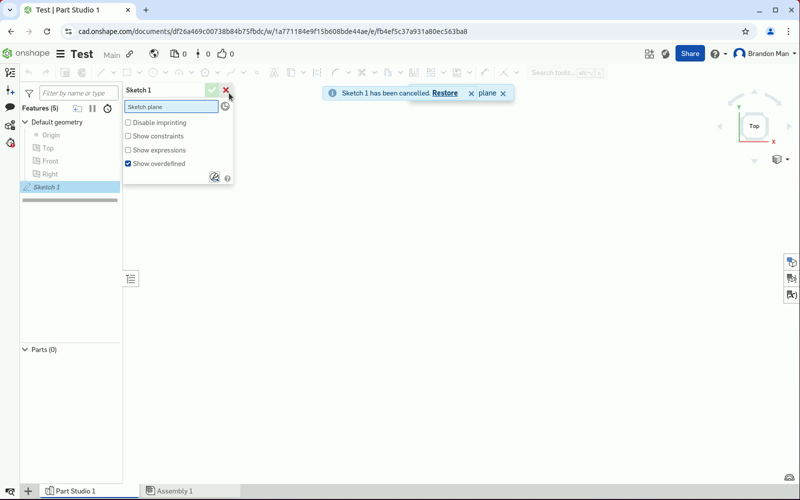
mouse_move(73, 150)
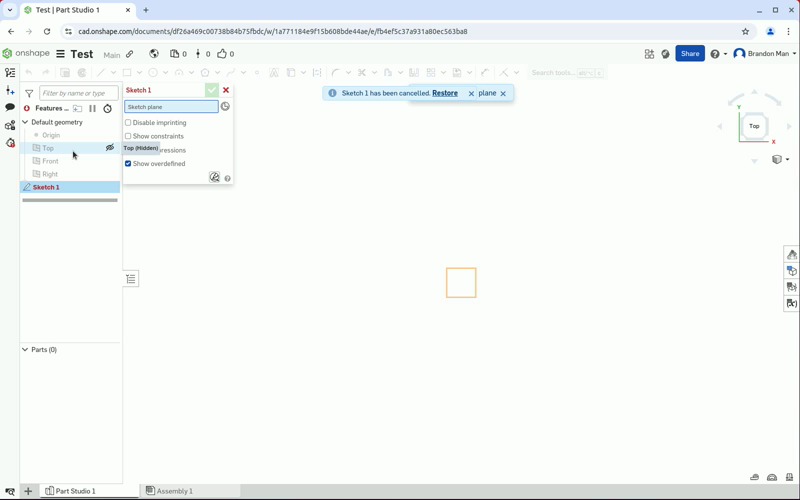
click(73, 150)
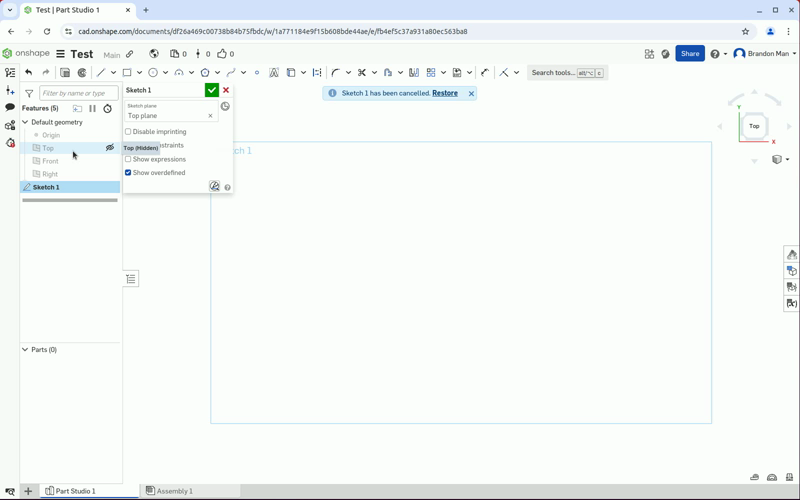
mouse_move(73, 352)
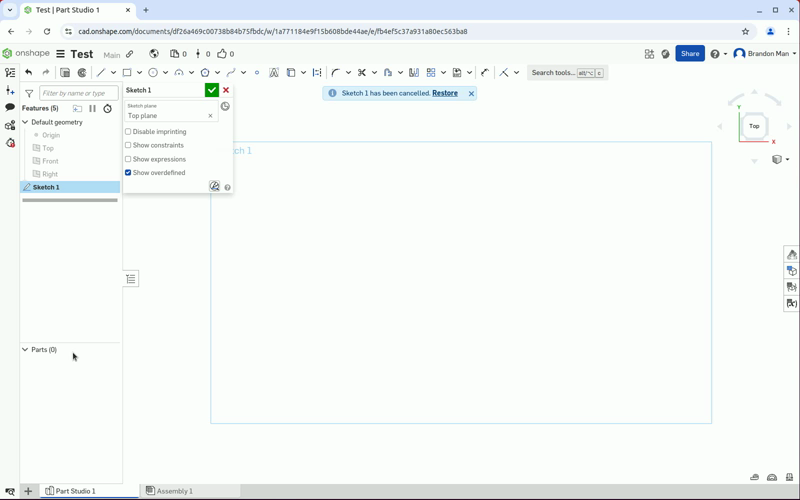
key(y)
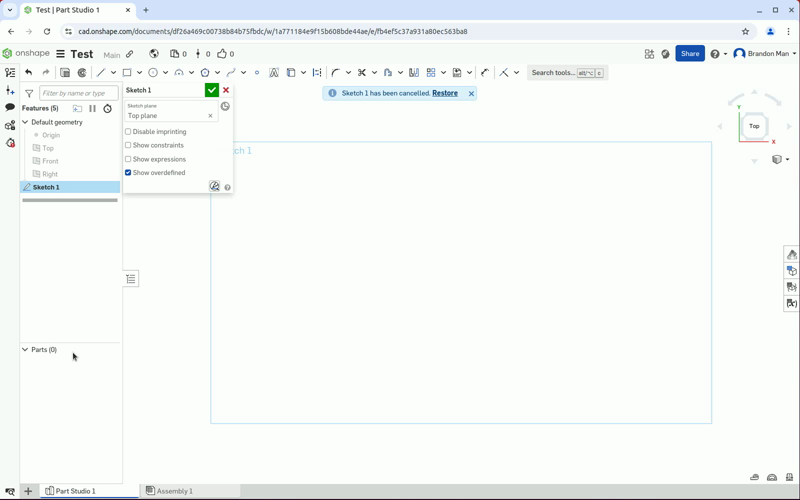
key(l)
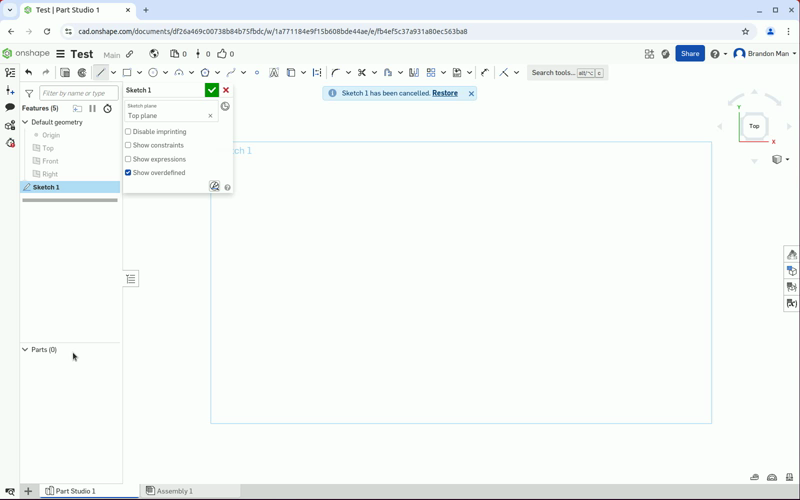
key_down(shift)
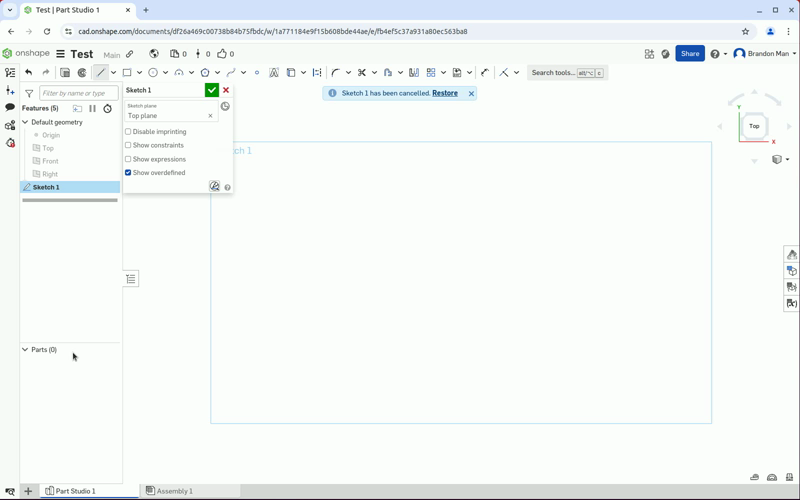
mouse_move(436, 307)
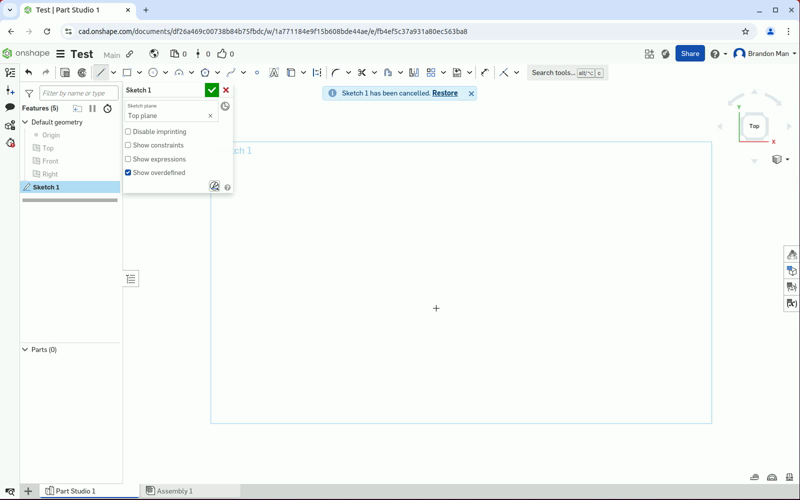
click(436, 307)
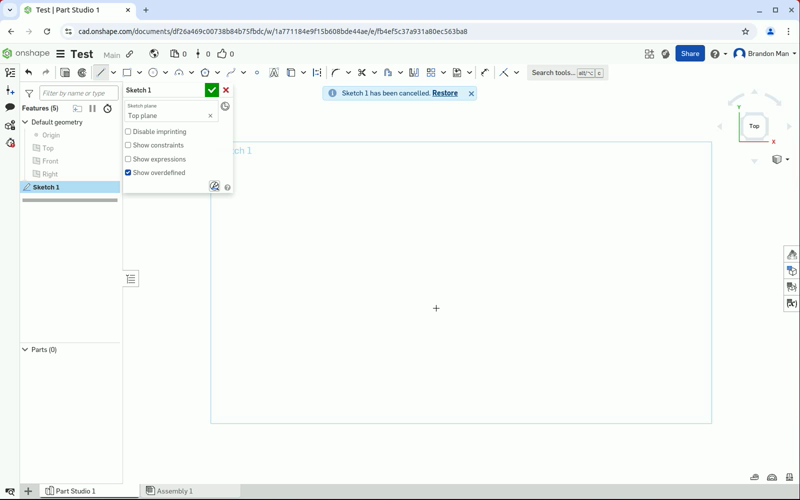
key_up(shift)
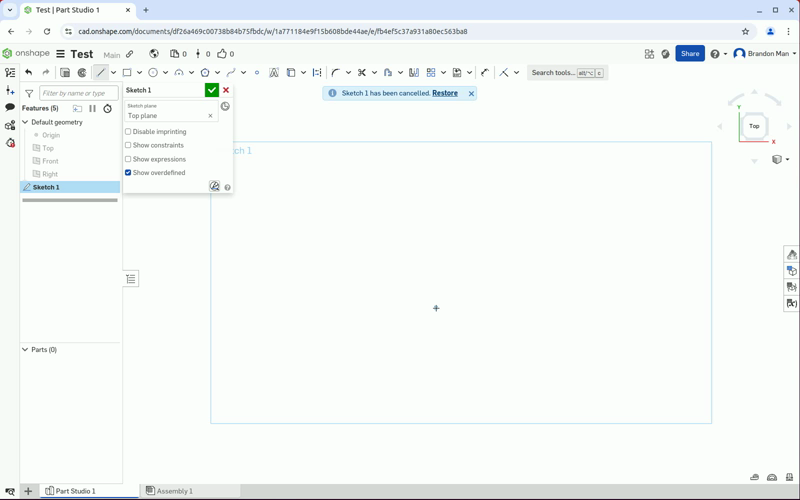
key_down(shift)
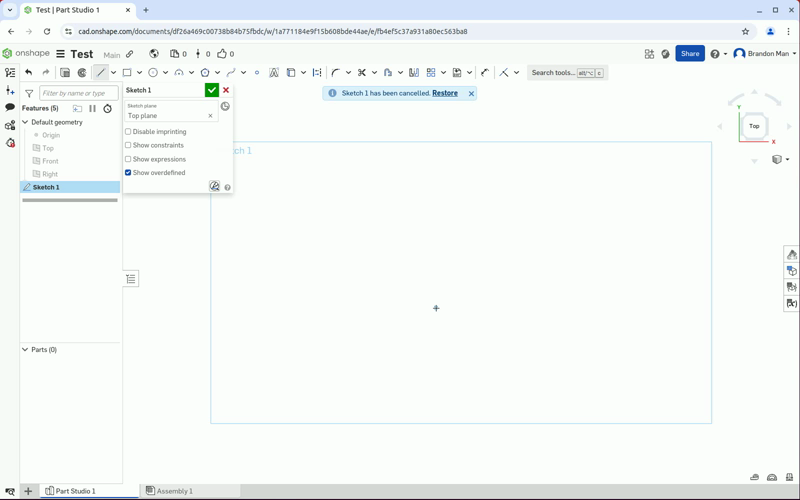
mouse_move(496, 368)
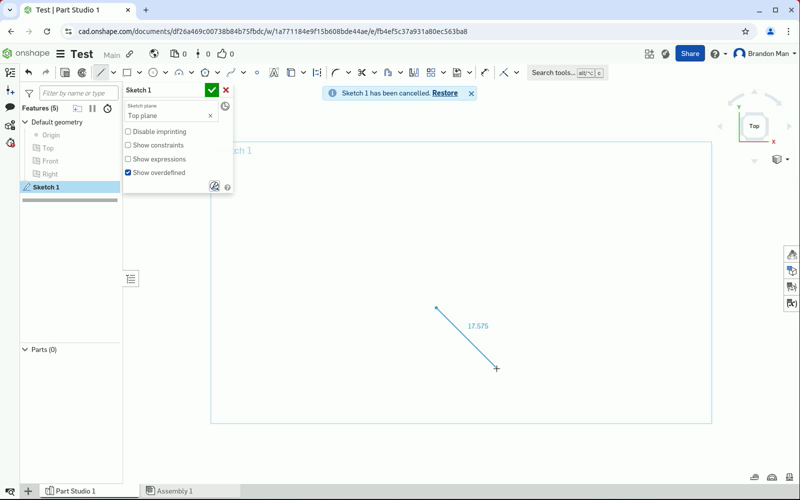
click(496, 368)
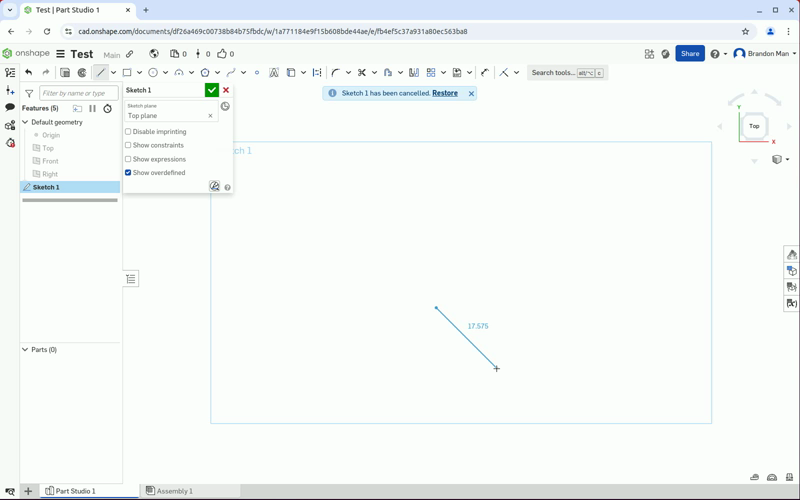
key_up(shift)
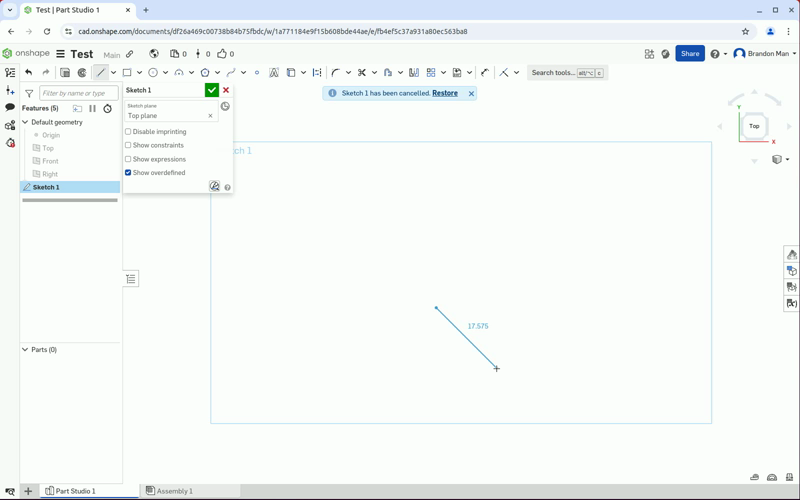
key(esc)
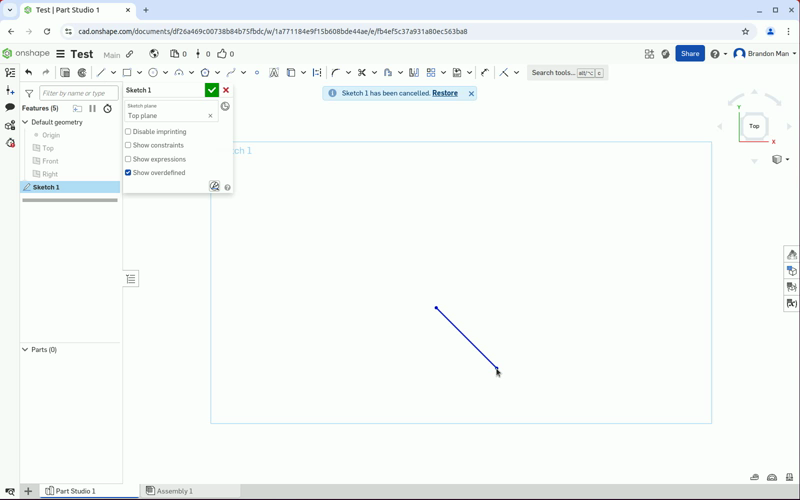
key(a)
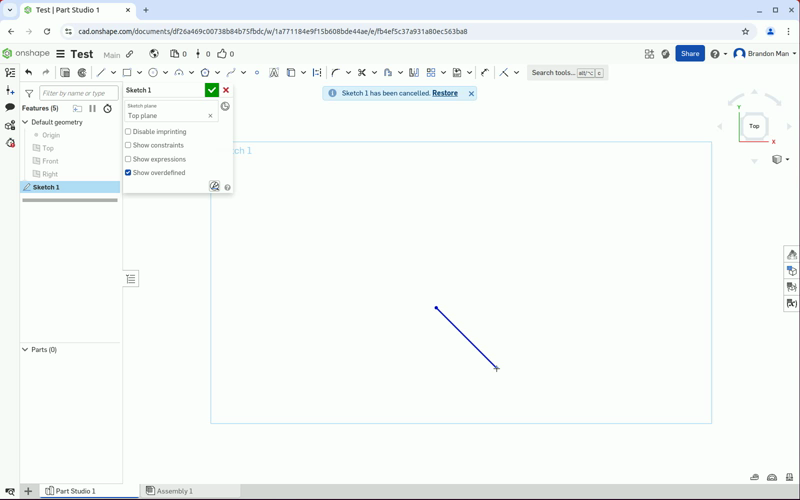
mouse_move(496, 368)
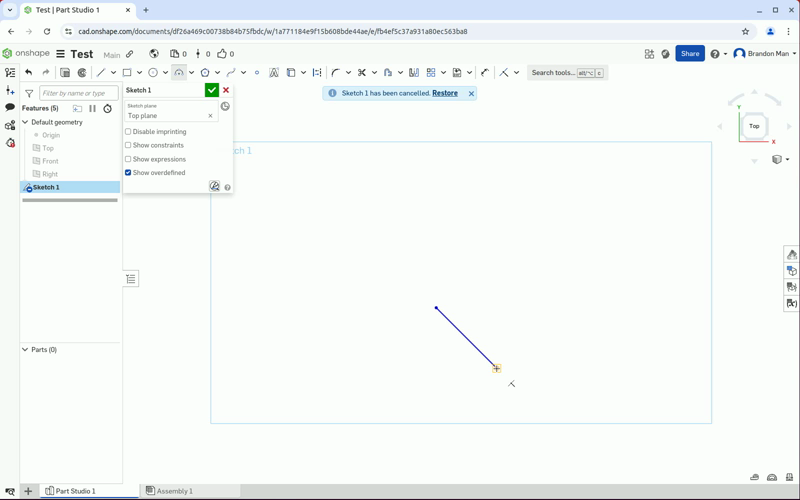
click(496, 368)
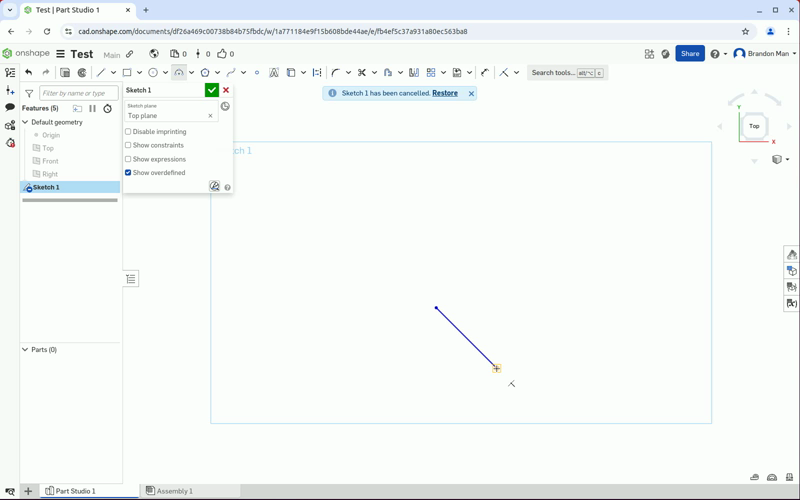
key_down(shift)
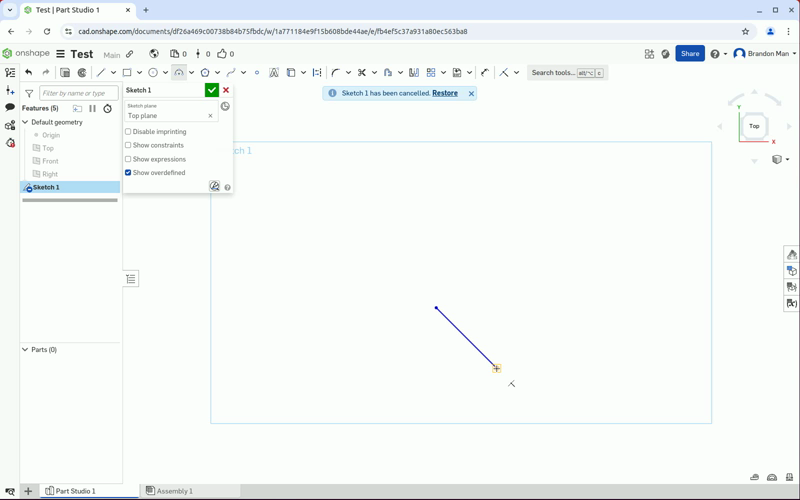
mouse_move(490, 390)
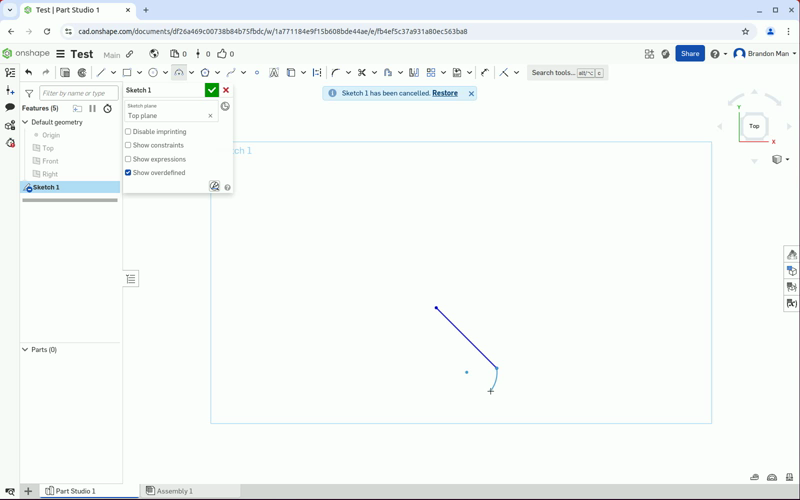
click(490, 390)
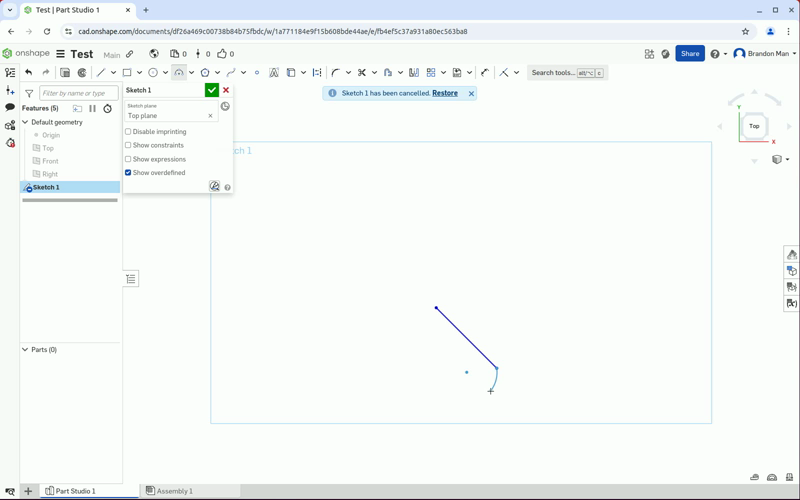
mouse_move(500, 381)
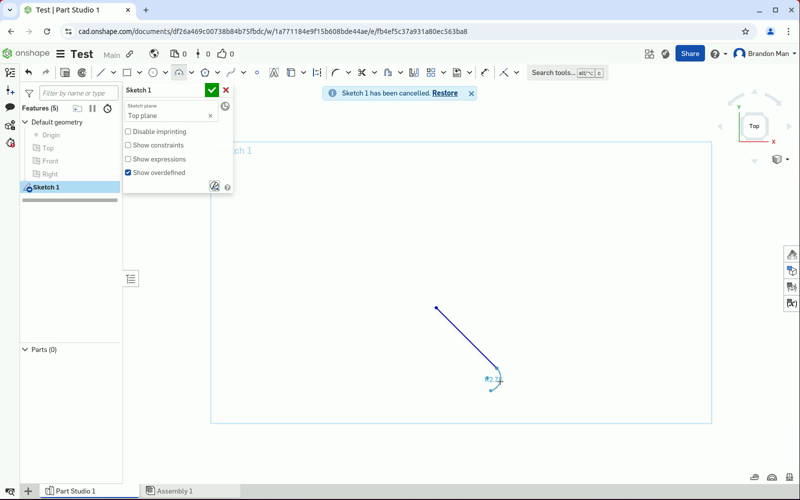
click(500, 381)
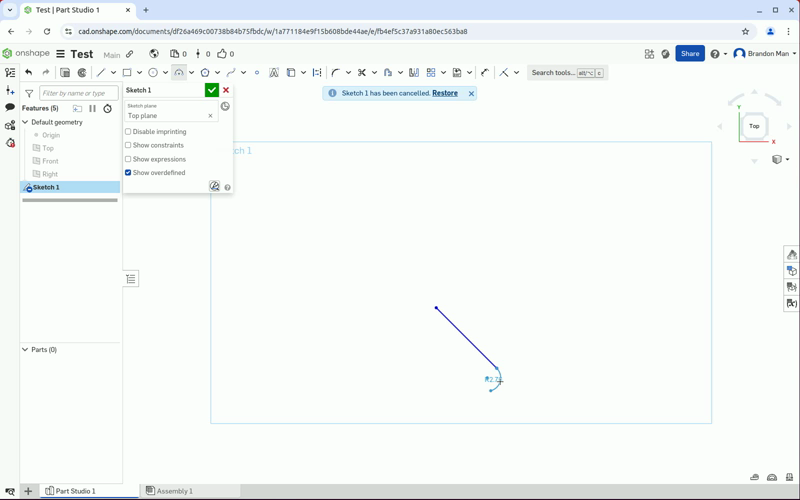
key_up(shift)
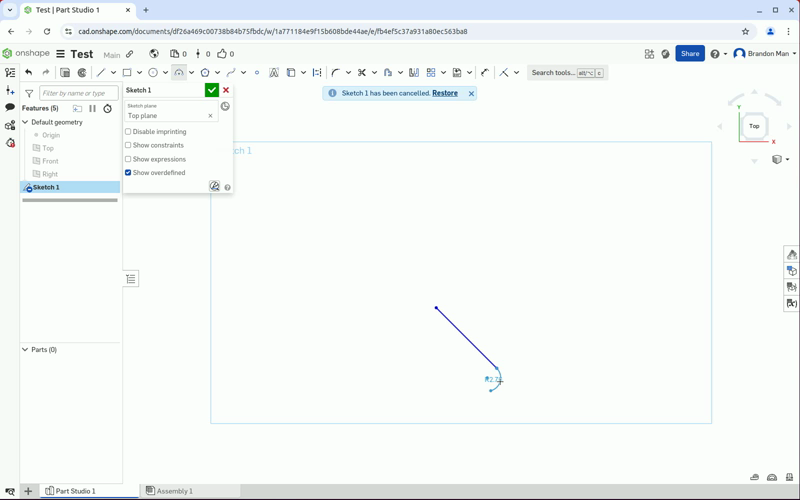
mouse_move(490, 390)
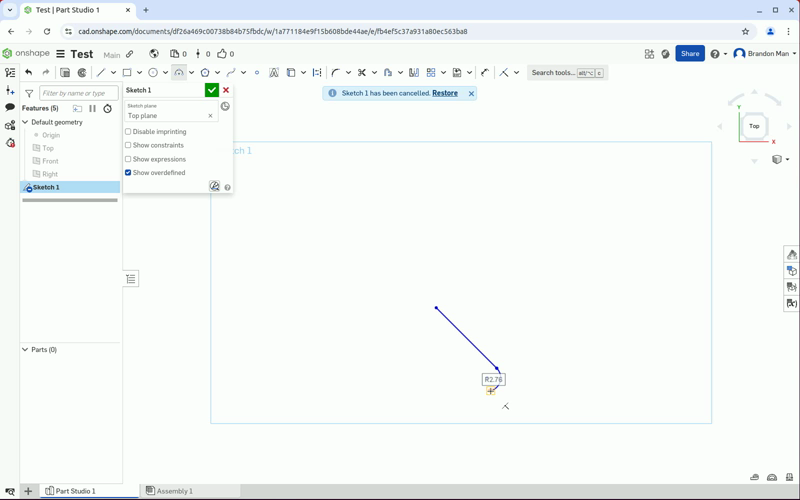
click(490, 390)
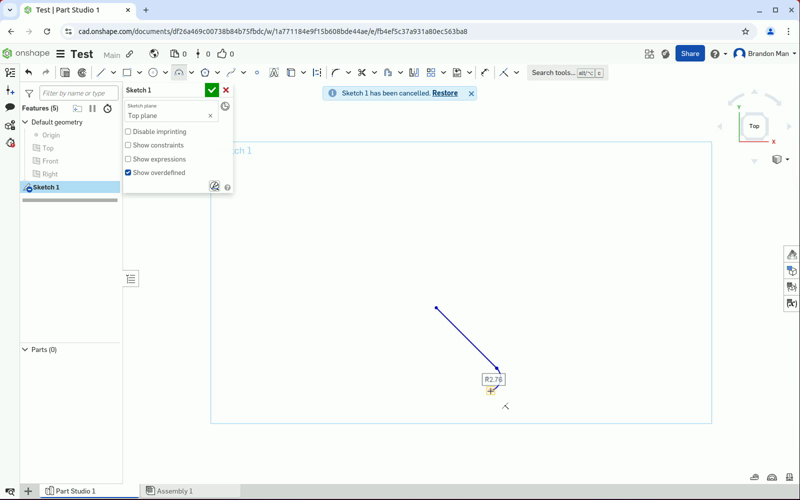
key_down(shift)
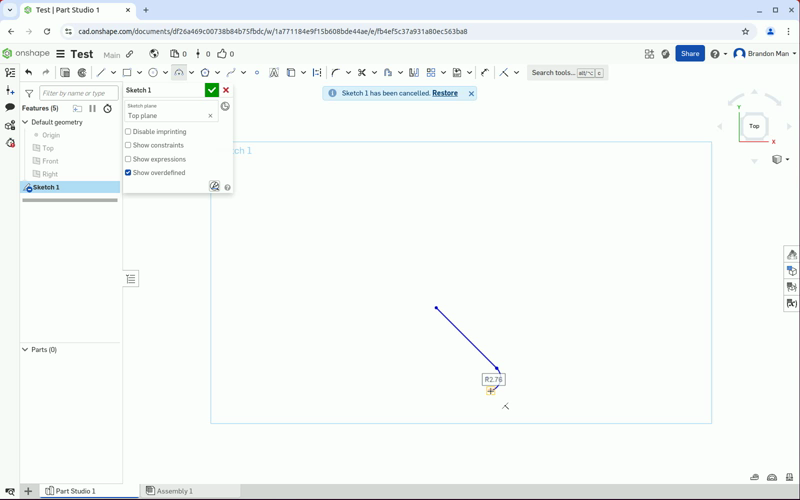
mouse_move(568, 313)
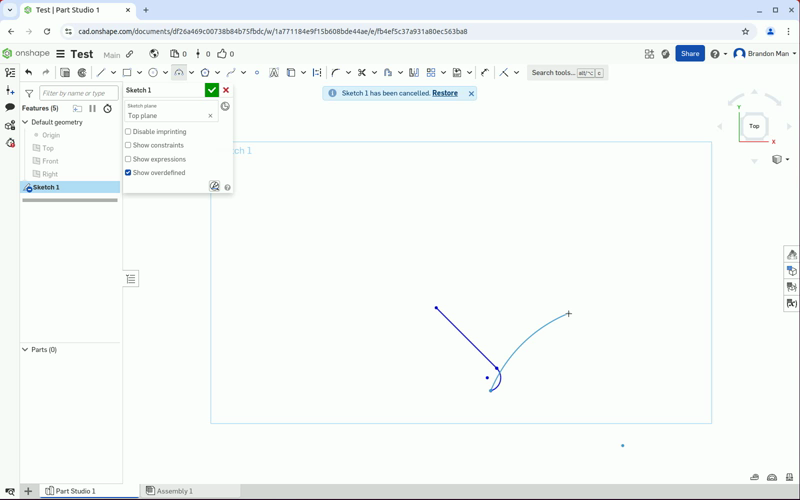
click(568, 313)
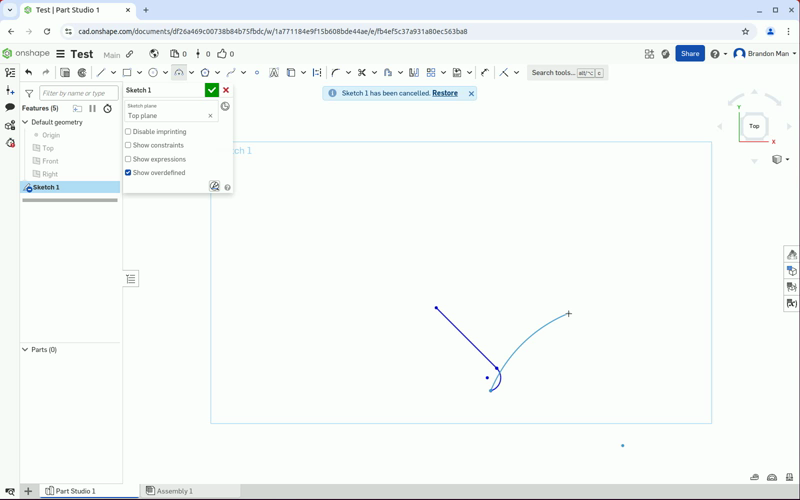
mouse_move(378, 200)
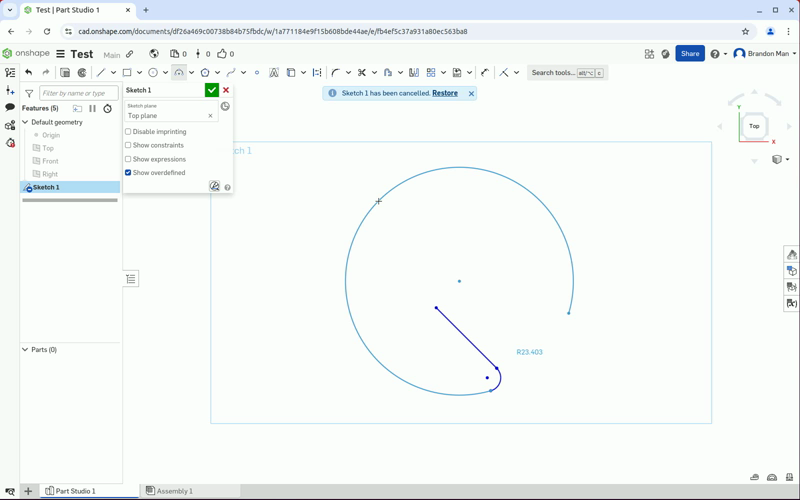
click(378, 200)
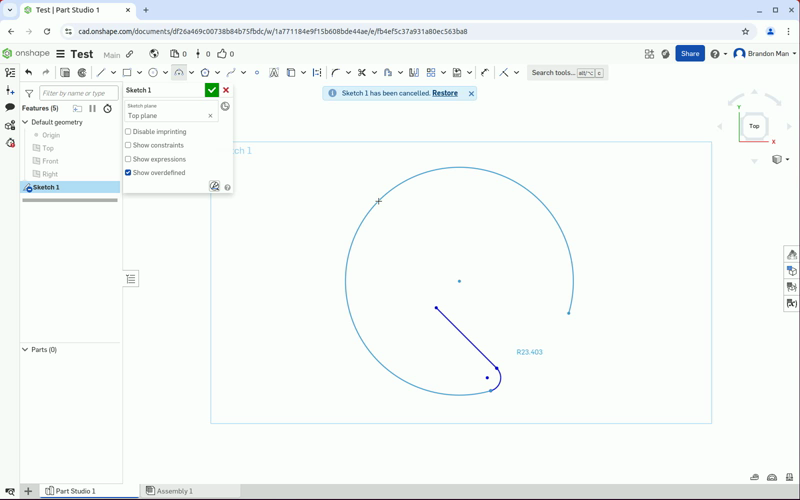
key_up(shift)
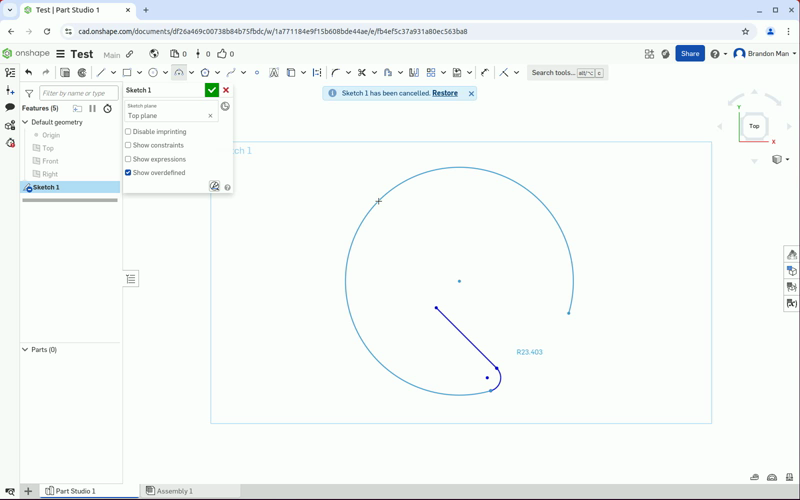
mouse_move(568, 313)
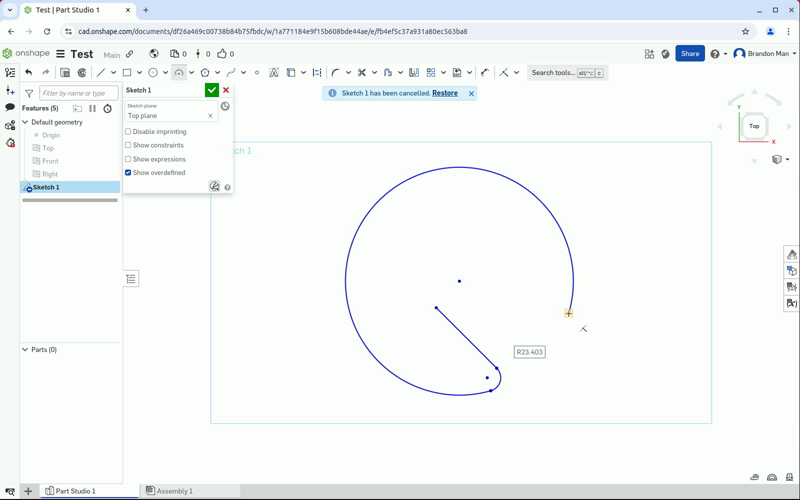
click(568, 313)
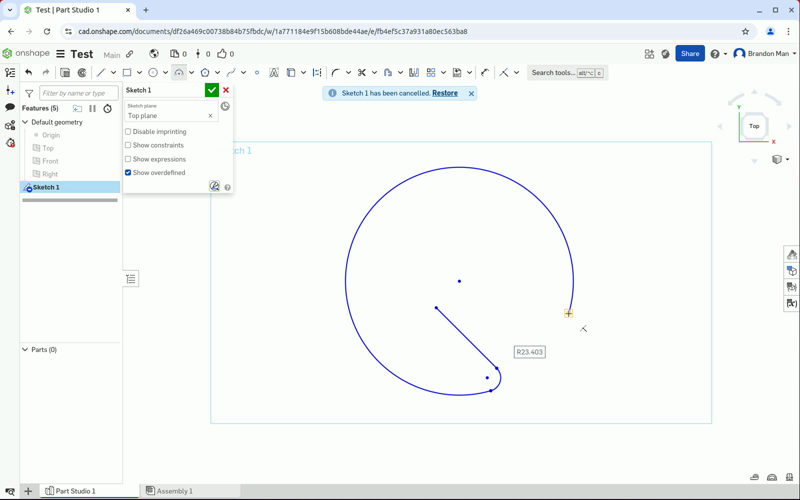
key_down(shift)
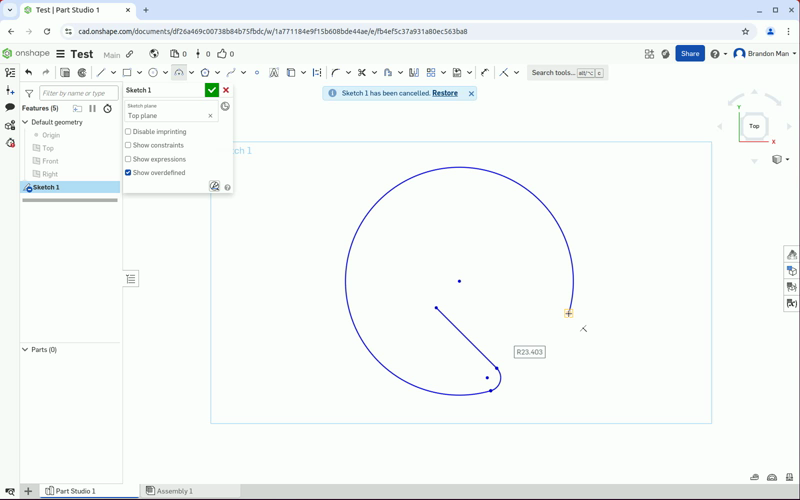
mouse_move(545, 318)
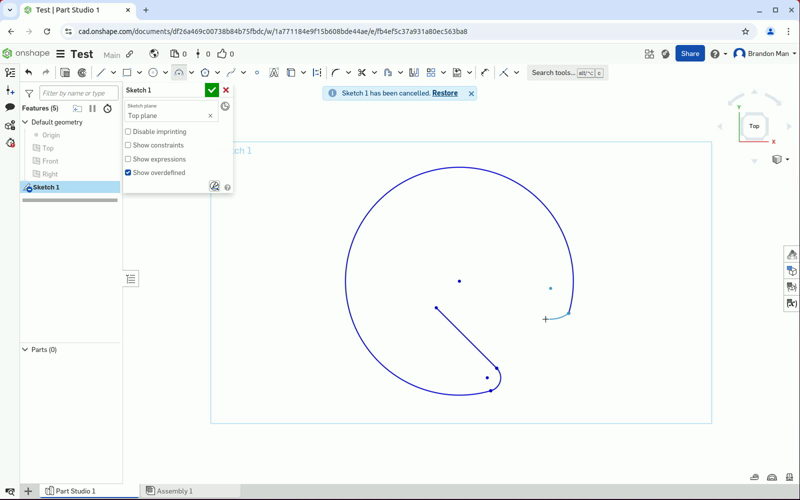
click(545, 318)
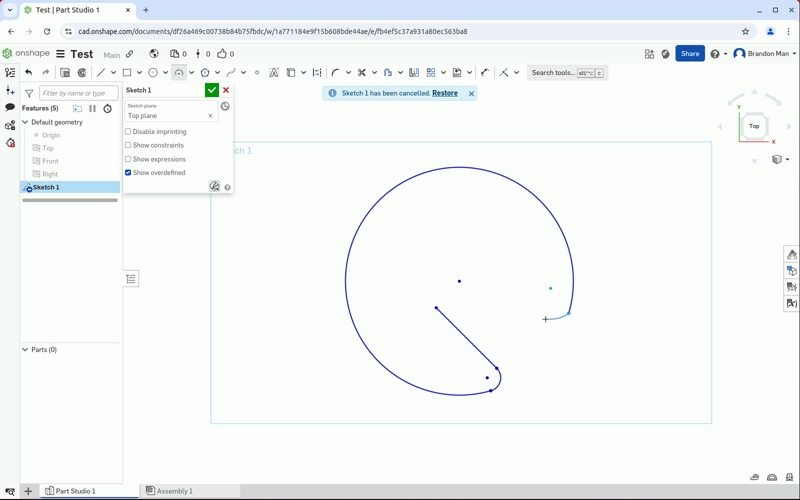
mouse_move(558, 322)
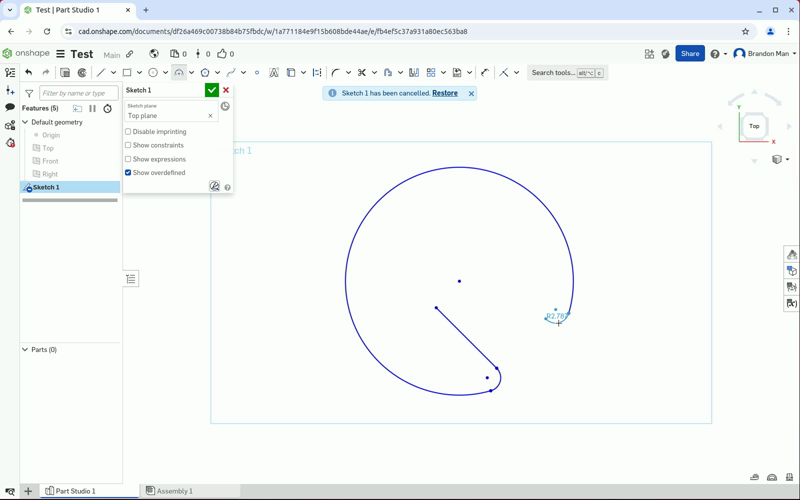
click(558, 322)
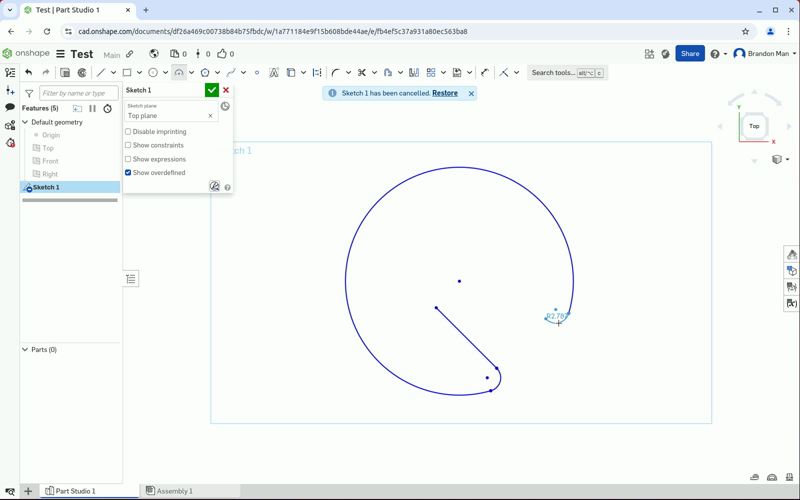
key_up(shift)
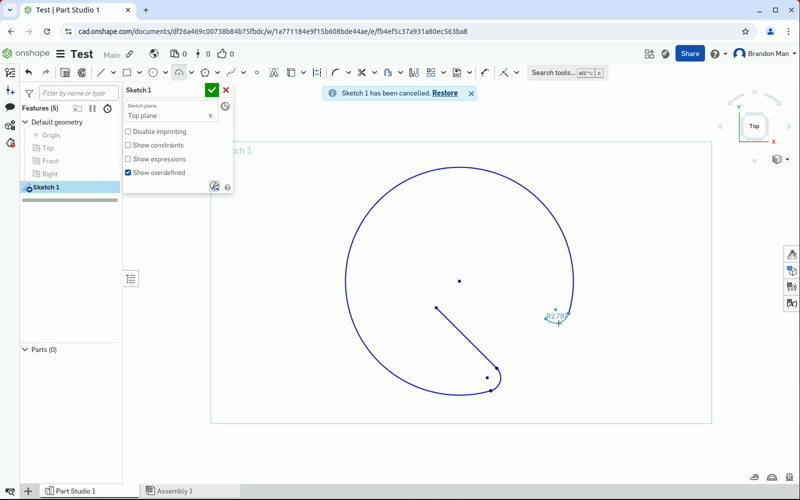
key(esc)
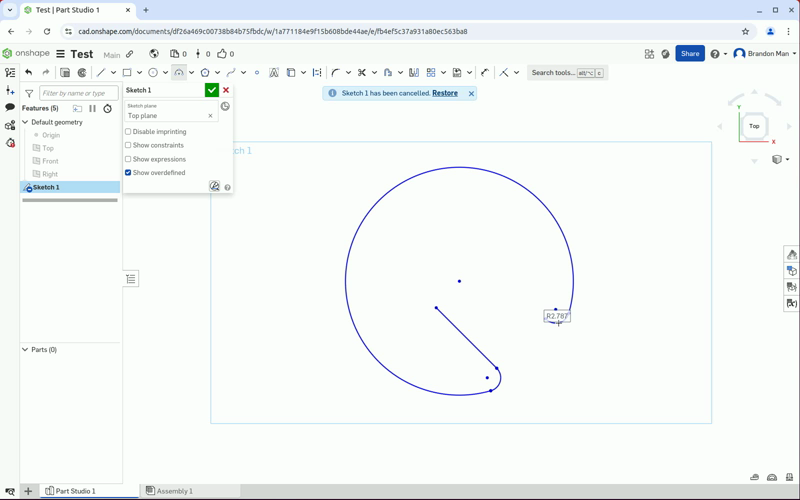
key(l)
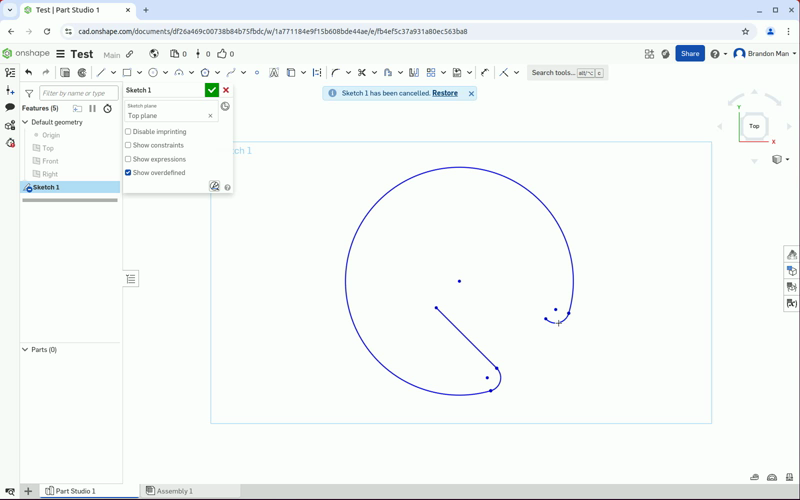
mouse_move(545, 318)
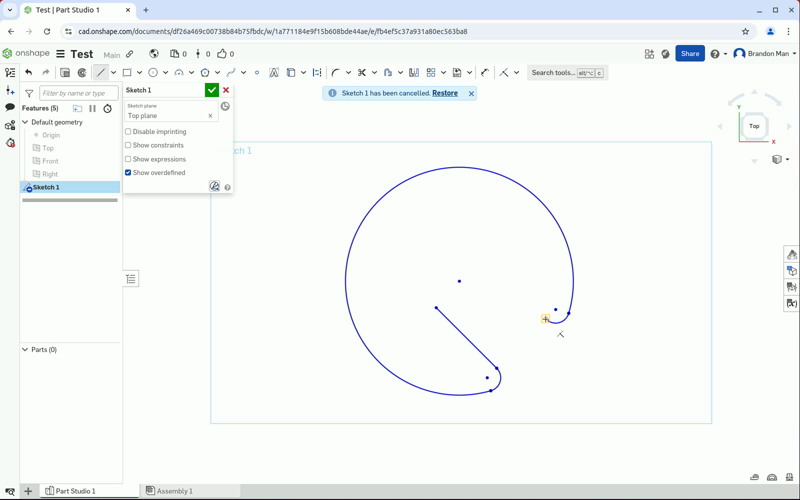
click(545, 318)
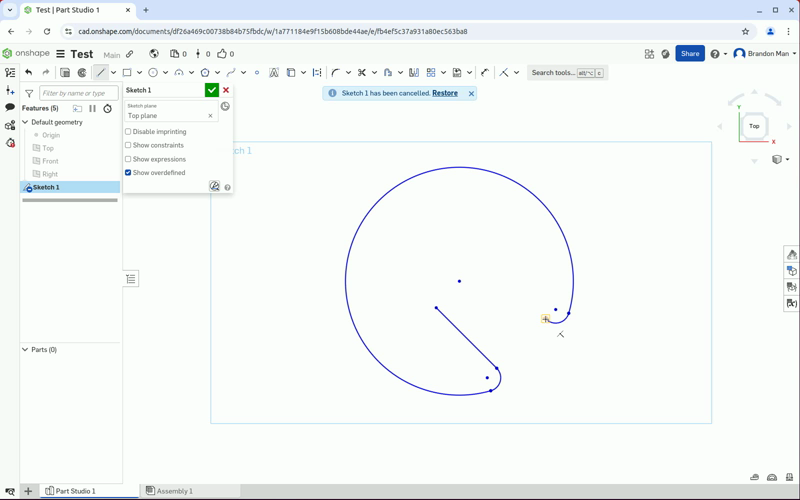
key_down(shift)
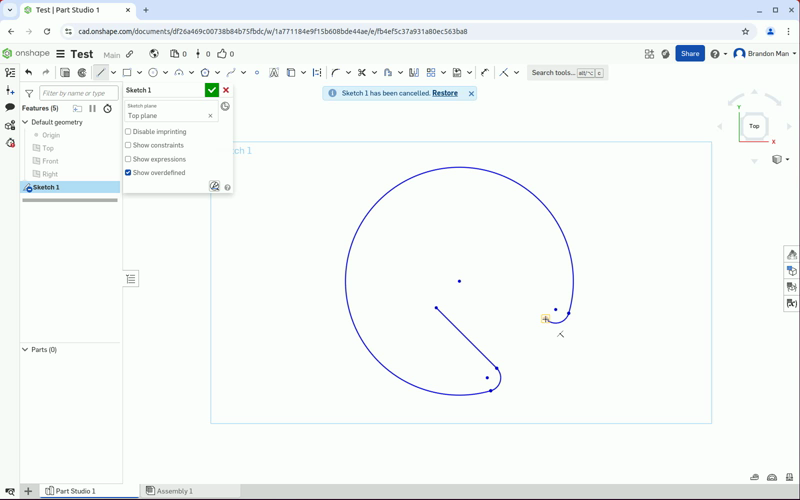
mouse_move(485, 258)
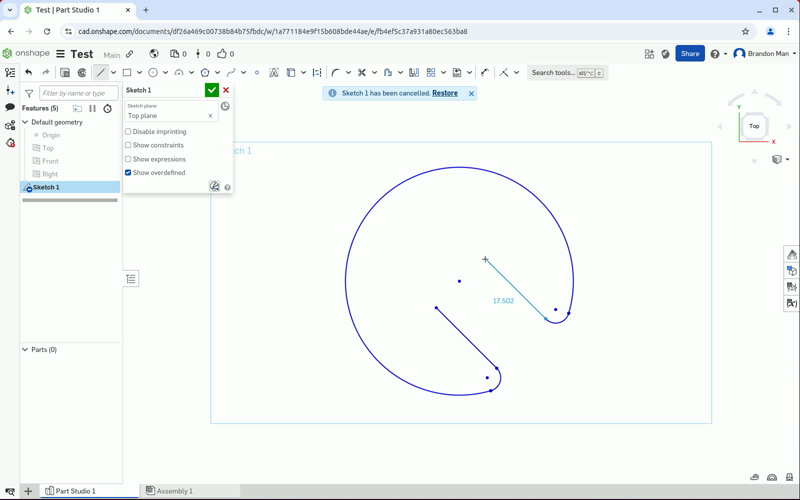
click(485, 258)
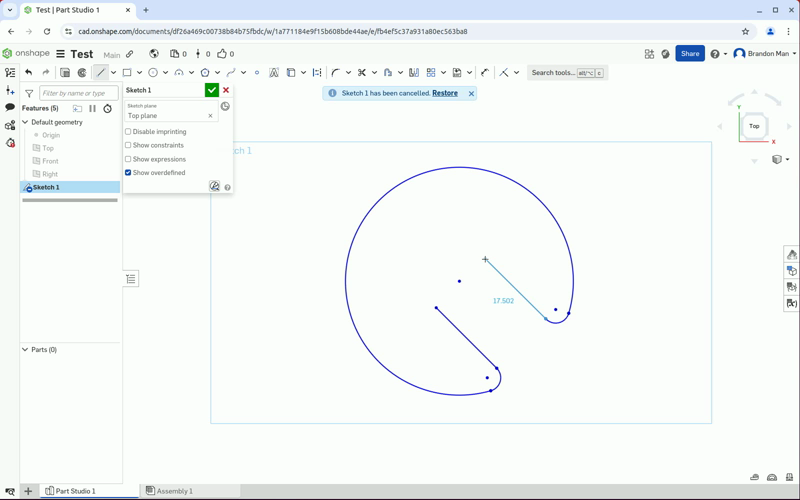
key_up(shift)
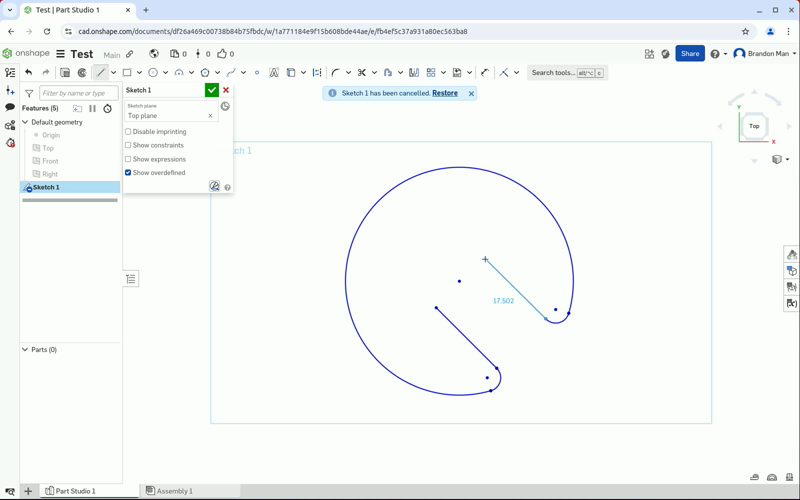
key(esc)
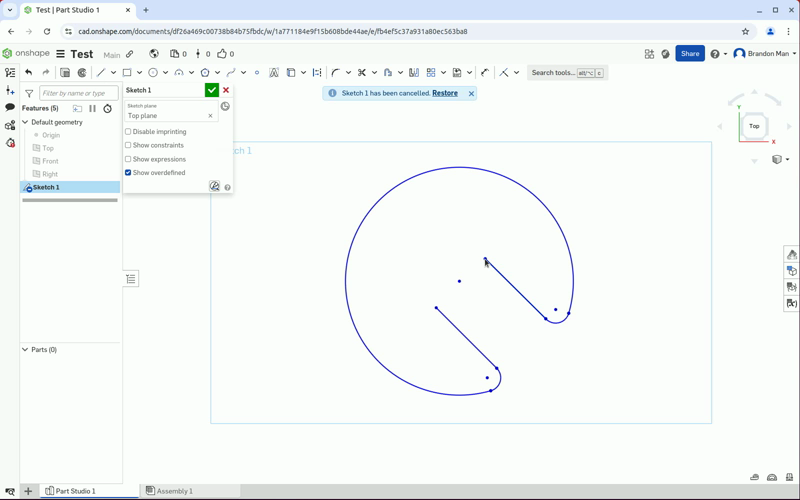
key(a)
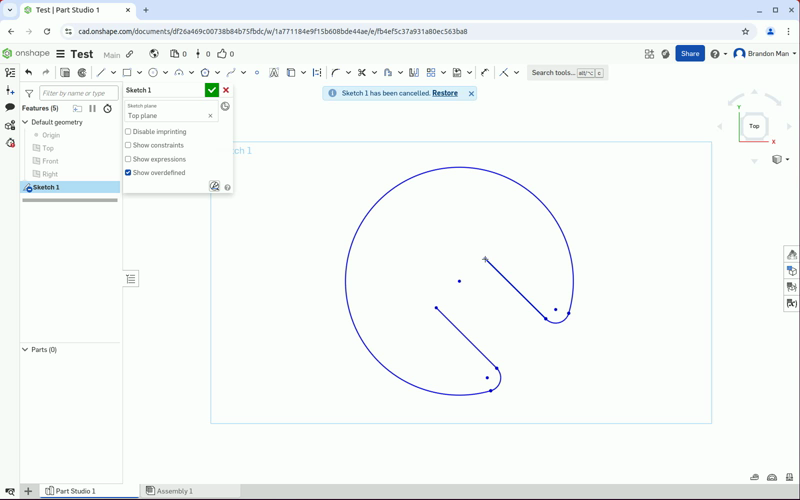
mouse_move(485, 258)
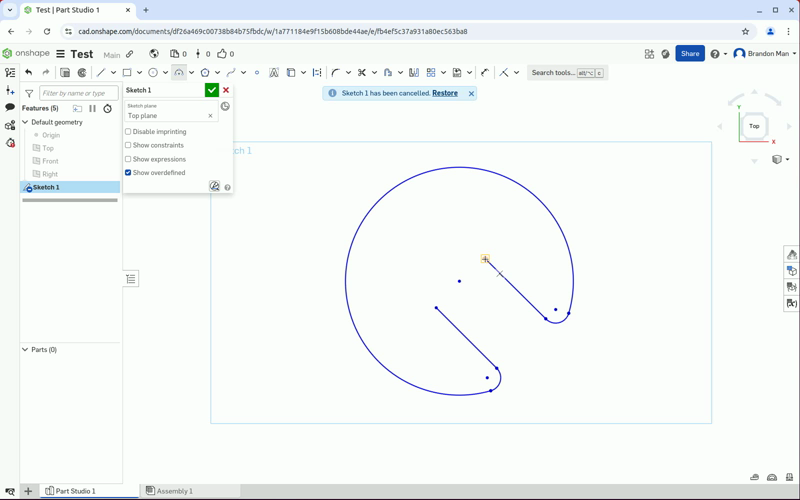
click(485, 258)
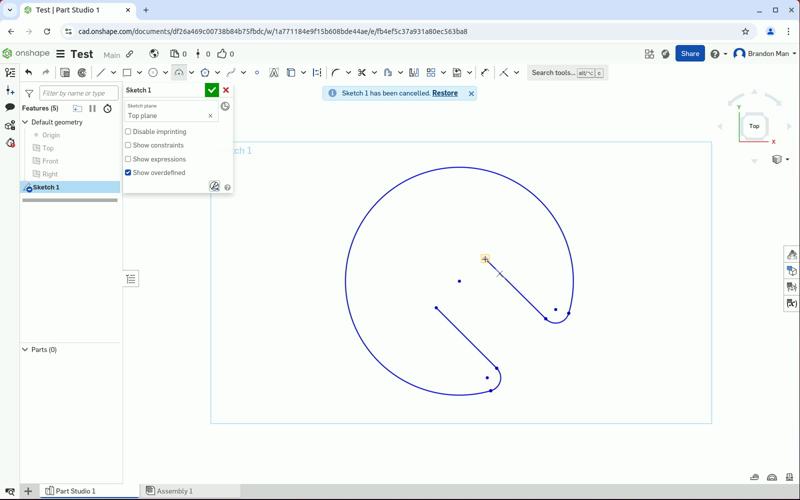
mouse_move(436, 307)
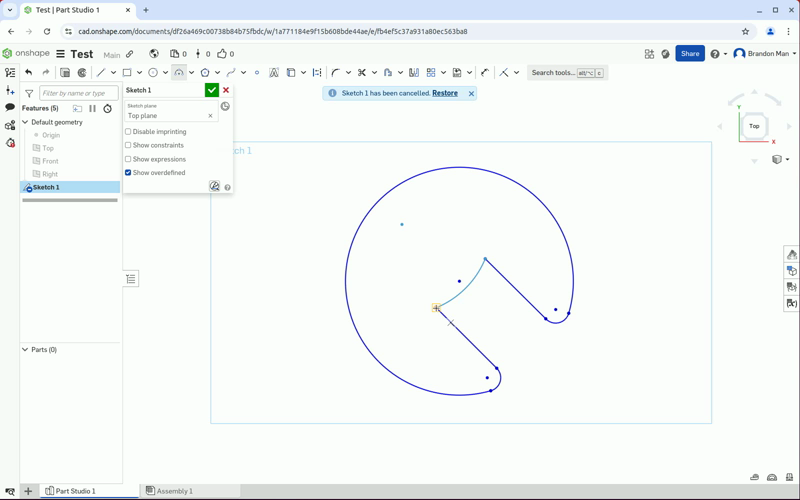
click(436, 307)
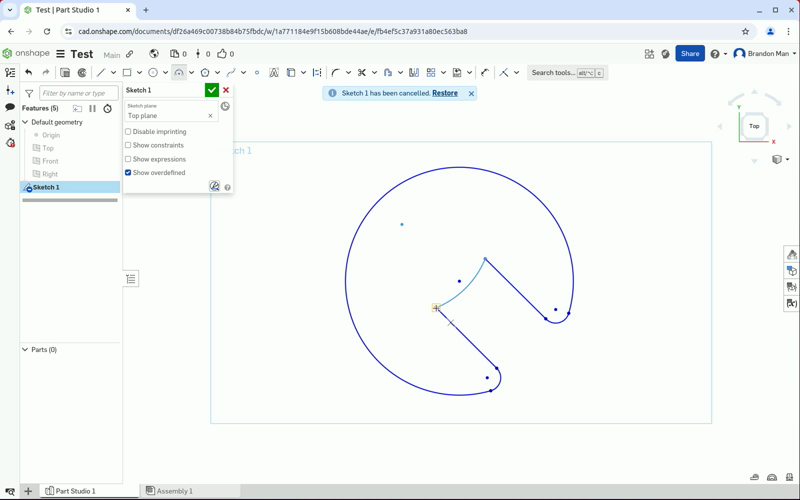
key_down(shift)
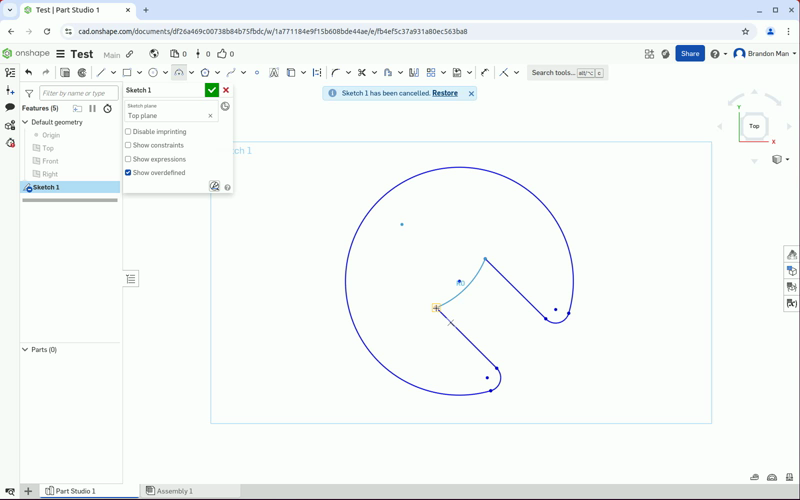
mouse_move(435, 258)
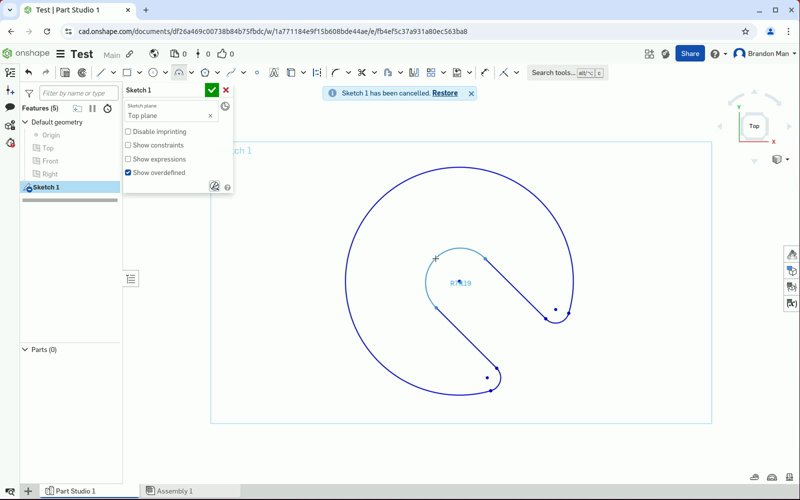
click(435, 258)
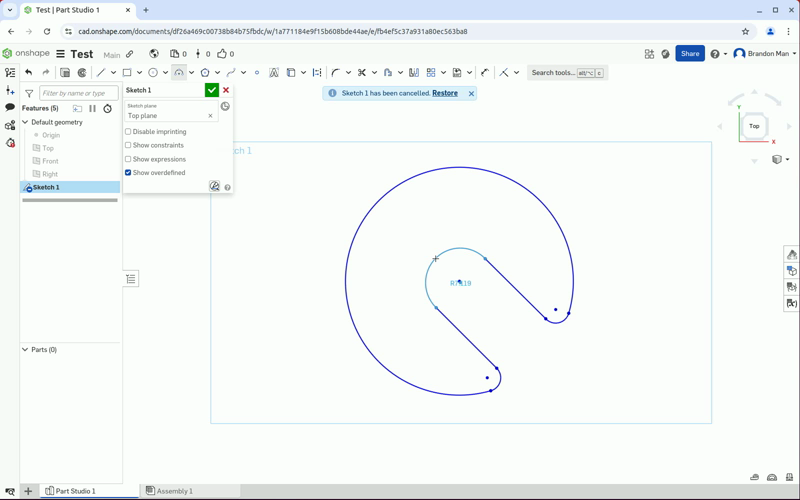
key_up(shift)
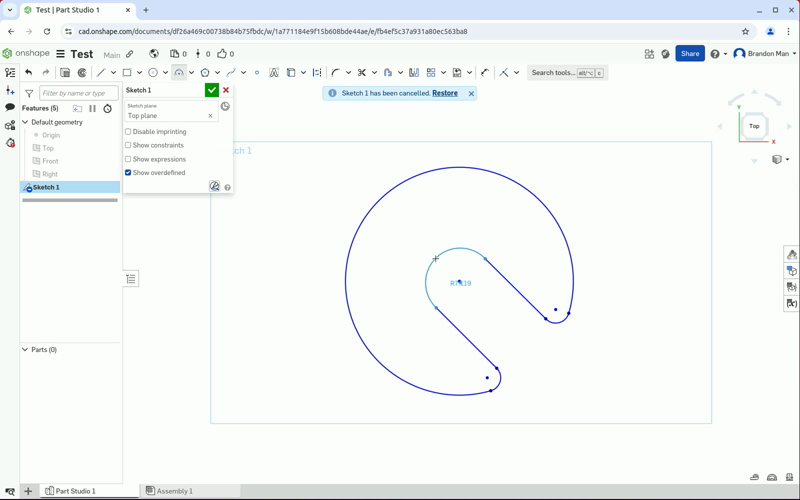
key(esc)
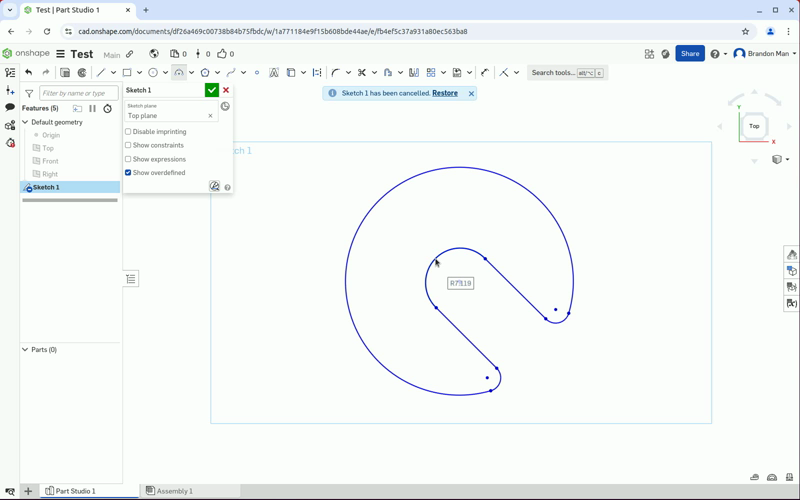
key(c)
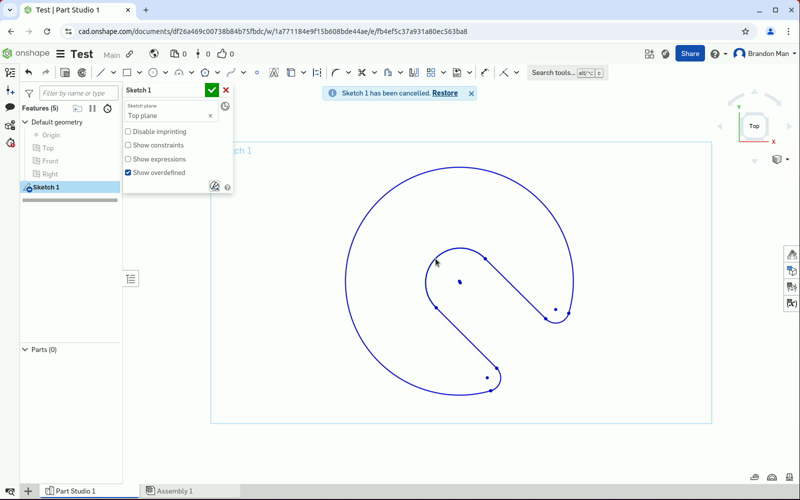
key_down(shift)
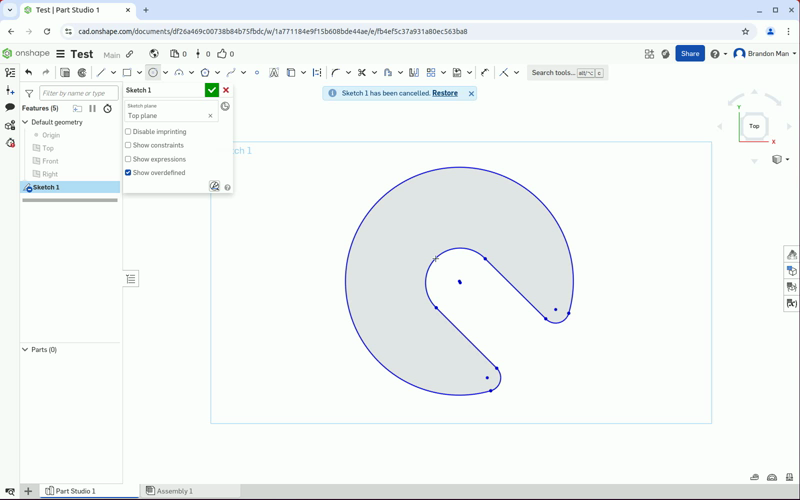
mouse_move(371, 282)
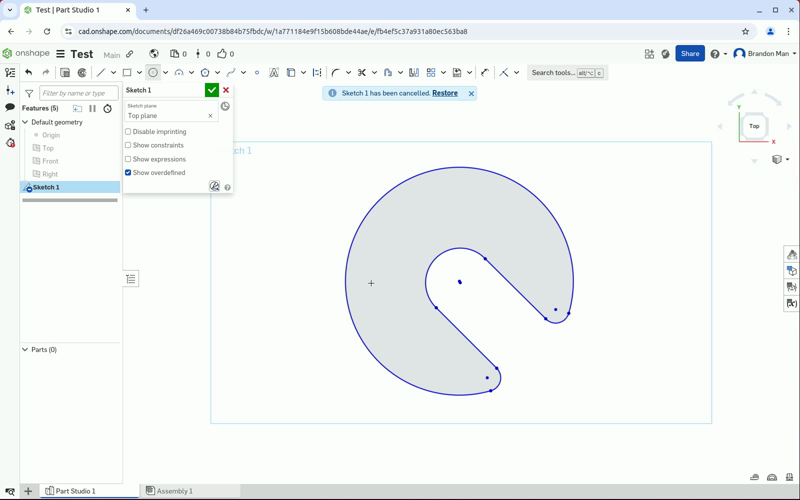
click(371, 282)
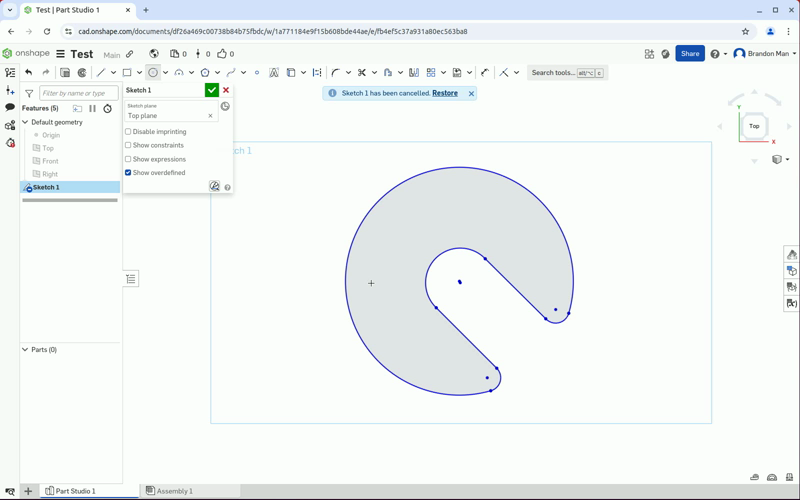
key_up(shift)
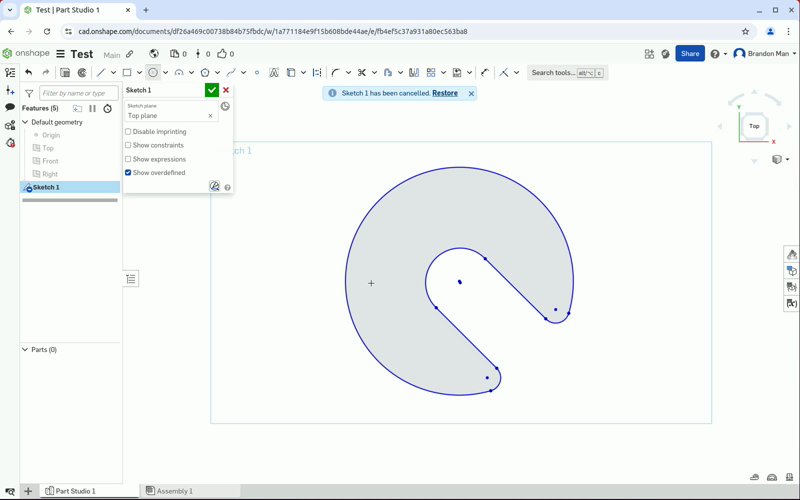
mouse_move(378, 282)
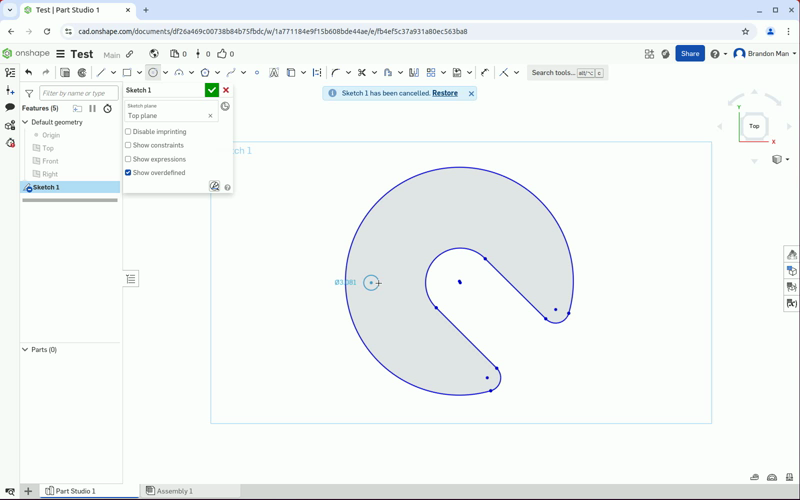
click(378, 282)
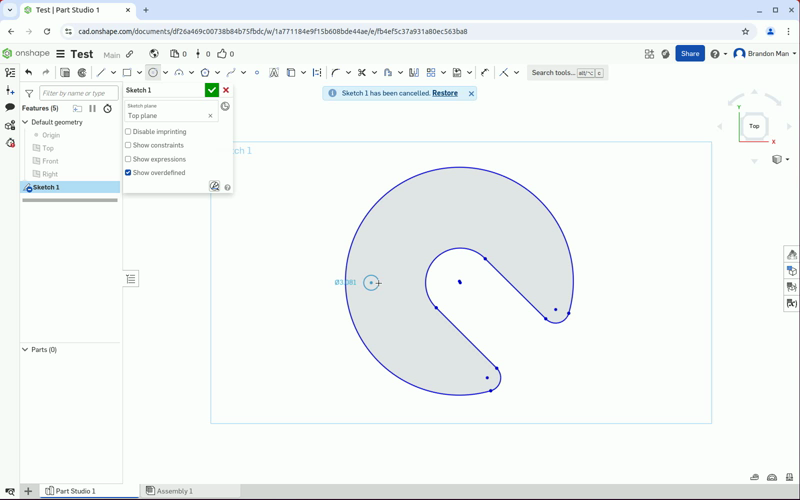
key(esc)
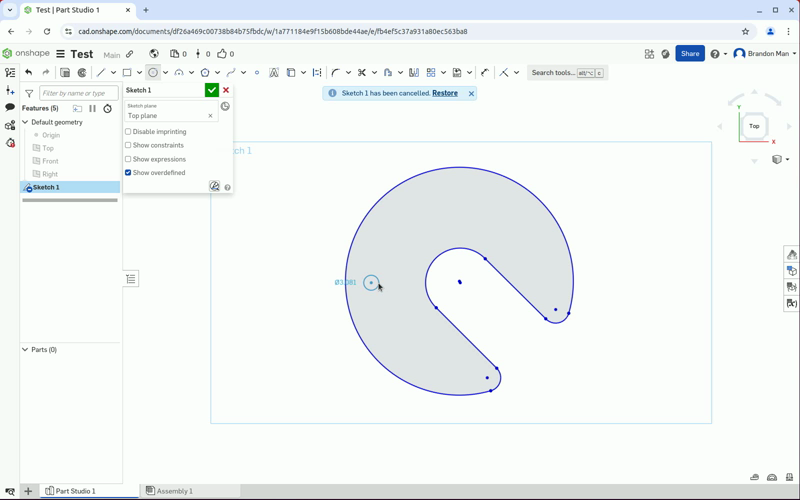
key(c)
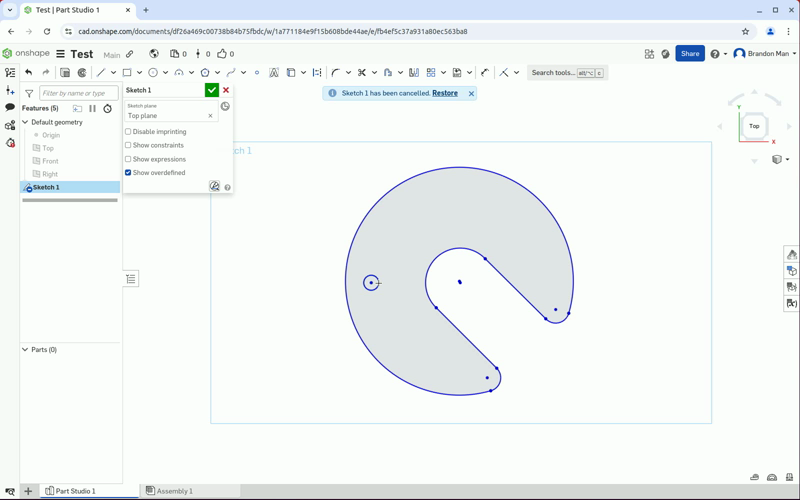
key_down(shift)
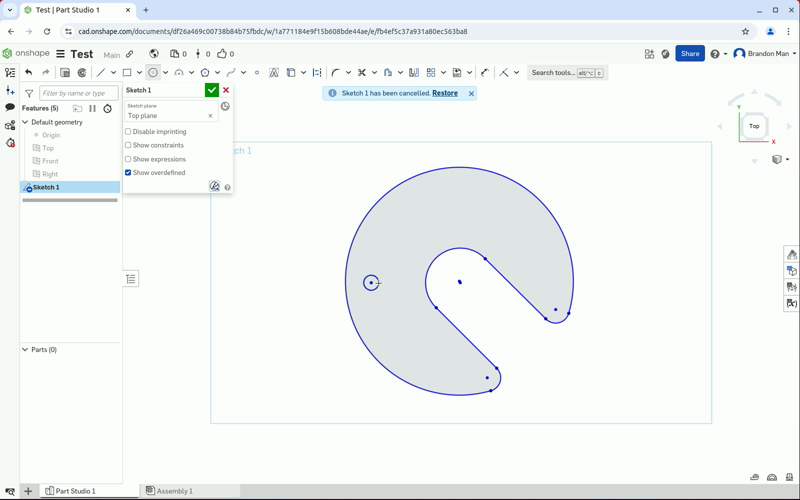
mouse_move(460, 372)
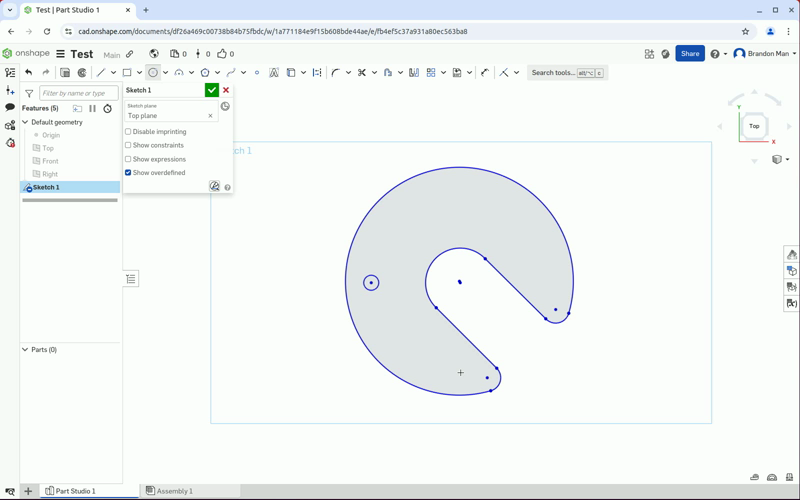
click(460, 372)
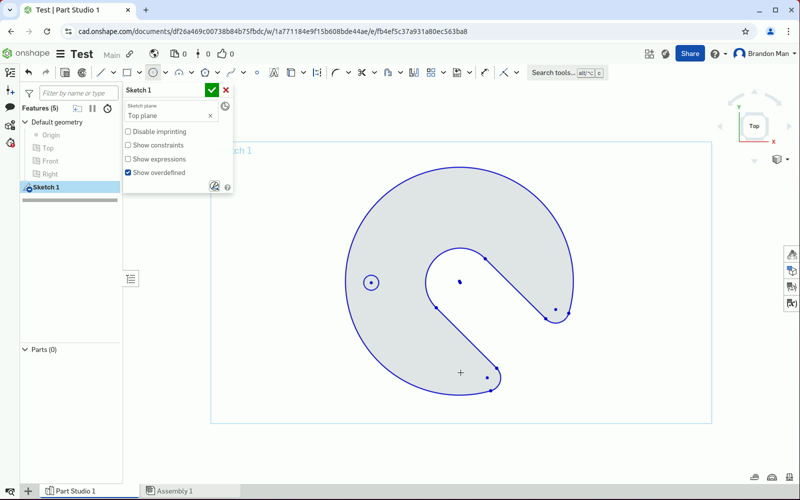
key_up(shift)
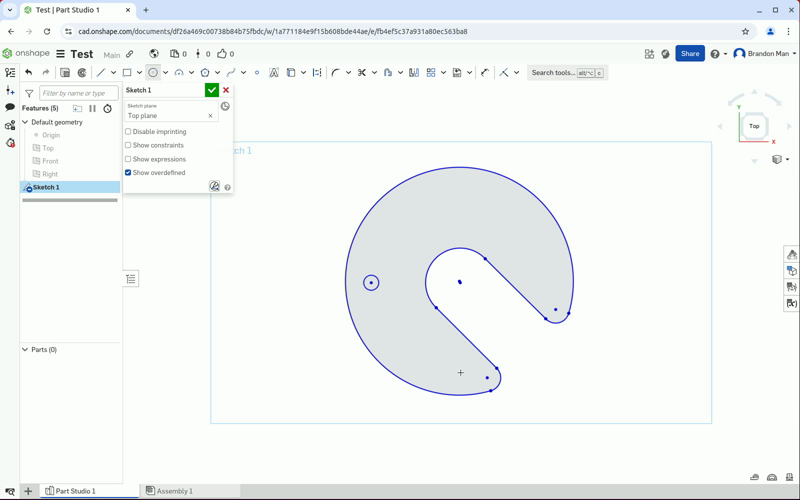
mouse_move(467, 372)
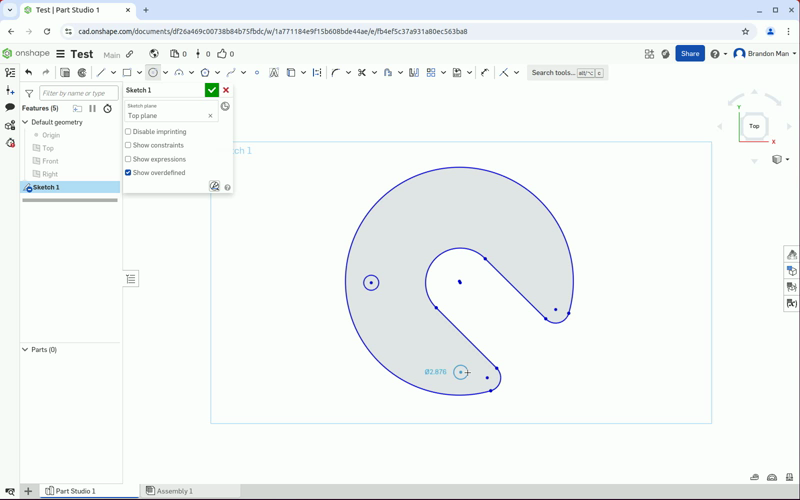
click(467, 372)
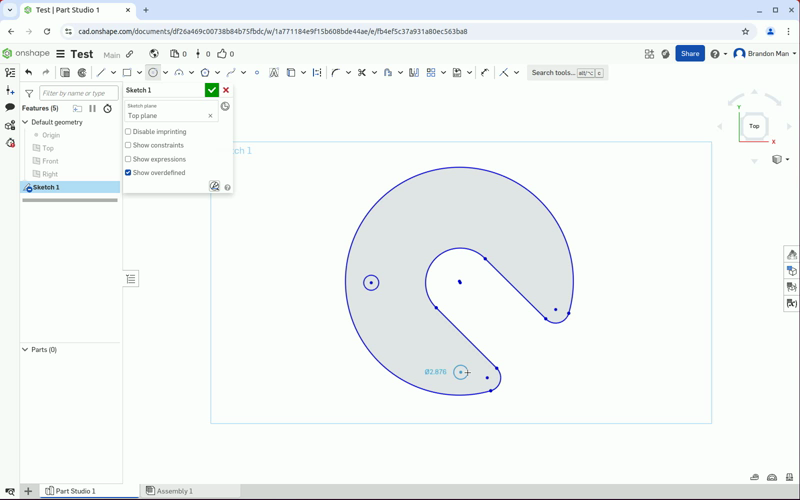
key(esc)
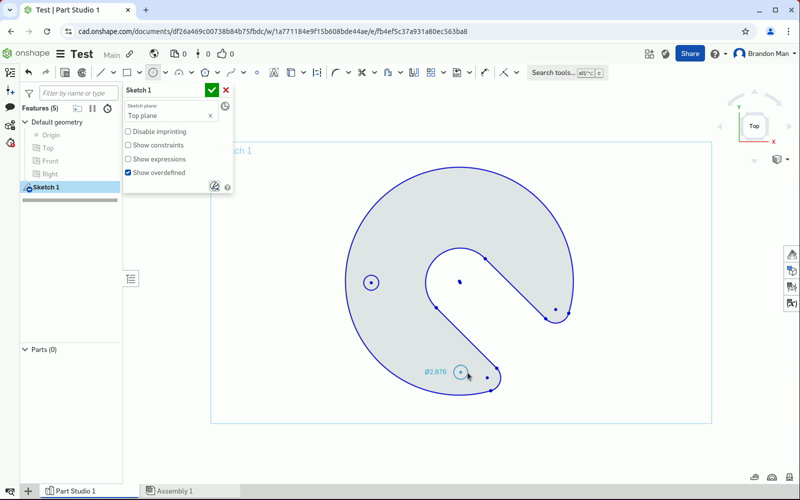
key(c)
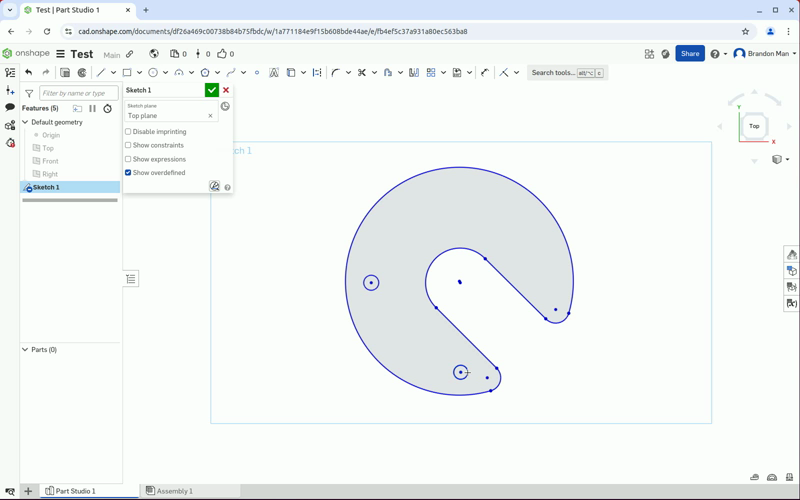
key_down(shift)
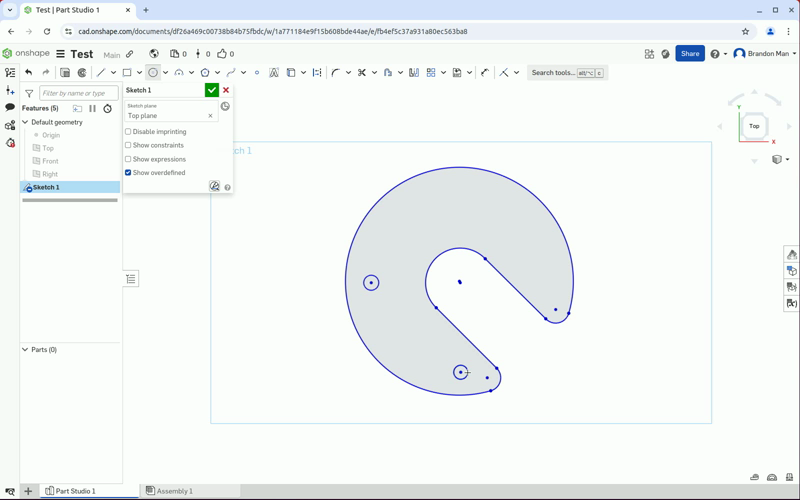
mouse_move(460, 193)
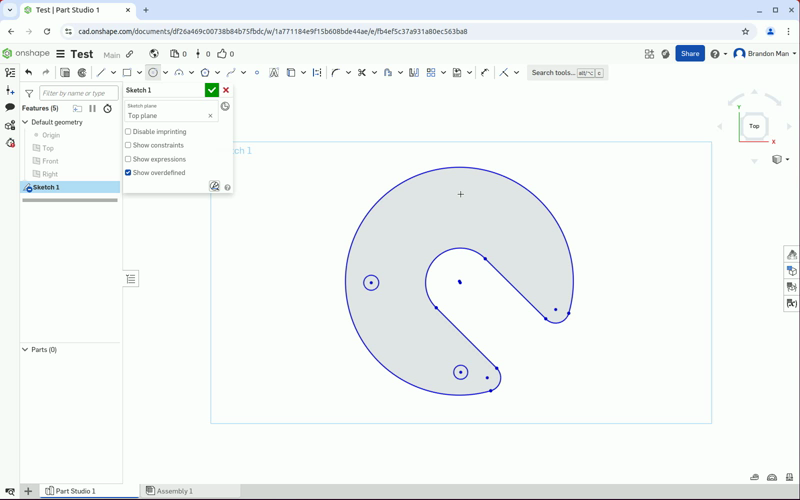
click(460, 193)
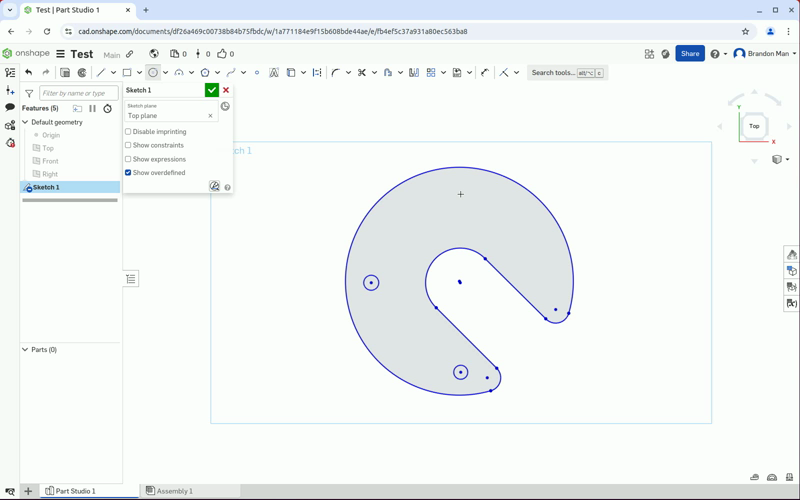
key_up(shift)
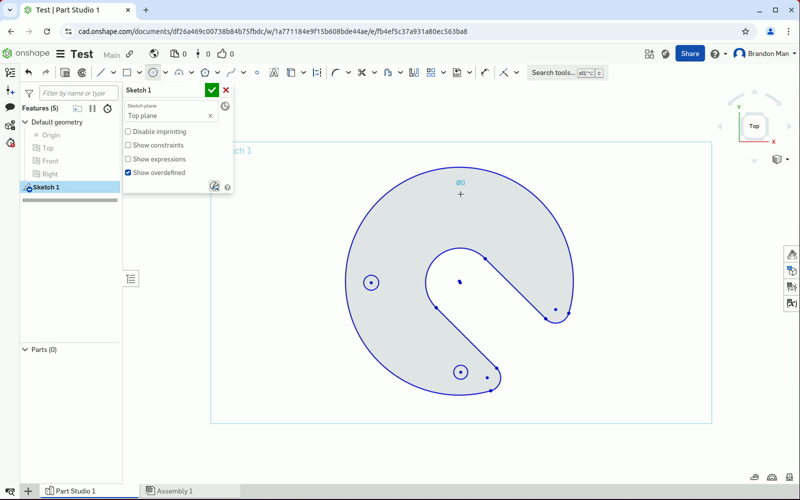
mouse_move(467, 193)
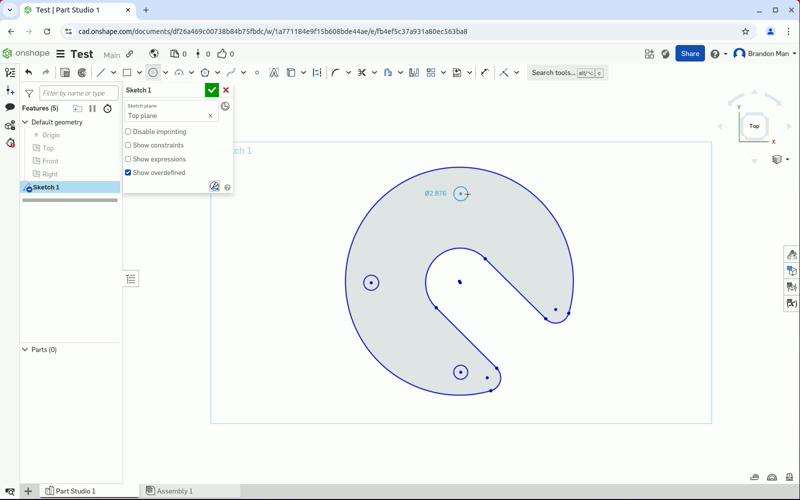
click(467, 193)
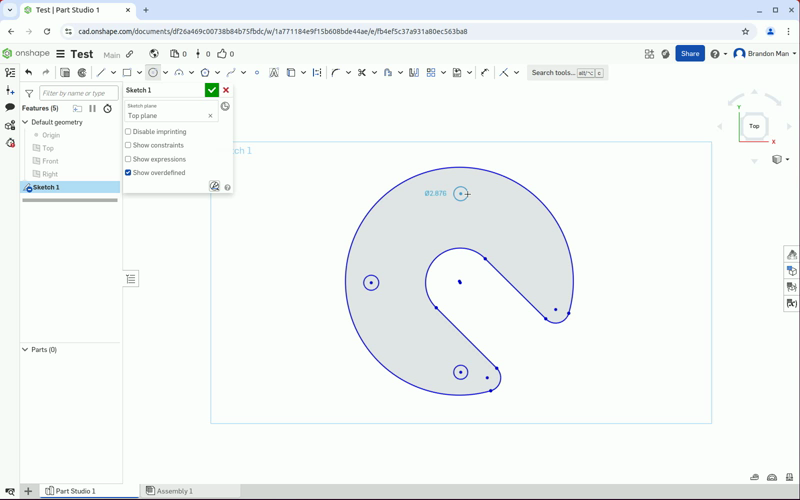
key(esc)
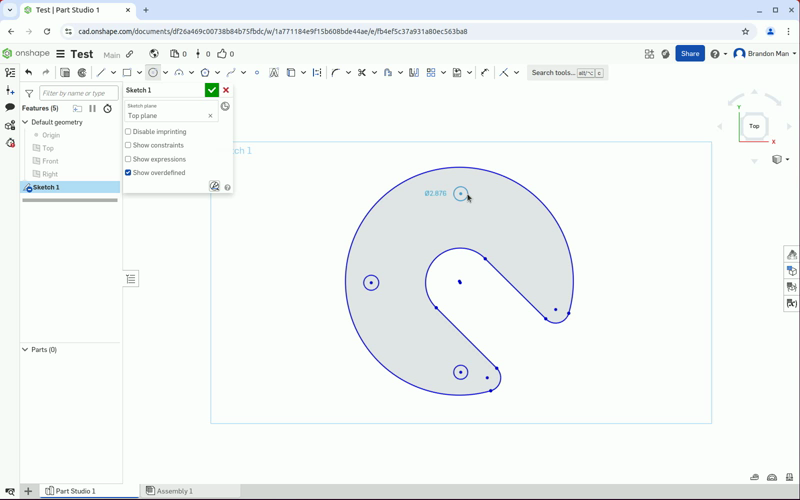
key(c)
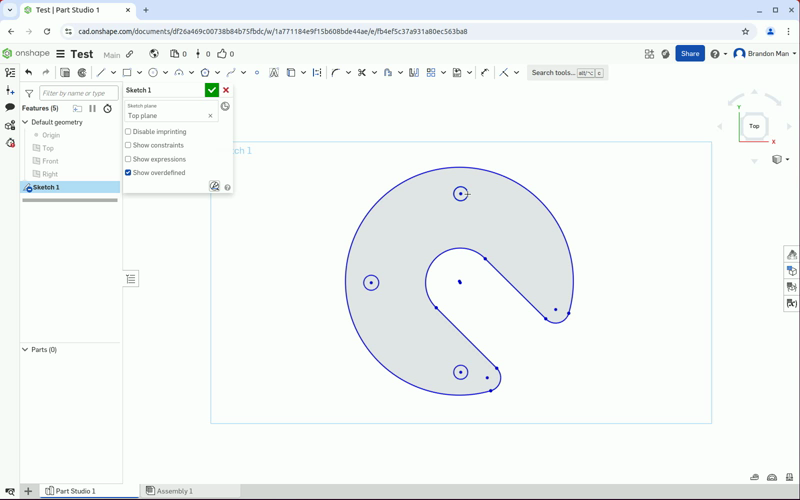
key_down(shift)
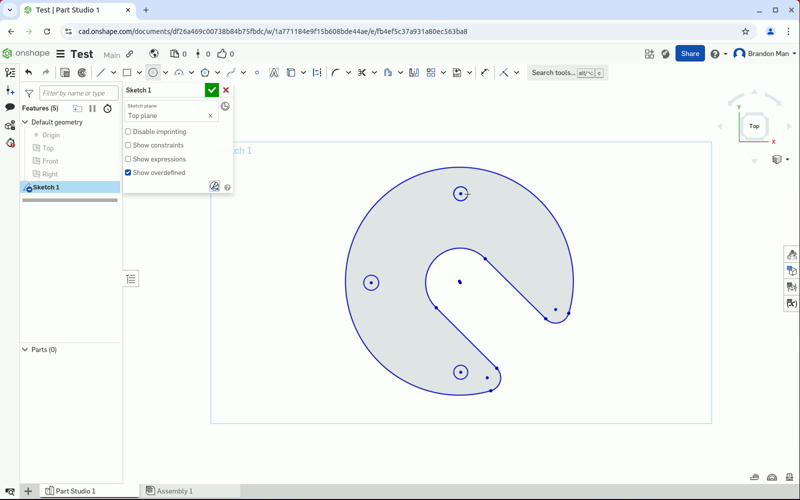
mouse_move(549, 282)
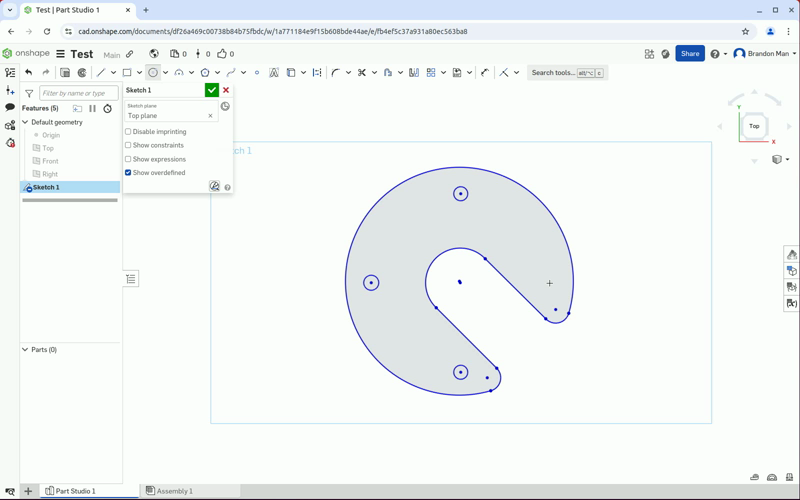
click(549, 282)
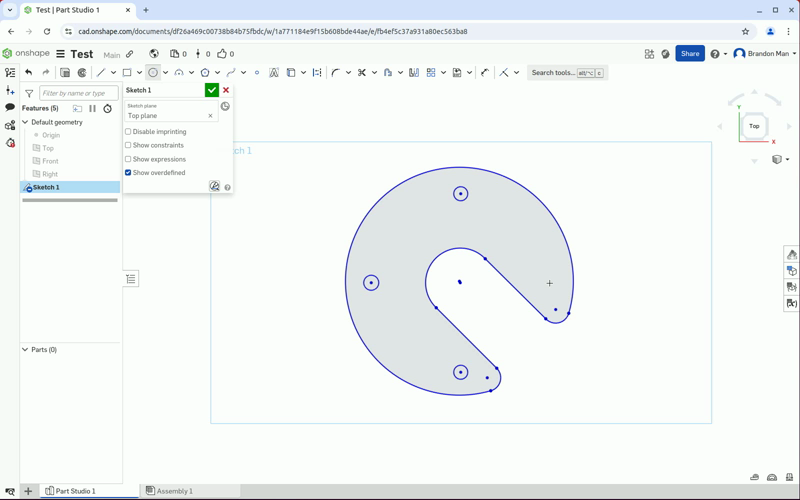
key_up(shift)
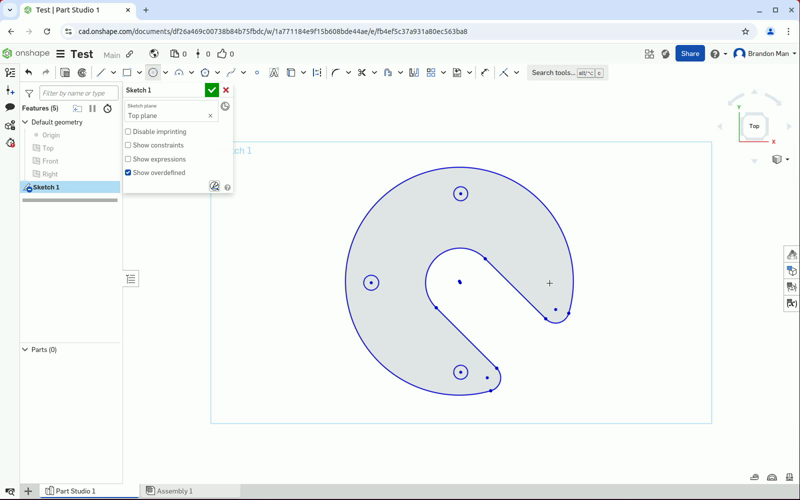
mouse_move(557, 282)
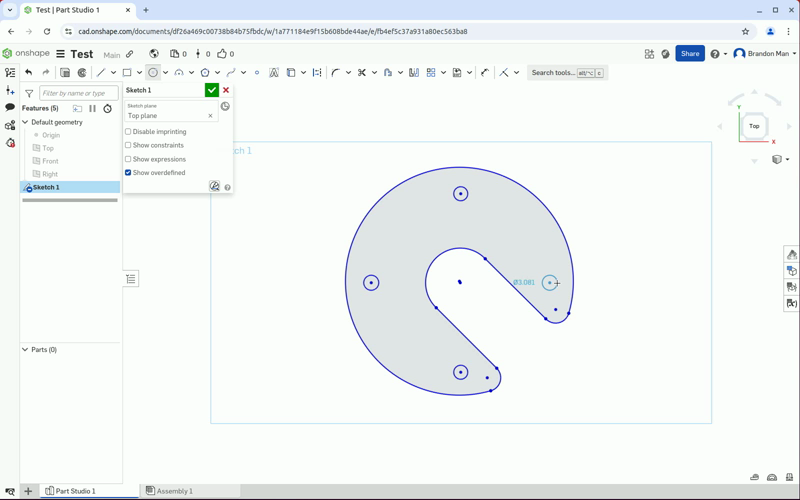
click(557, 282)
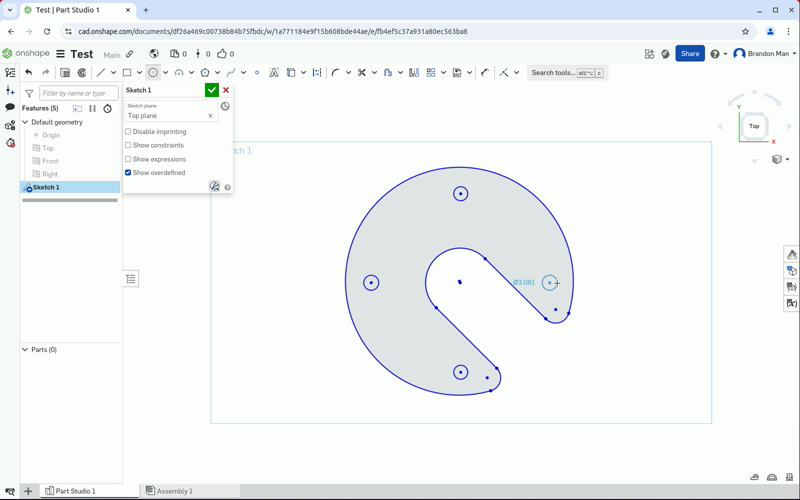
key(esc)
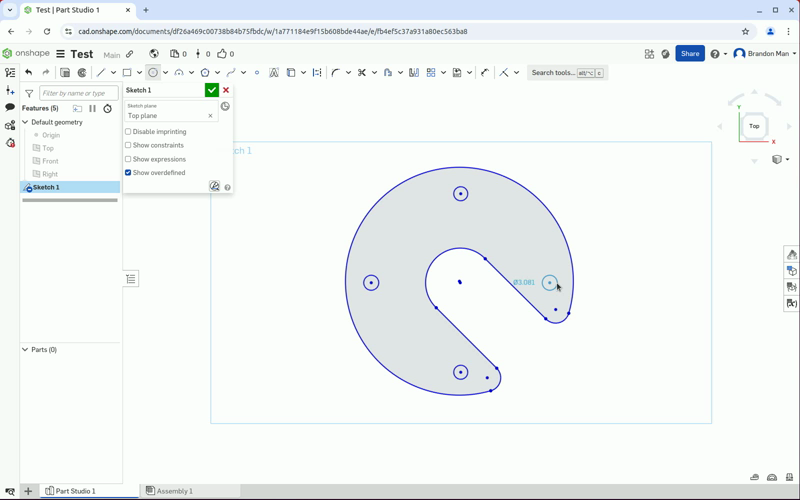
mouse_move(402, 248)
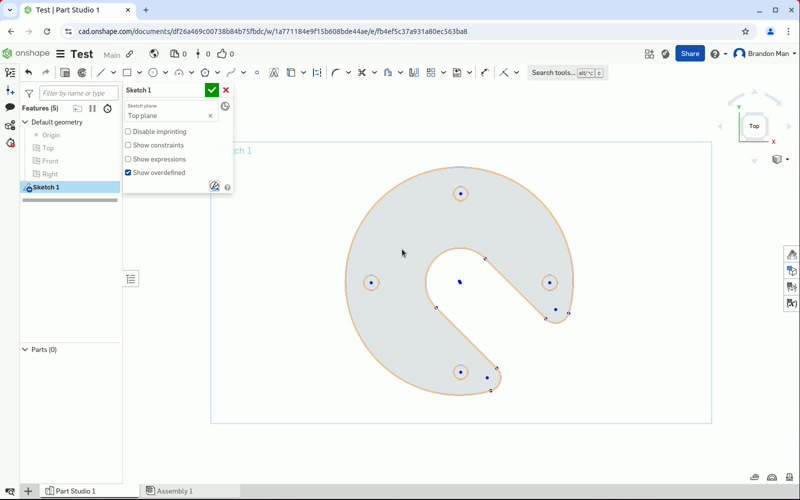
click(402, 248)
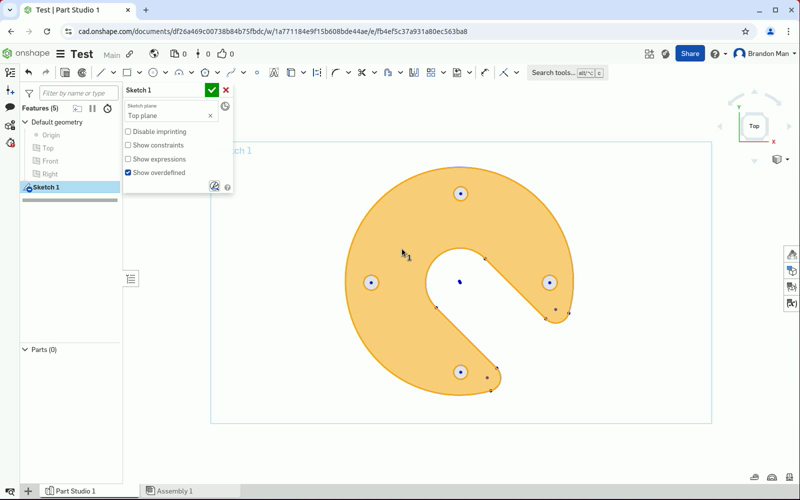
mouse_move(73, 352)
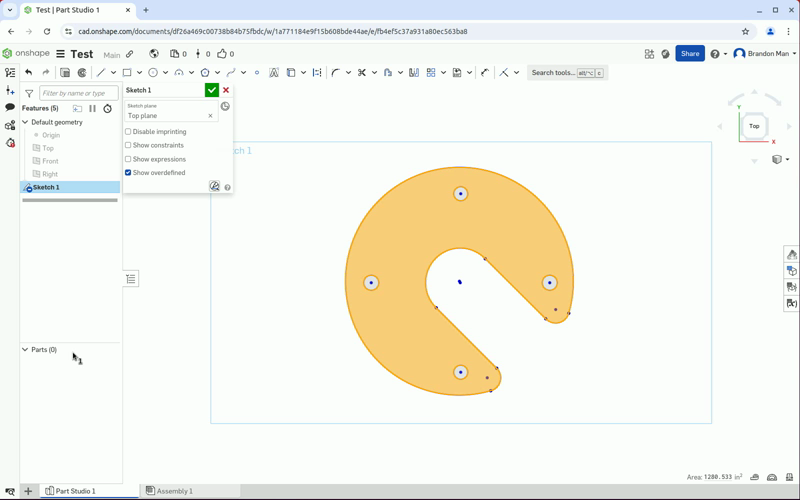
key(shift+y)
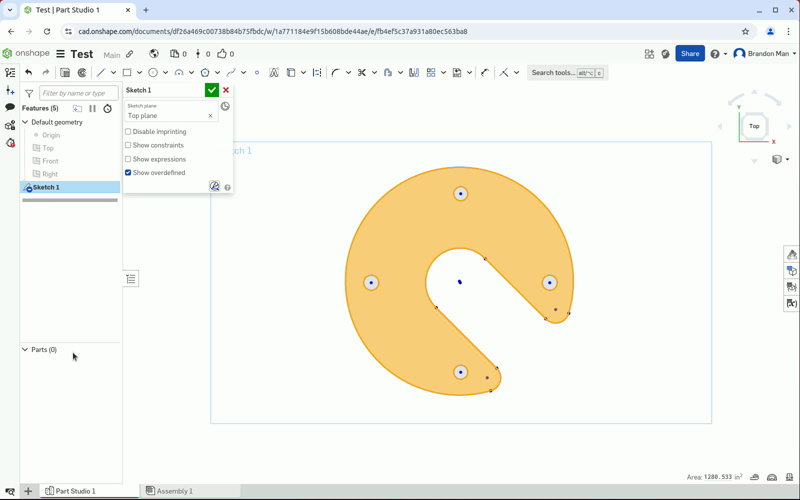
key(shift+e)
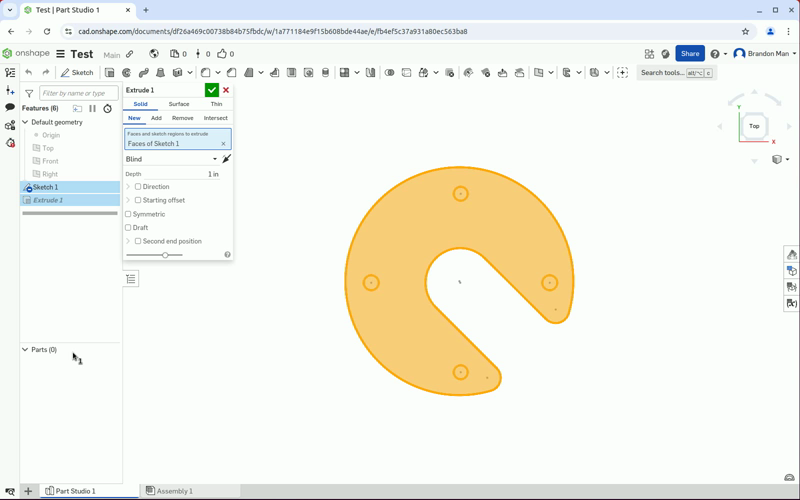
mouse_move(143, 106)
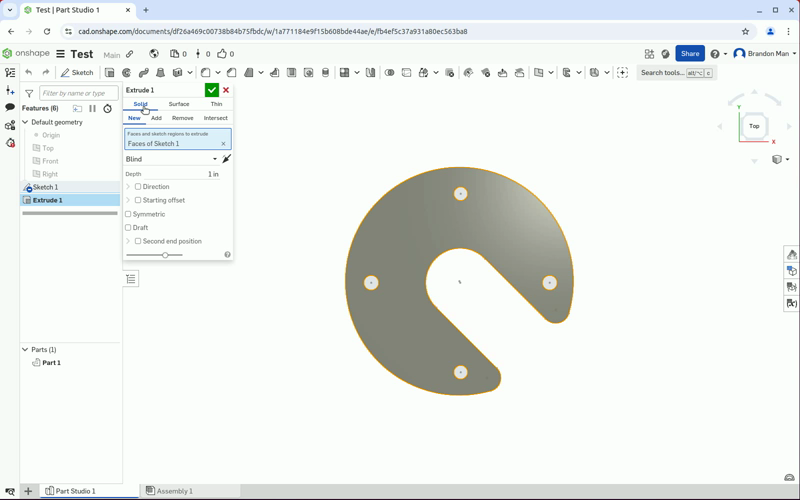
click(143, 106)
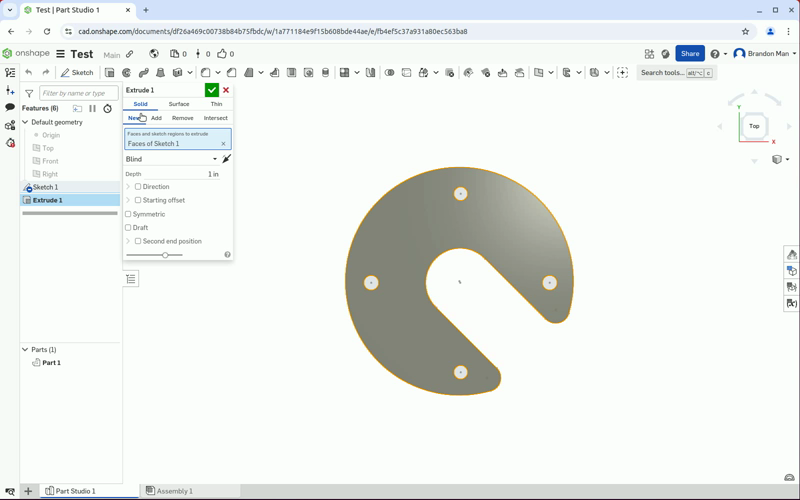
mouse_move(137, 120)
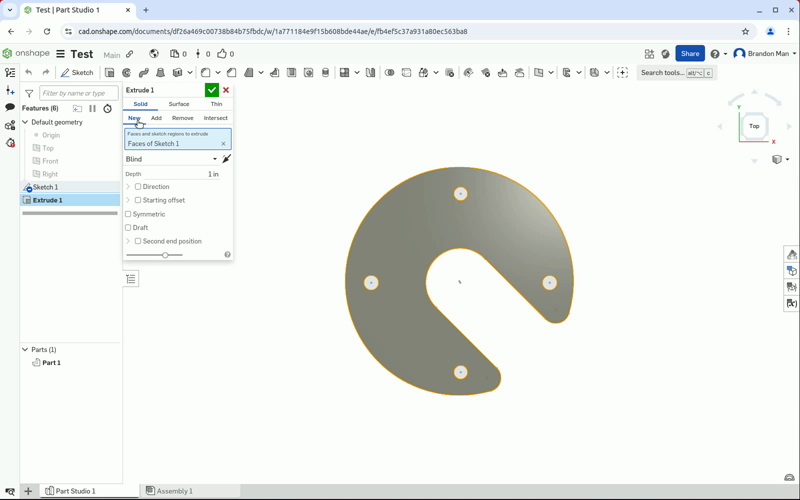
click(137, 120)
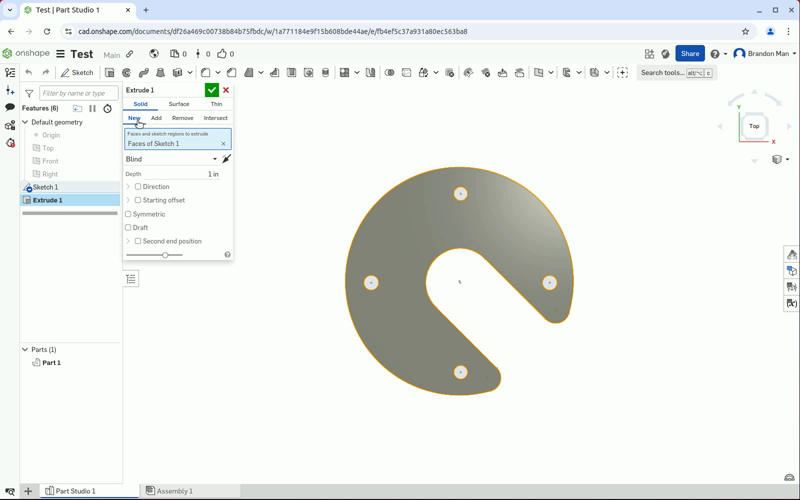
key(tab, 4)
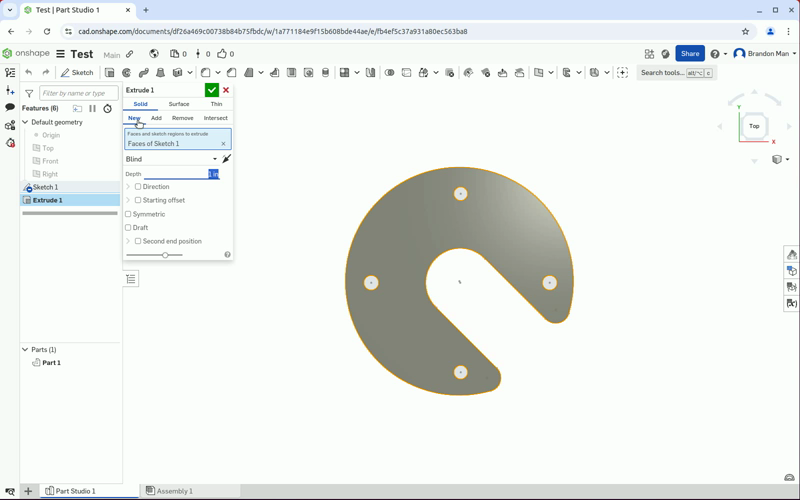
text(2.889)
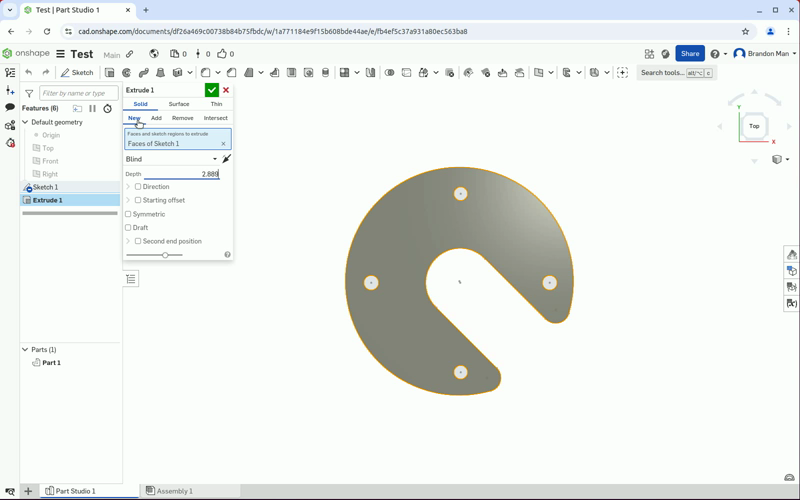
key(enter)
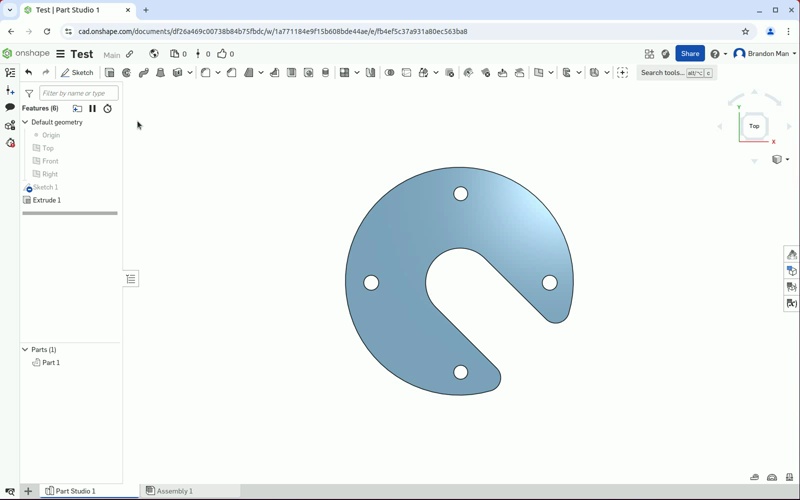
key(shift+h)
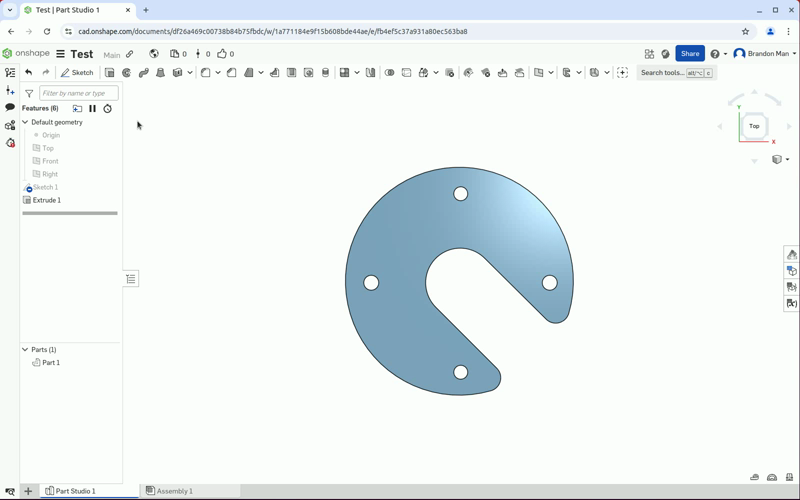
key(shift+h)
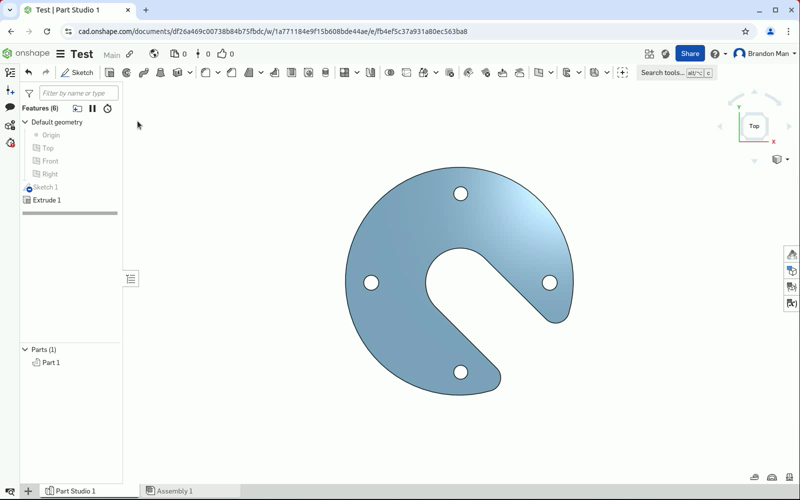
mouse_move(73, 189)
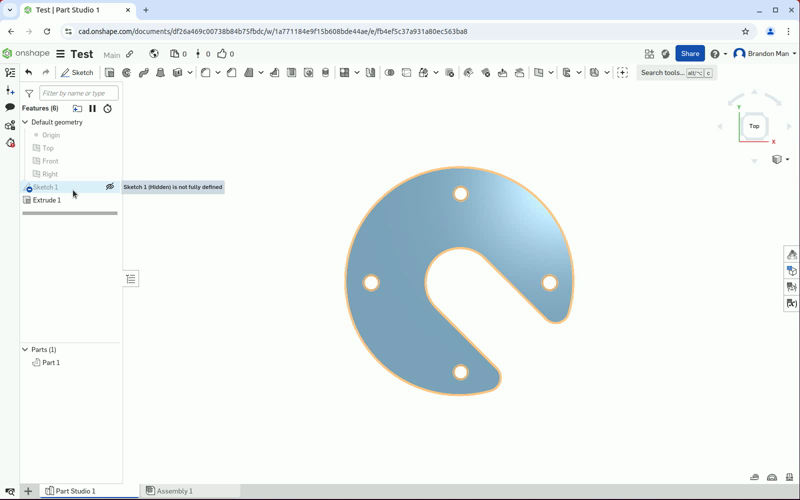
click(73, 189)
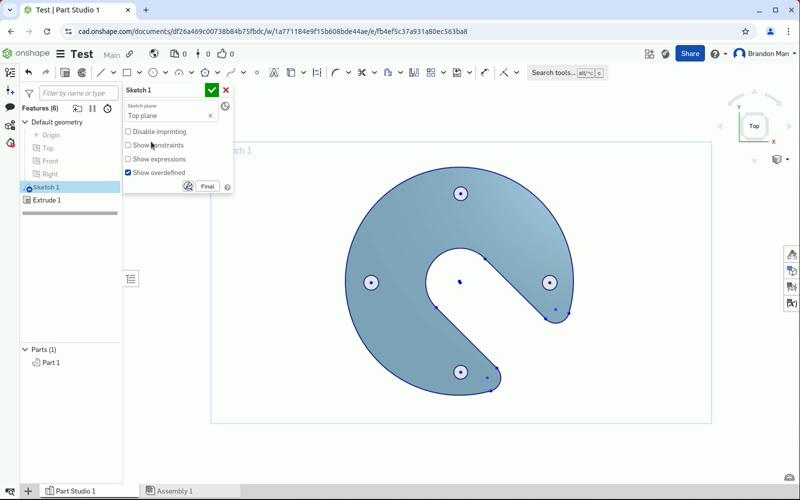
mouse_move(229, 92)
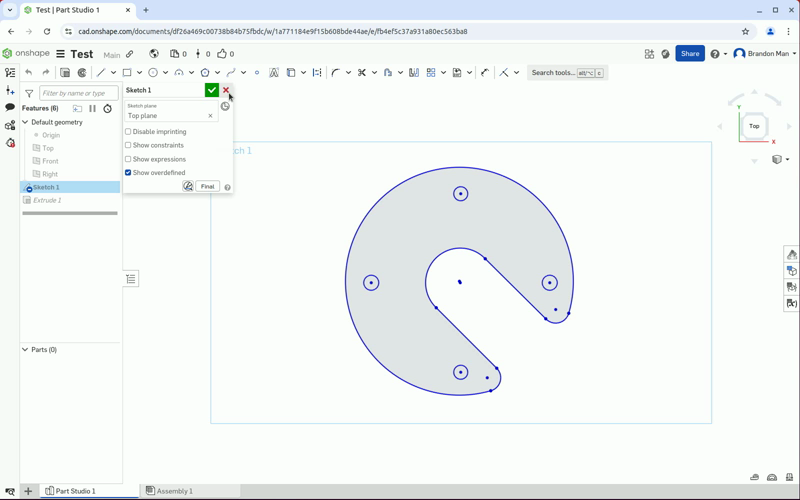
click(229, 92)
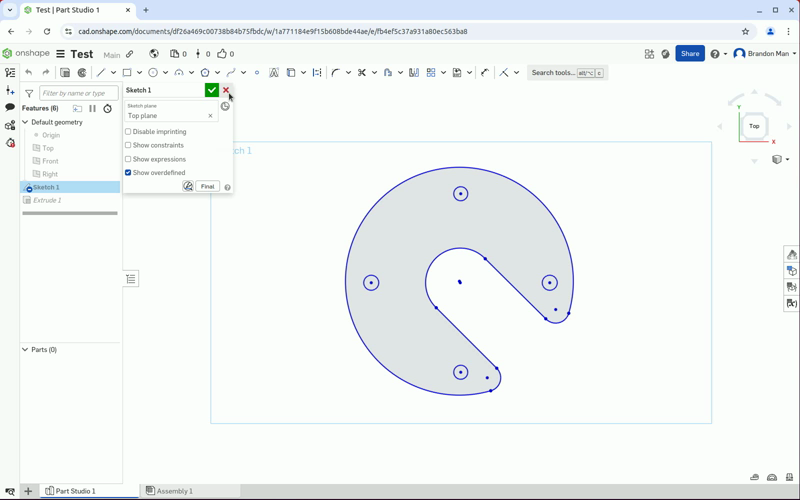
key(shift+s)
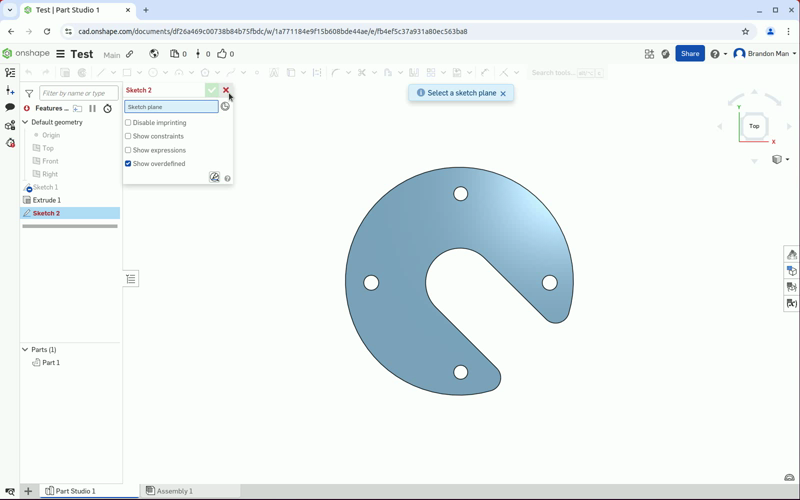
mouse_move(73, 150)
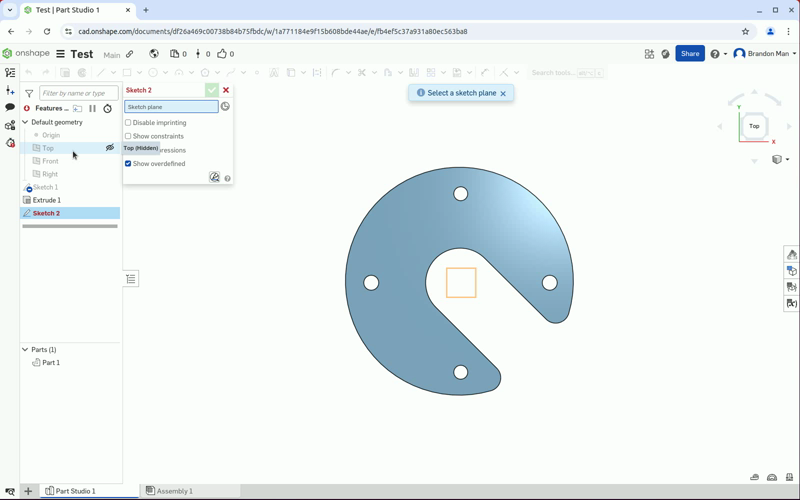
click(73, 150)
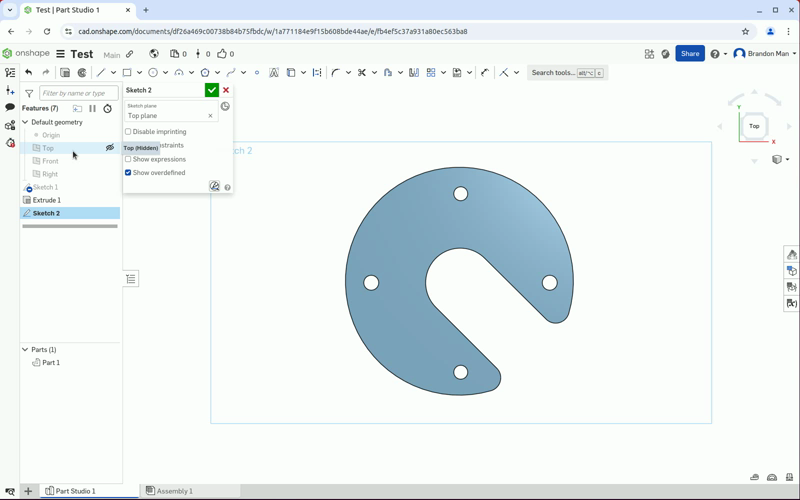
mouse_move(73, 352)
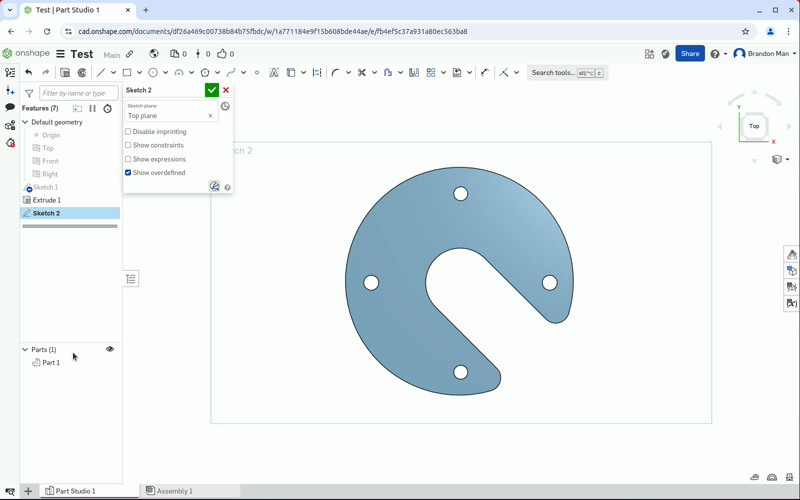
key(y)
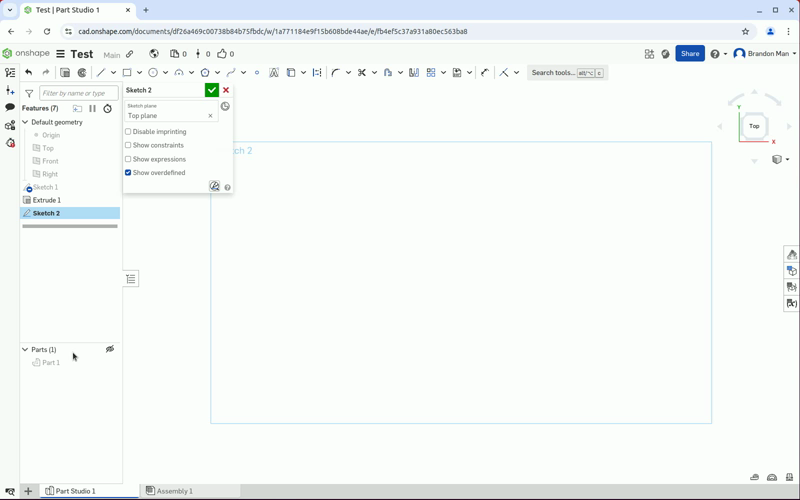
key(l)
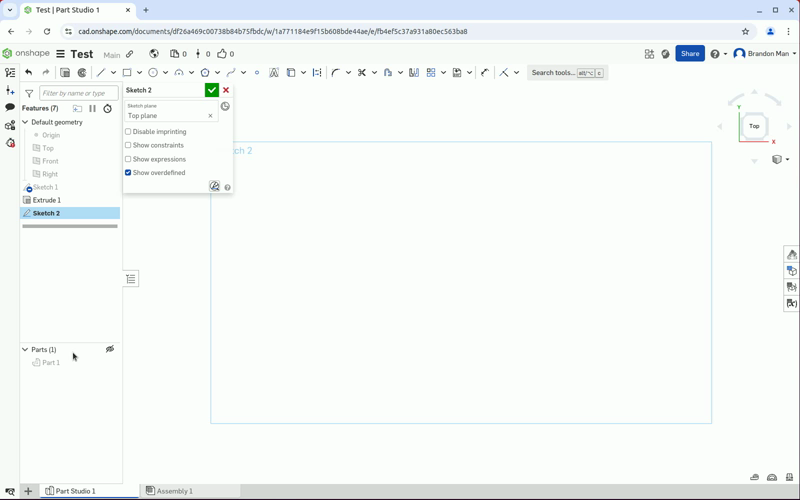
key_down(shift)
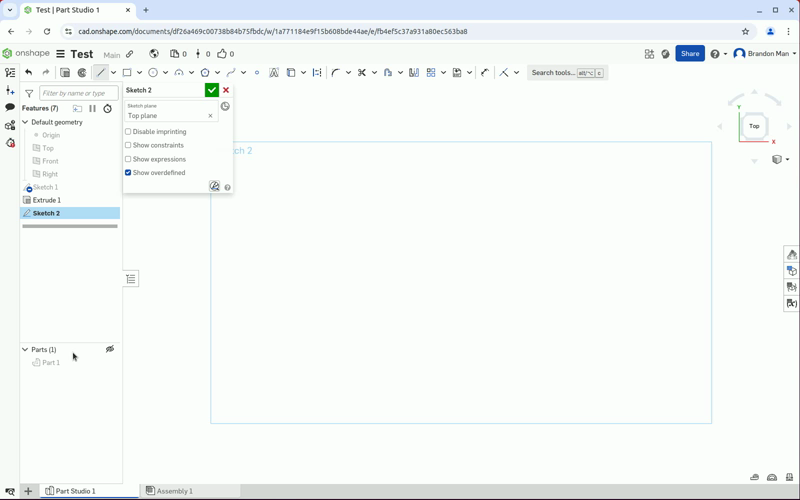
mouse_move(436, 307)
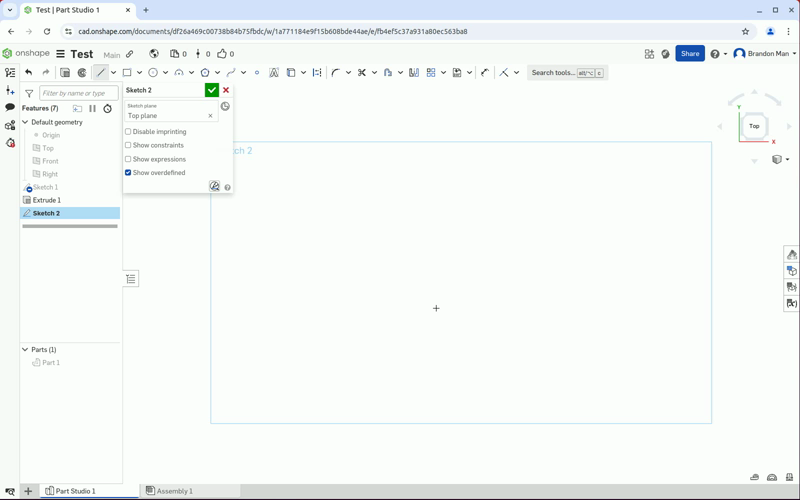
click(436, 307)
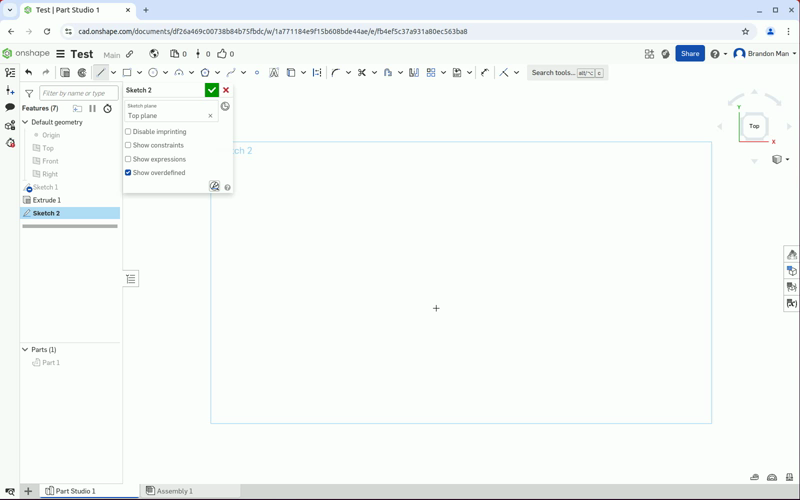
key_up(shift)
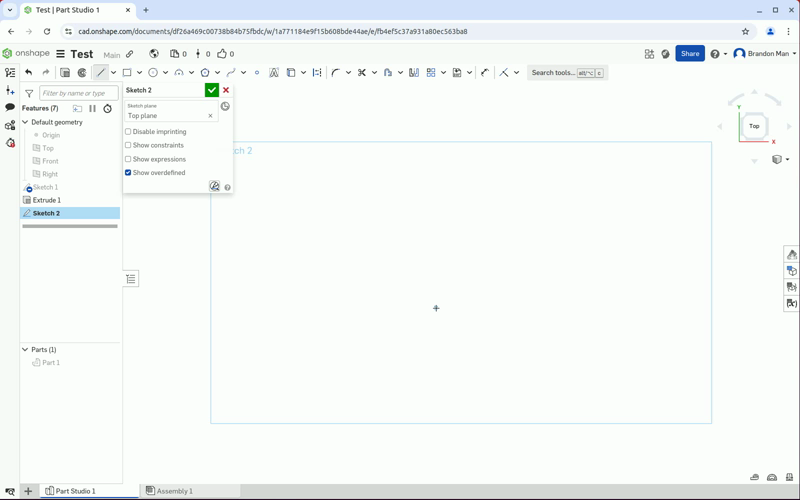
key_down(shift)
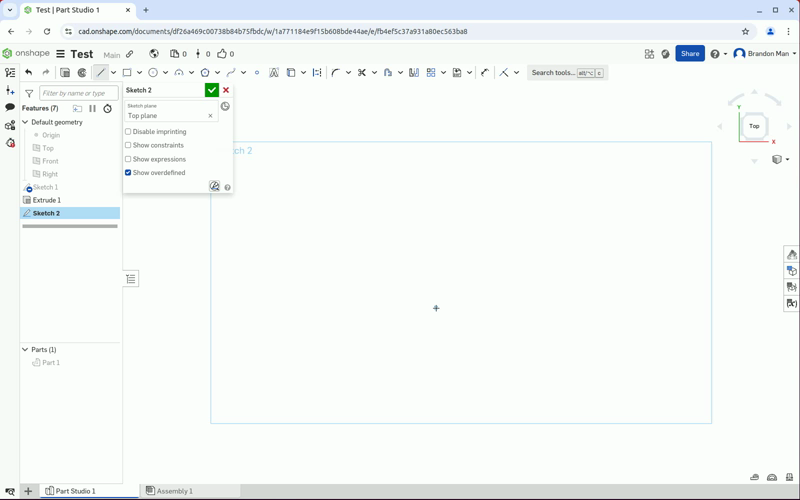
mouse_move(497, 368)
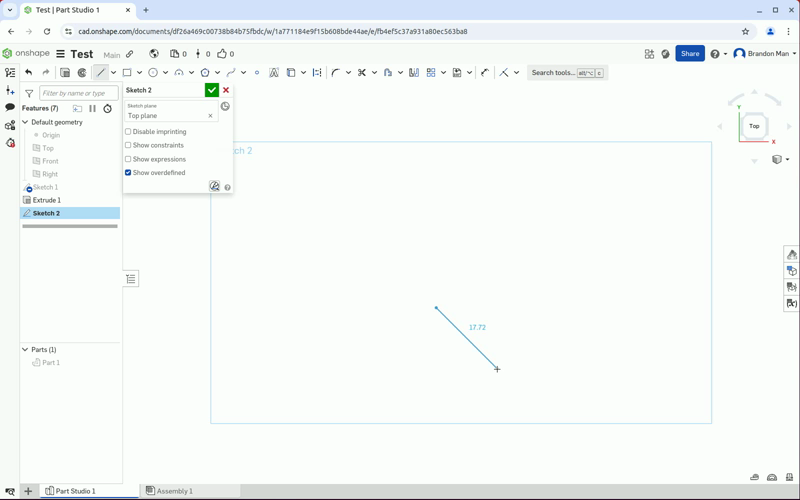
click(497, 368)
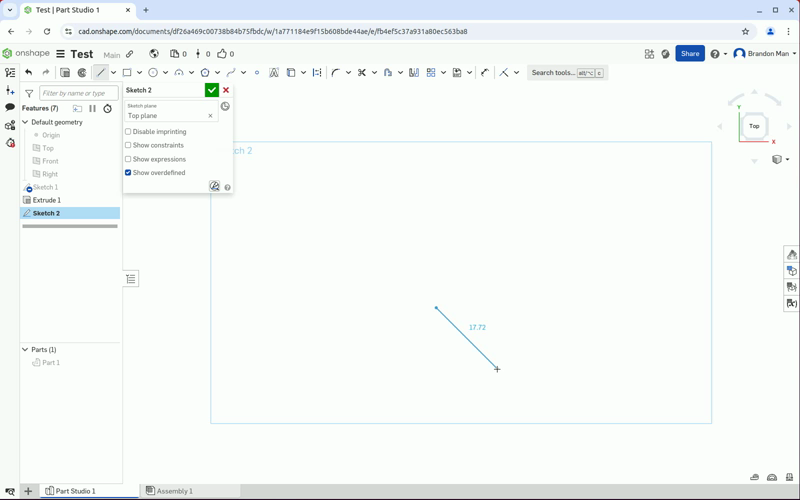
key_up(shift)
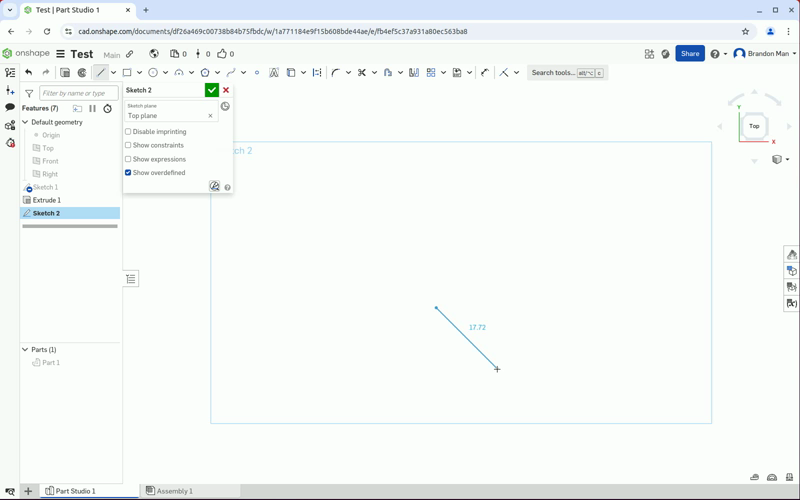
key(esc)
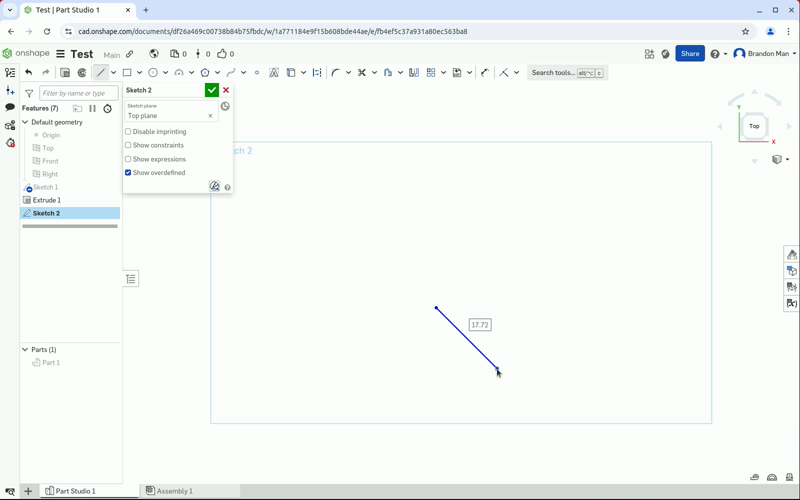
key(a)
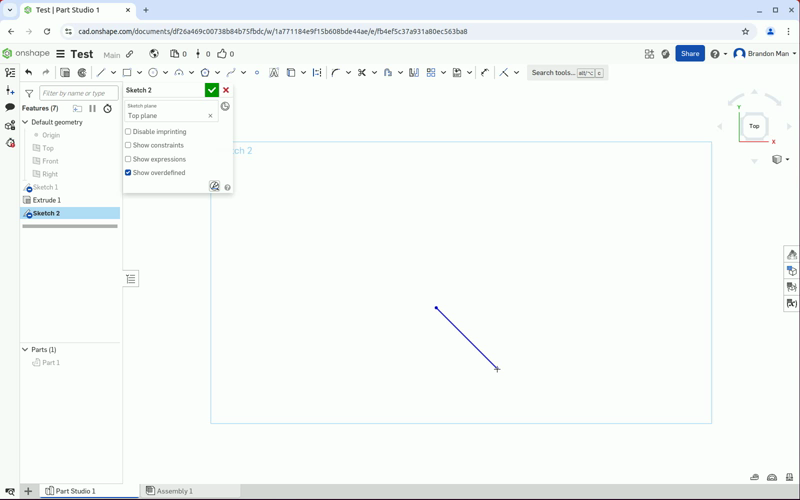
mouse_move(497, 368)
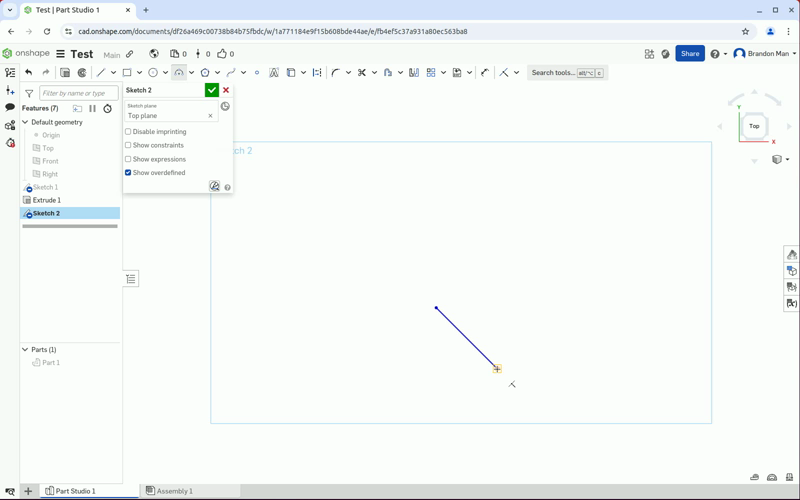
click(497, 368)
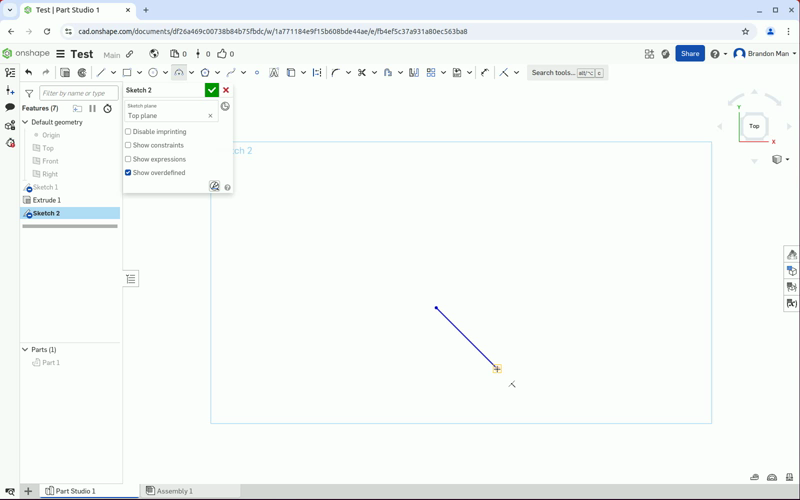
key_down(shift)
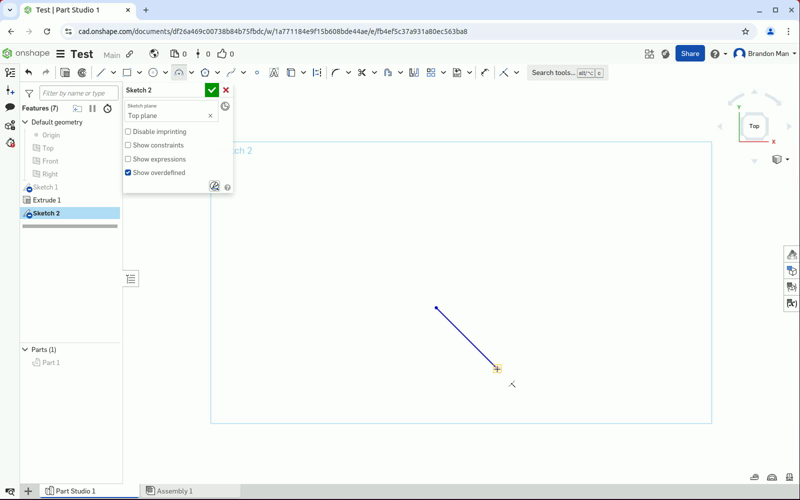
mouse_move(492, 390)
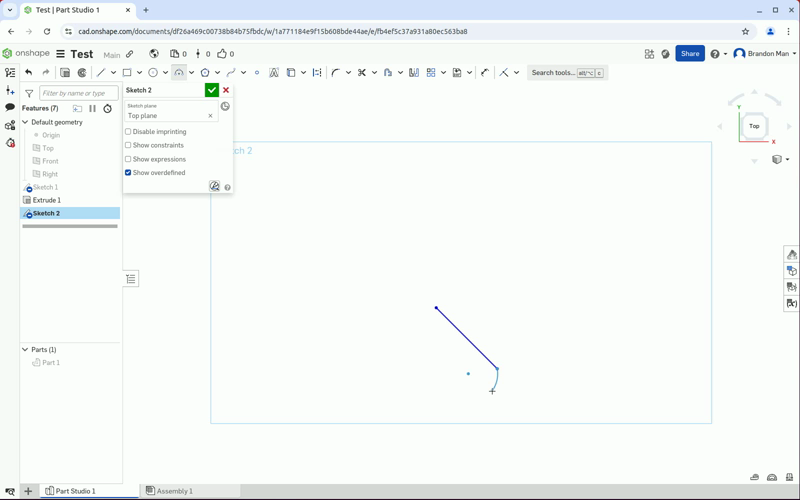
click(492, 390)
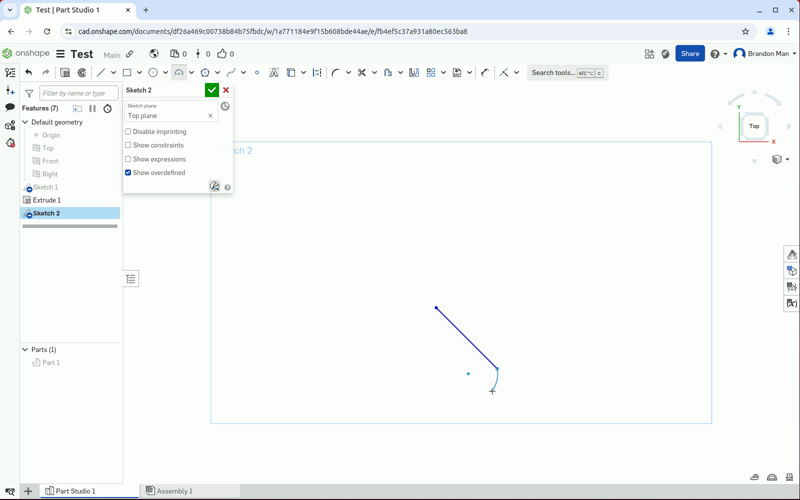
mouse_move(501, 381)
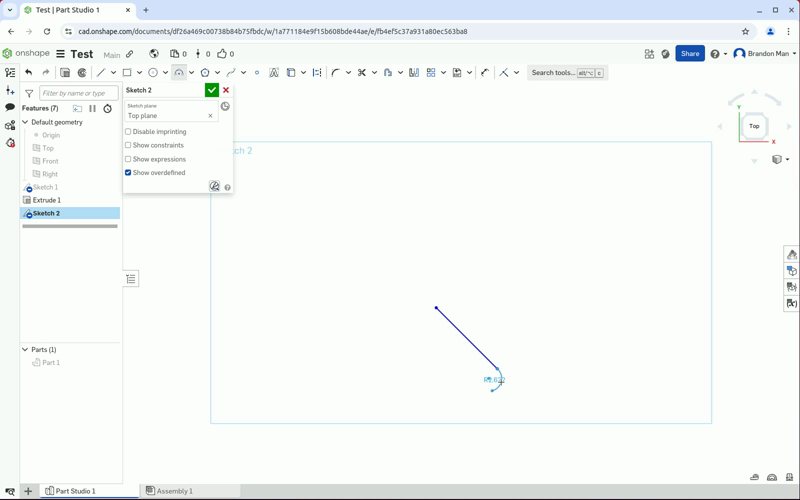
click(501, 381)
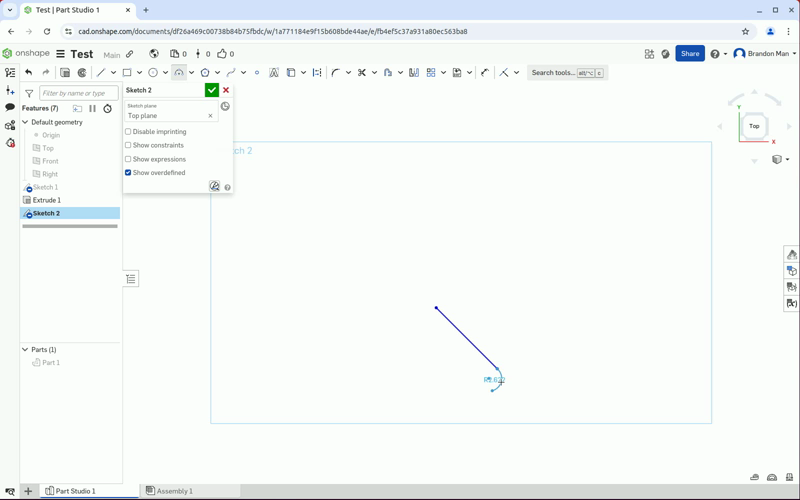
key_up(shift)
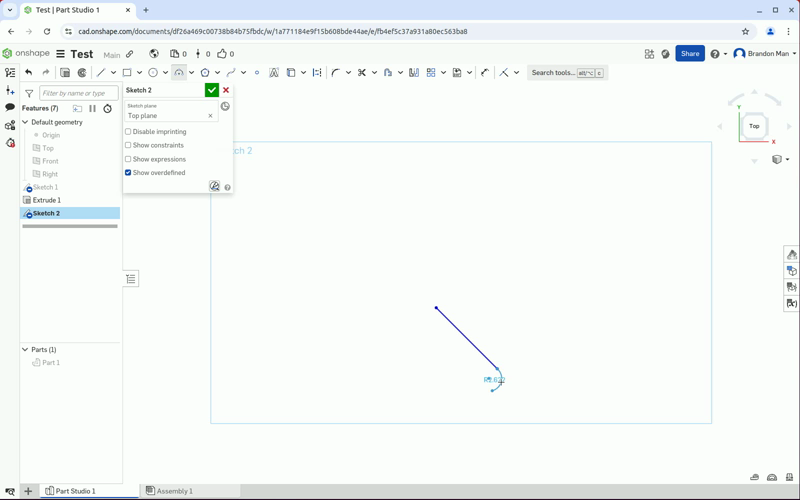
mouse_move(492, 390)
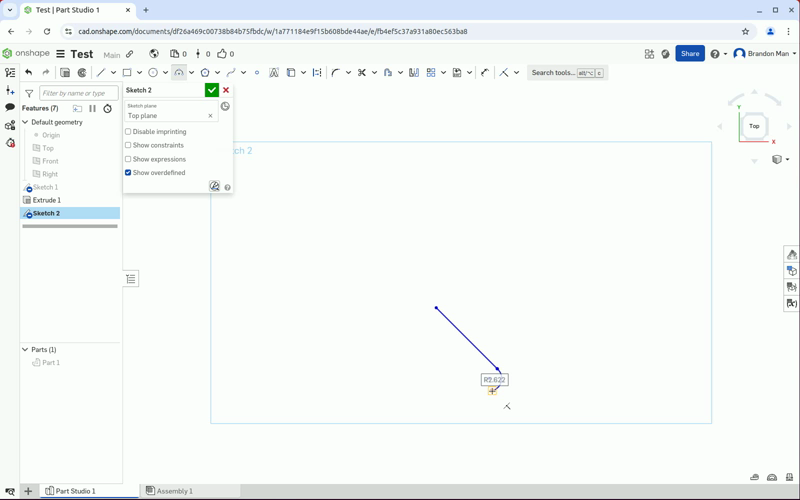
click(492, 390)
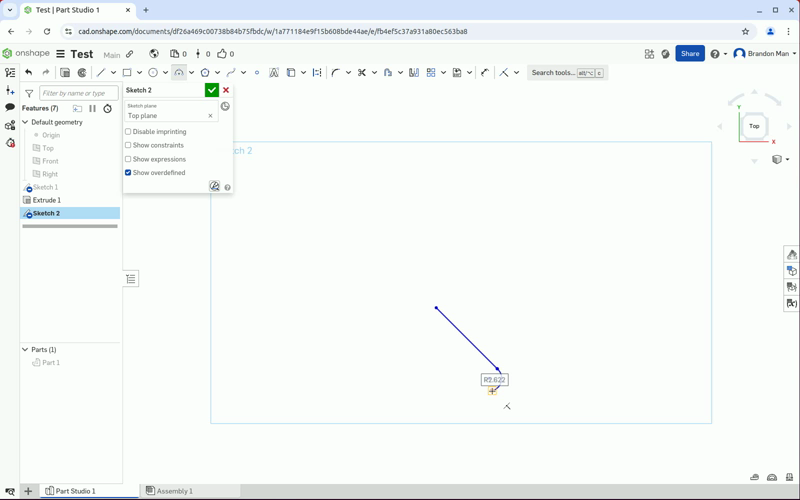
key_down(shift)
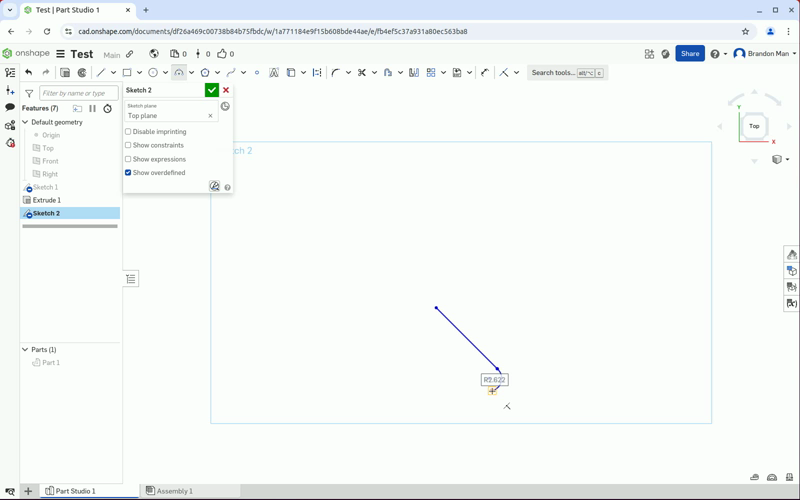
mouse_move(568, 314)
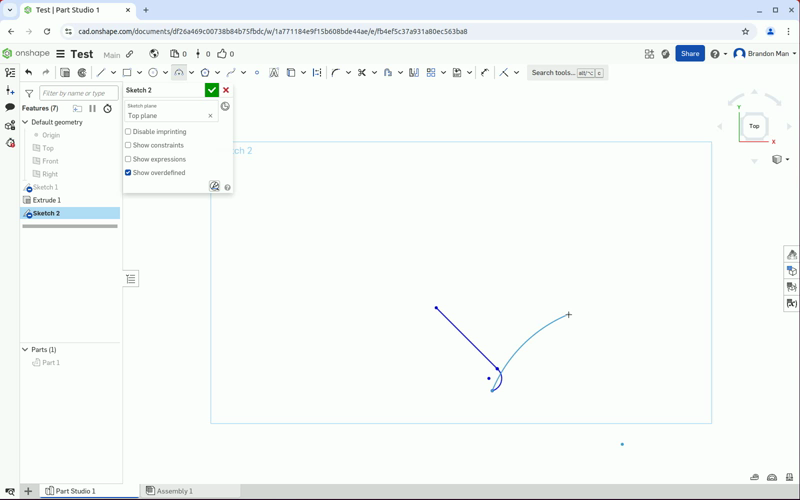
click(568, 314)
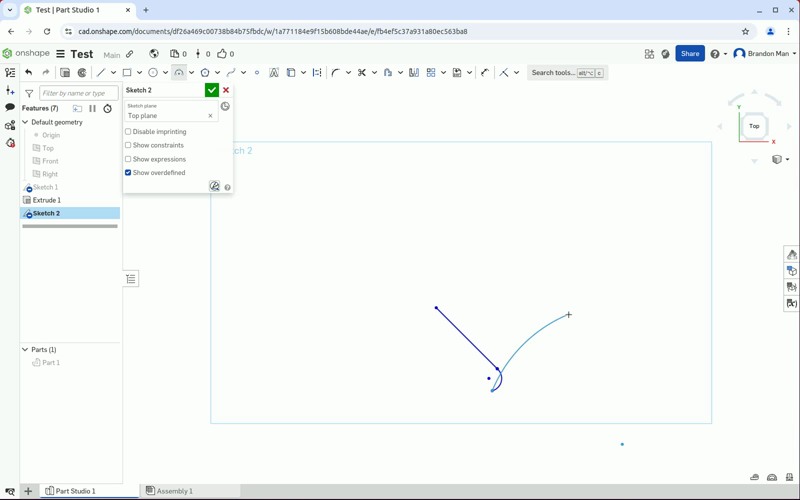
mouse_move(540, 362)
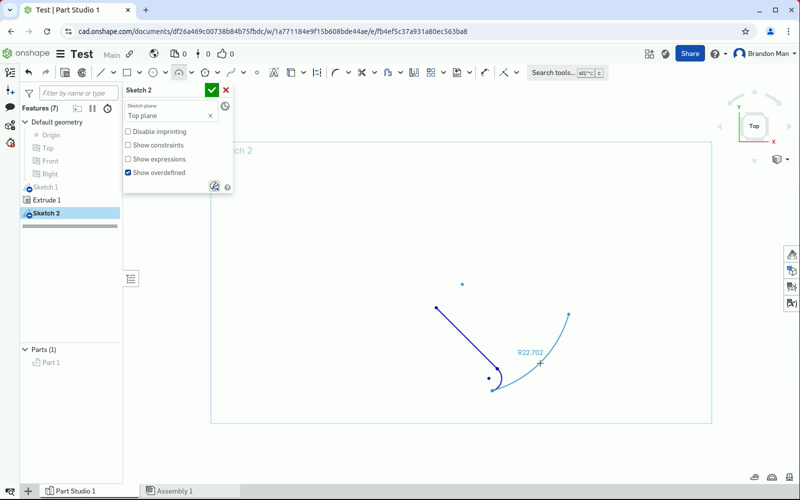
click(540, 362)
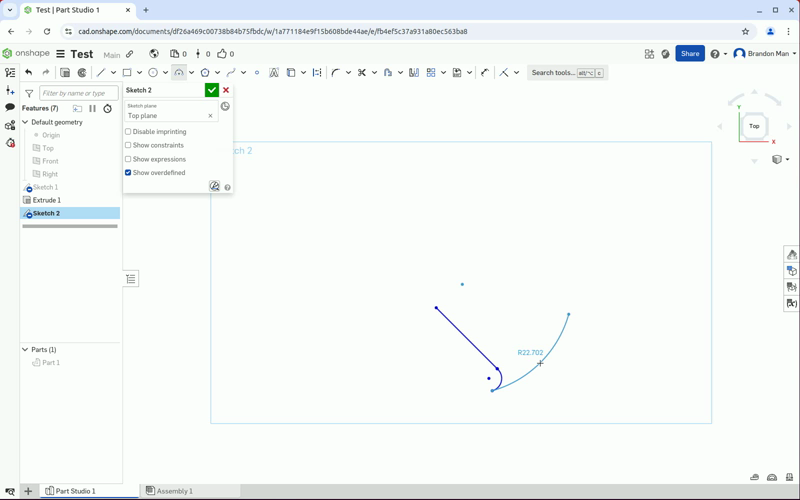
key_up(shift)
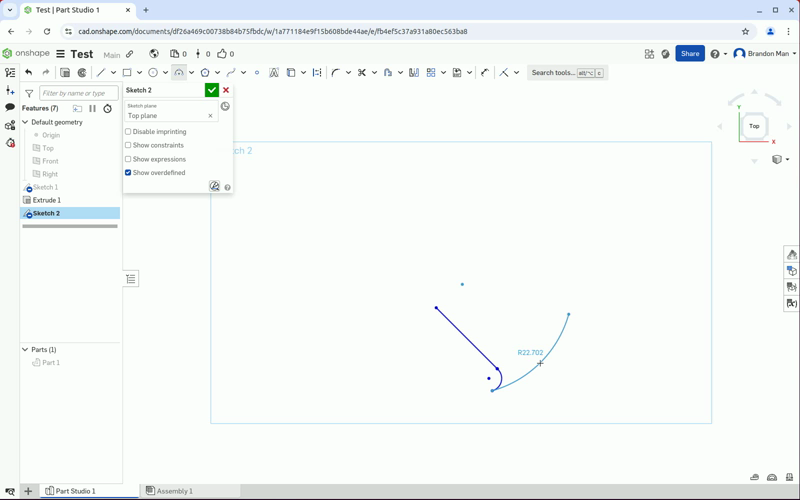
mouse_move(568, 314)
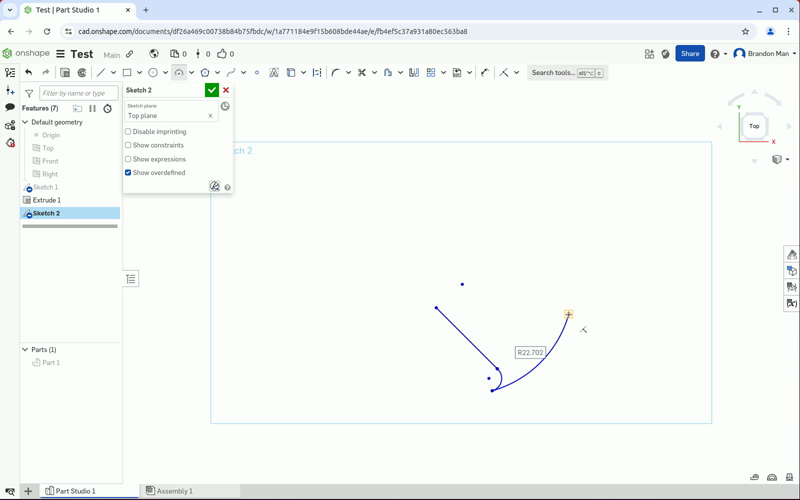
click(568, 314)
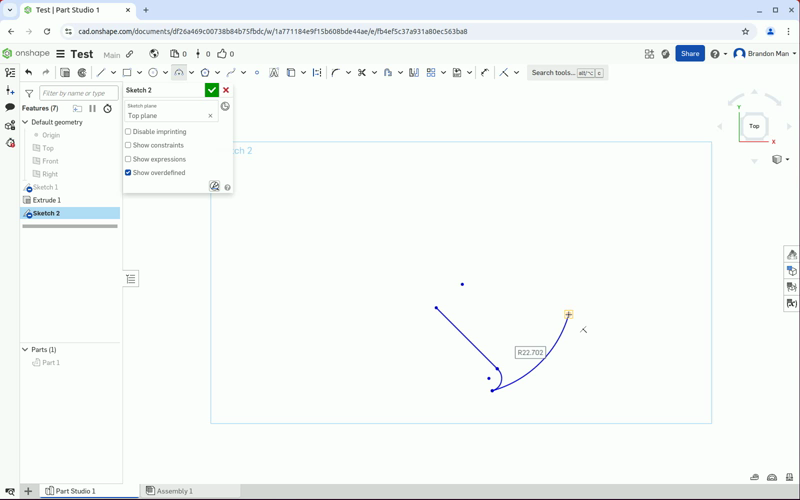
key_down(shift)
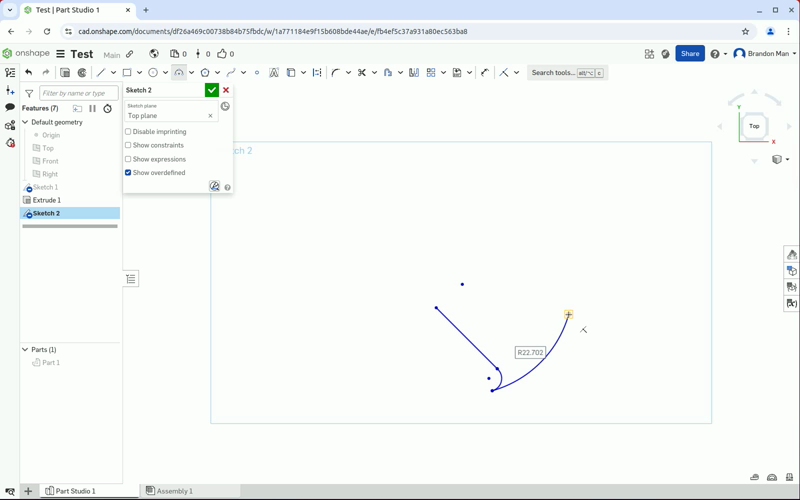
mouse_move(546, 320)
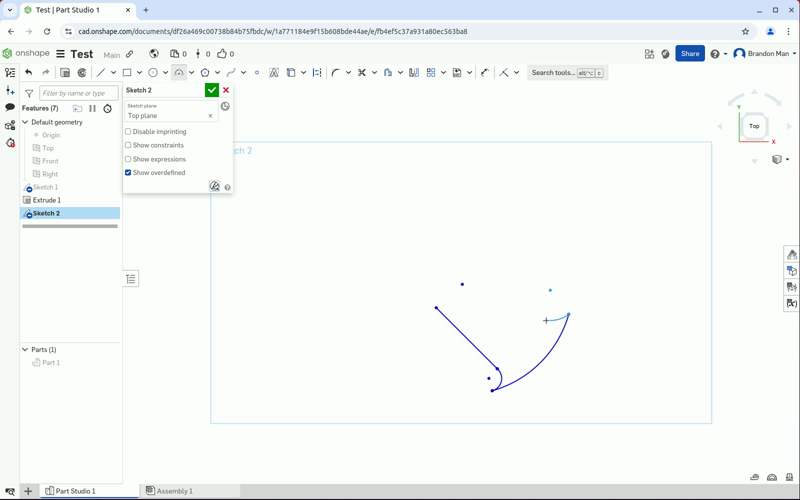
click(546, 320)
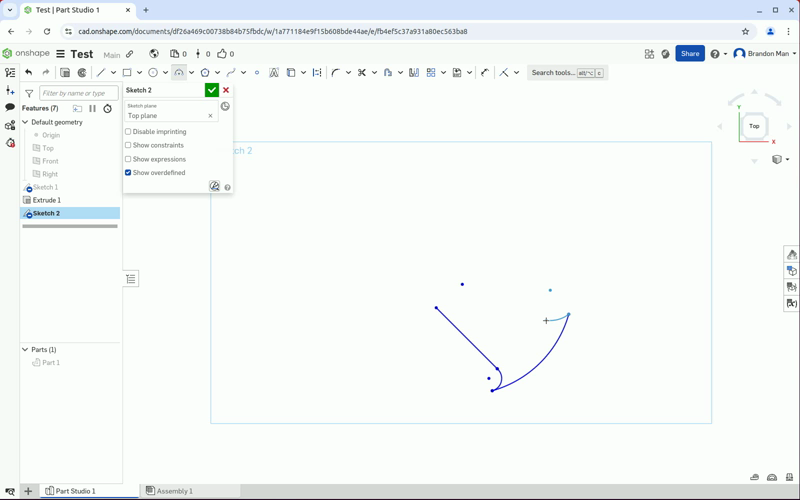
mouse_move(558, 323)
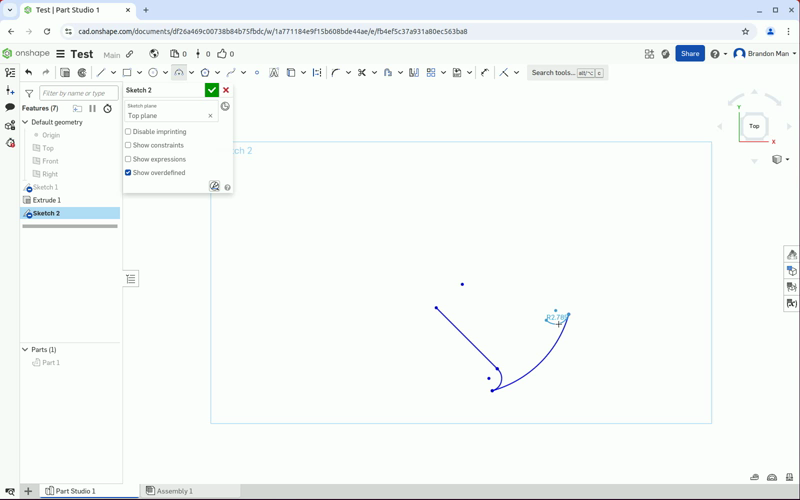
click(558, 323)
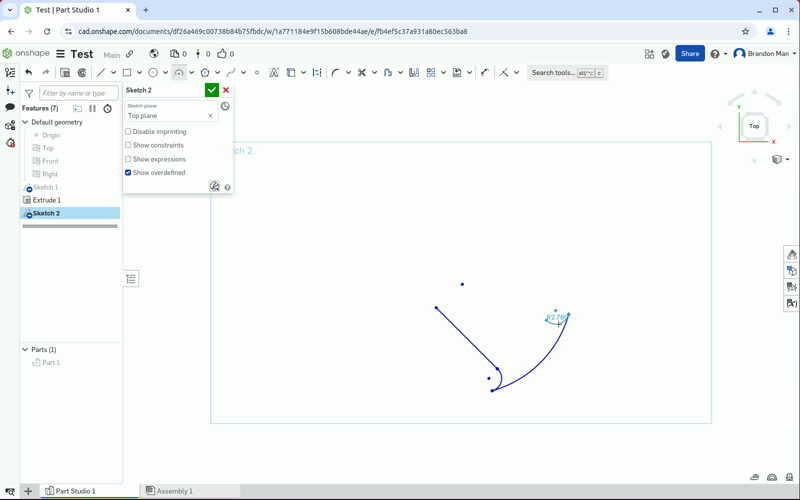
key_up(shift)
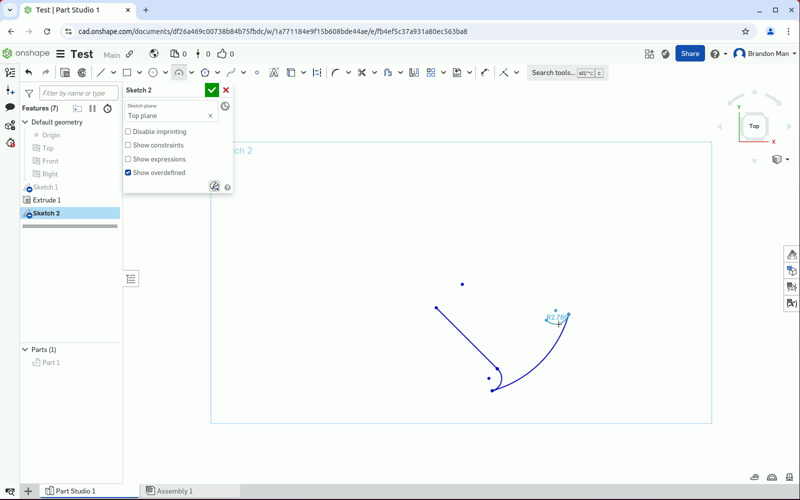
key(esc)
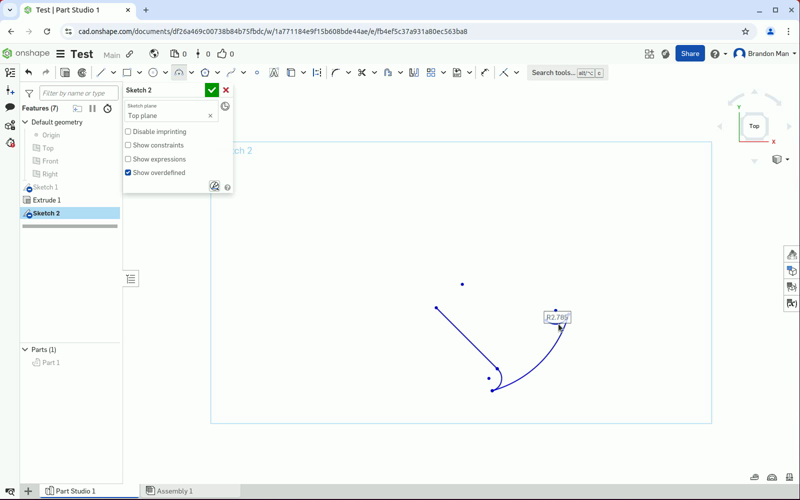
key(l)
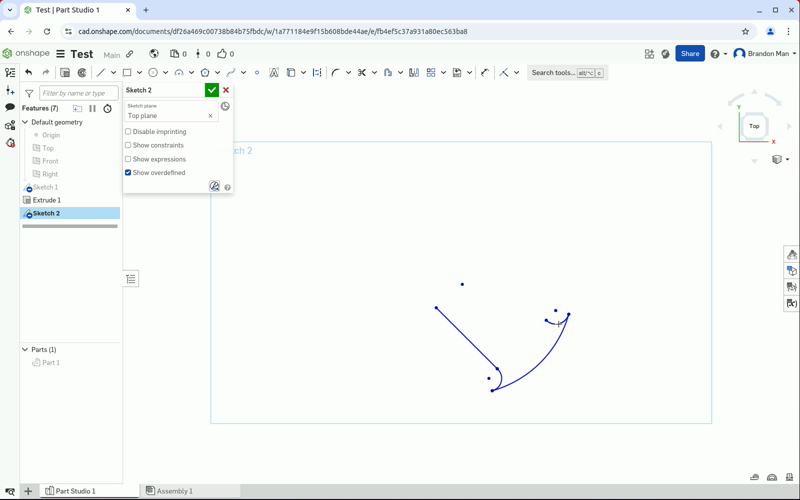
mouse_move(546, 320)
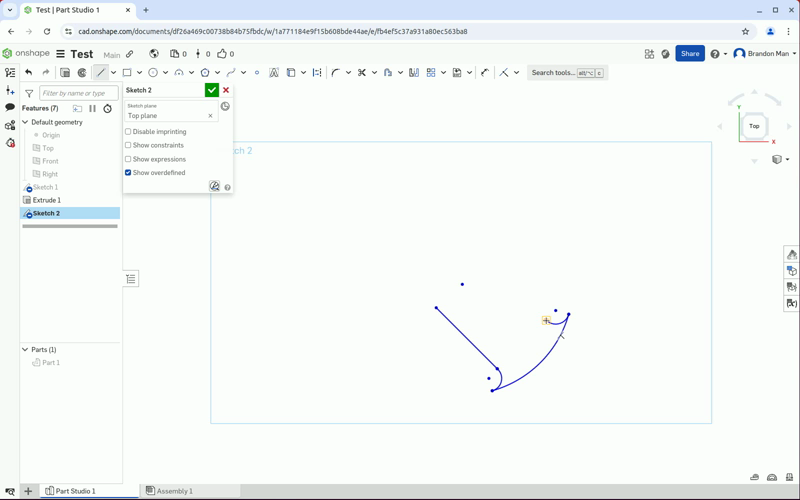
click(546, 320)
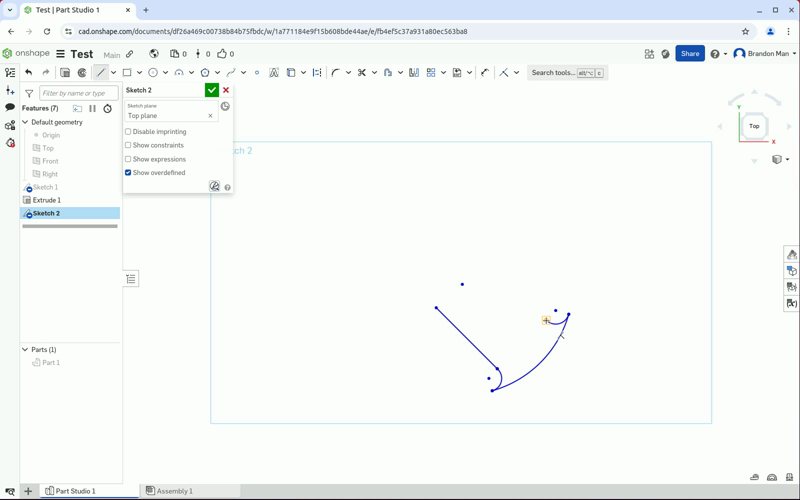
key_down(shift)
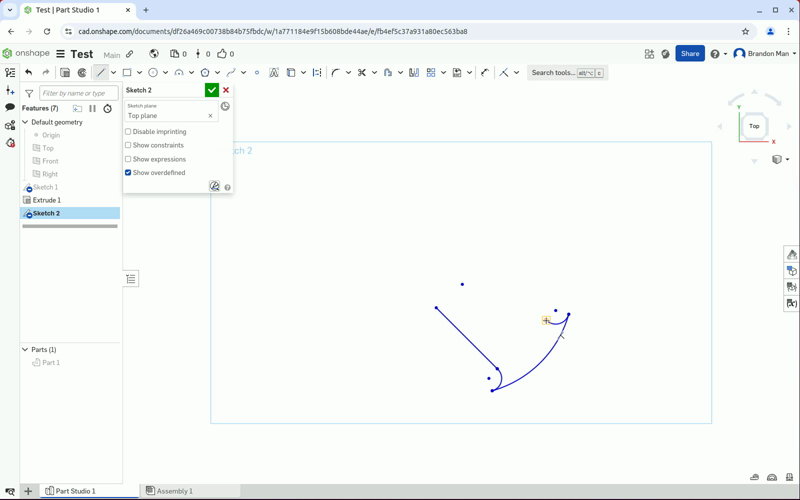
mouse_move(484, 258)
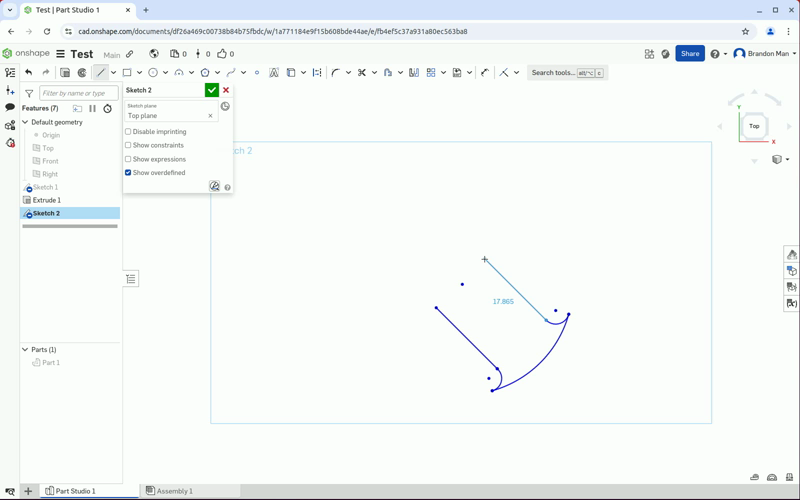
click(484, 258)
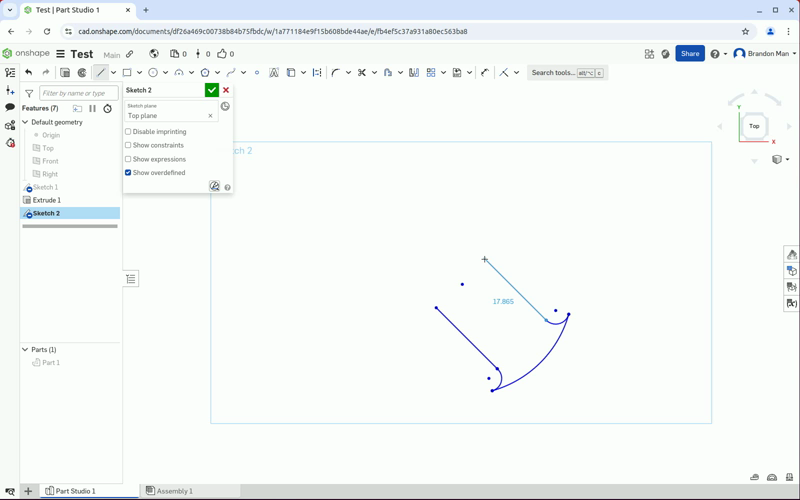
key_up(shift)
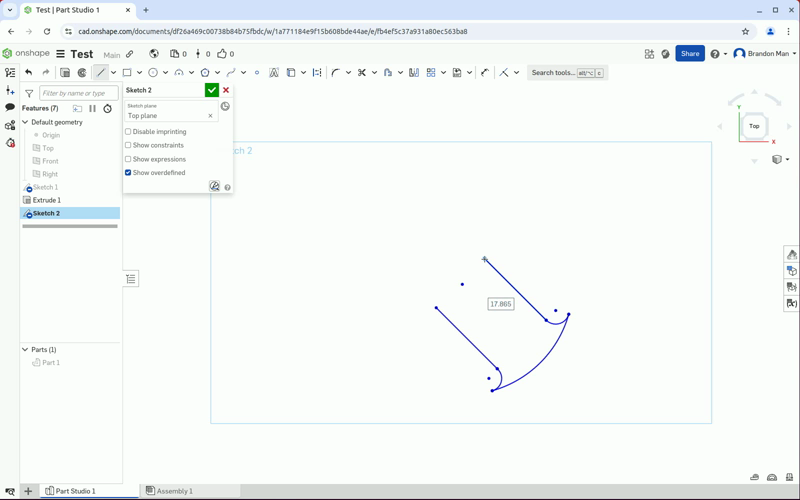
key(esc)
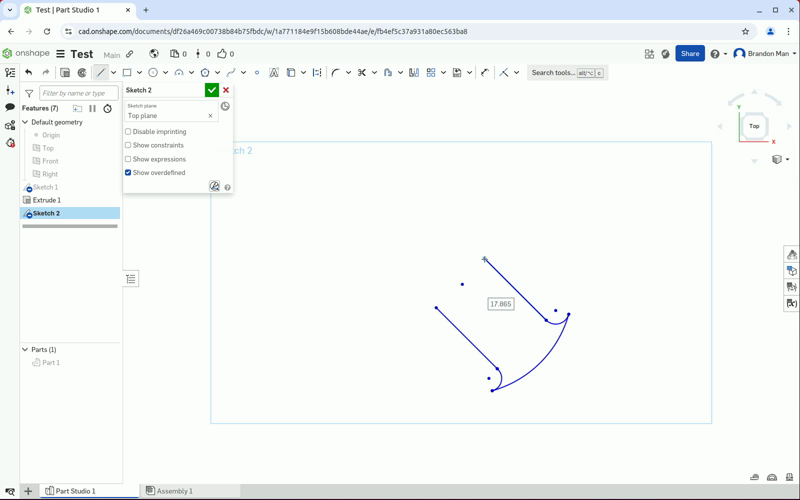
key(a)
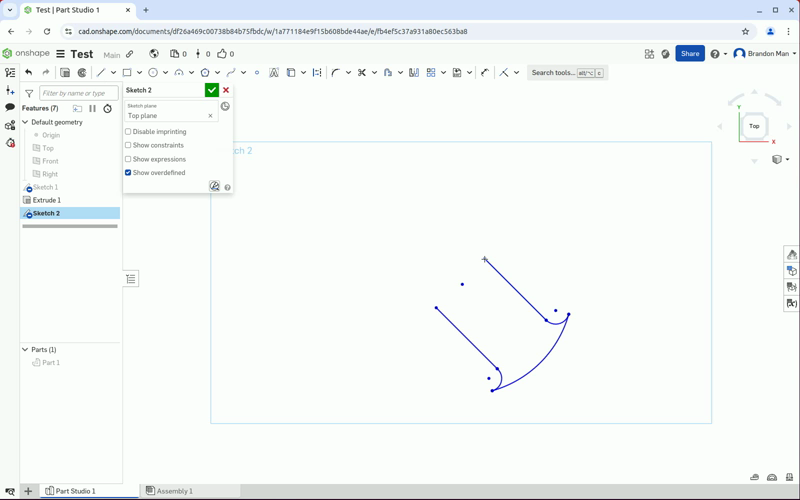
mouse_move(484, 258)
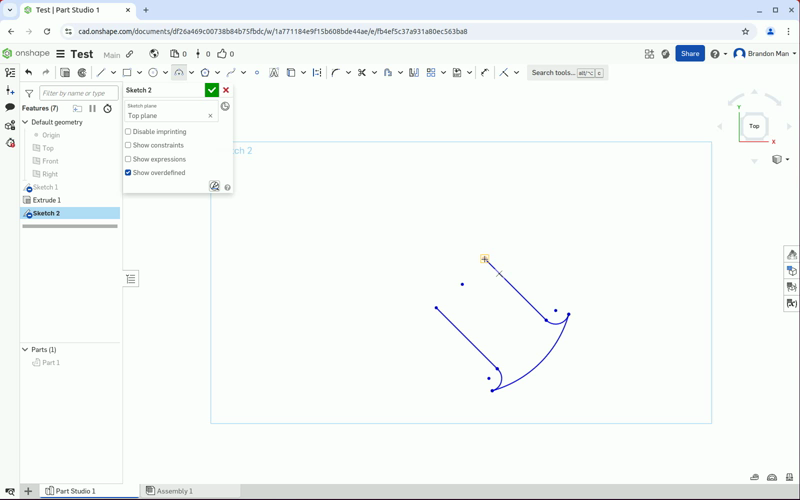
click(484, 258)
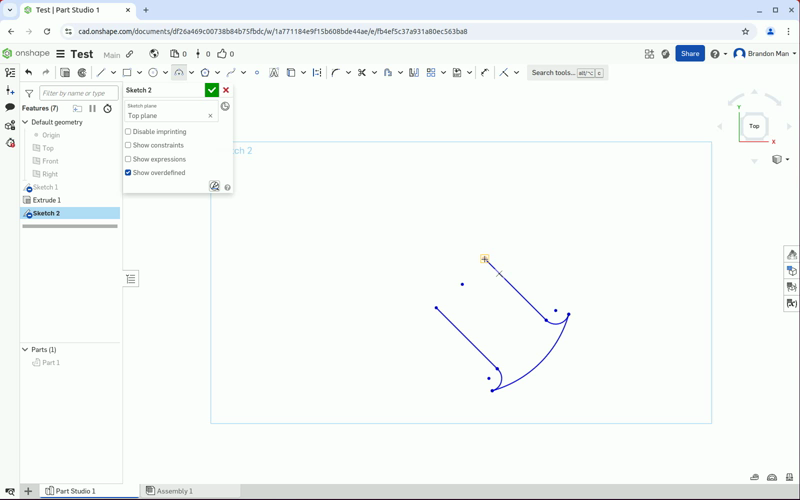
mouse_move(436, 307)
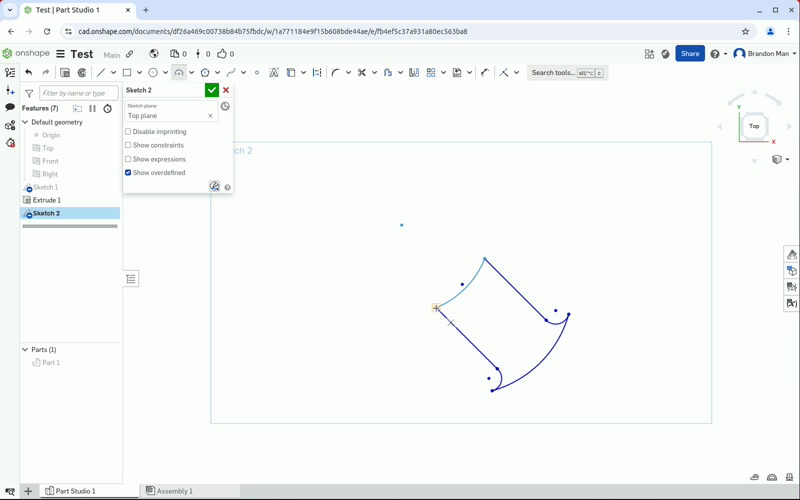
click(436, 307)
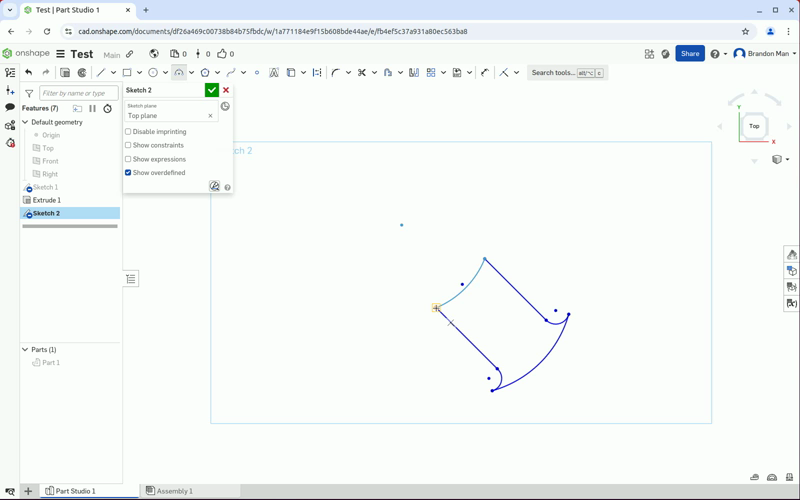
key_down(shift)
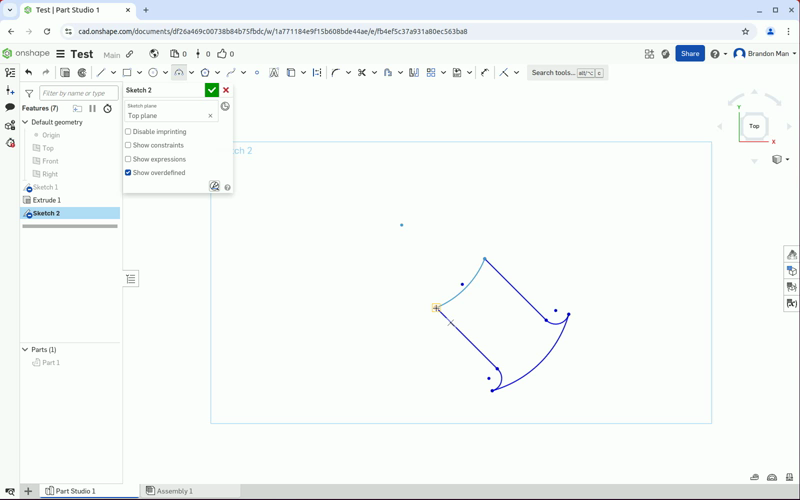
mouse_move(485, 308)
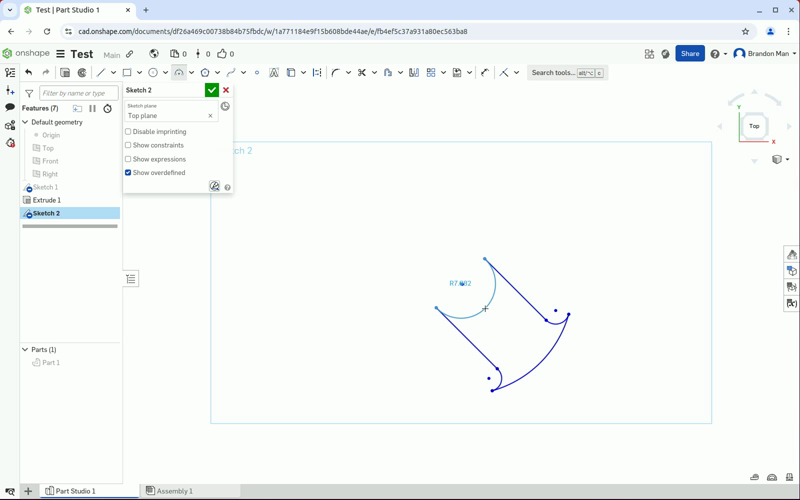
click(485, 308)
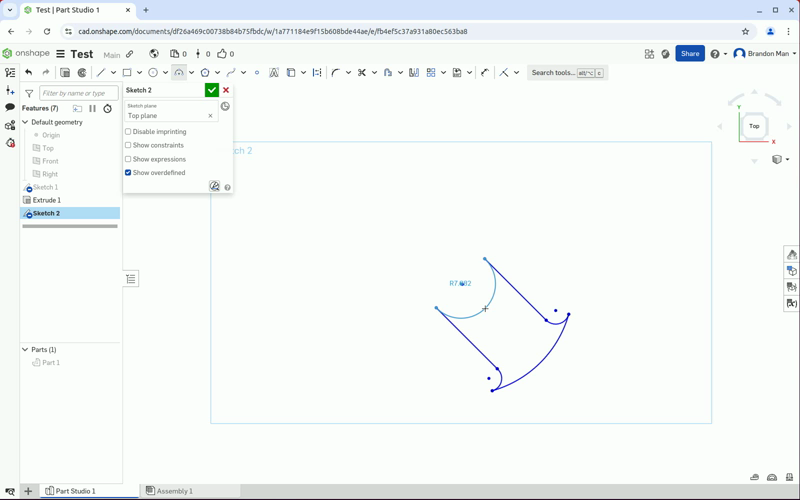
key_up(shift)
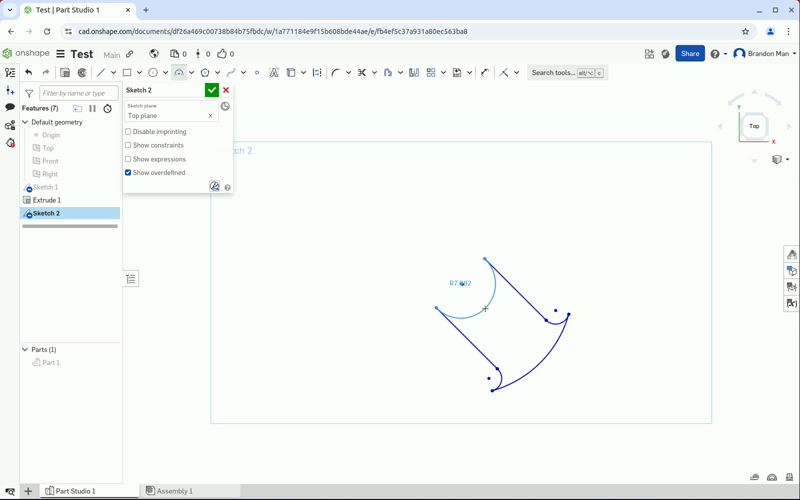
key(esc)
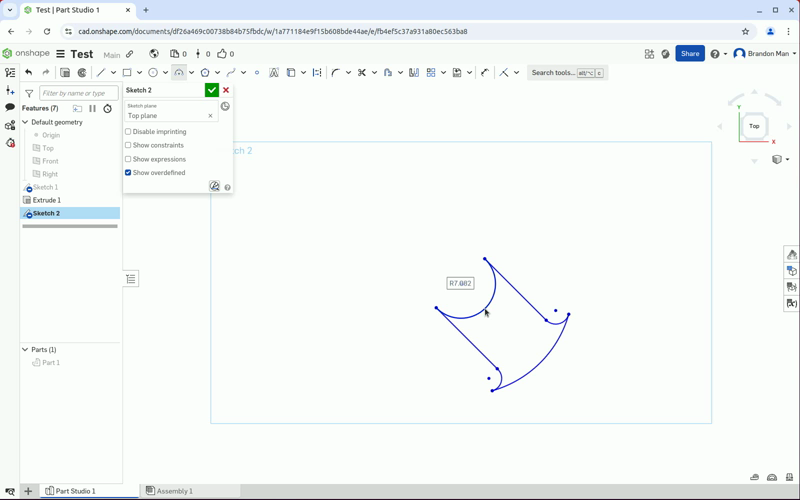
mouse_move(538, 348)
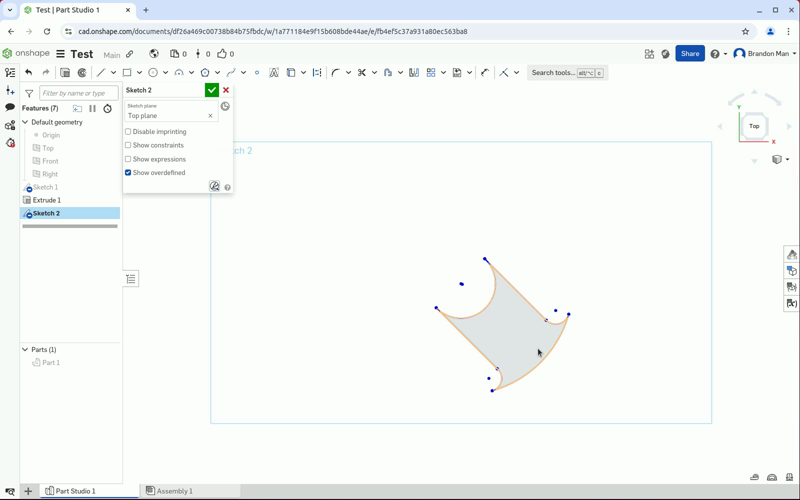
scroll(6)
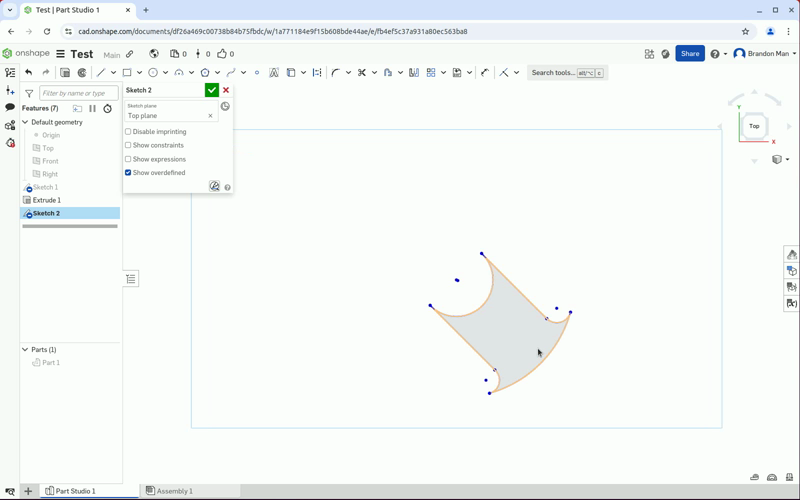
scroll(6)
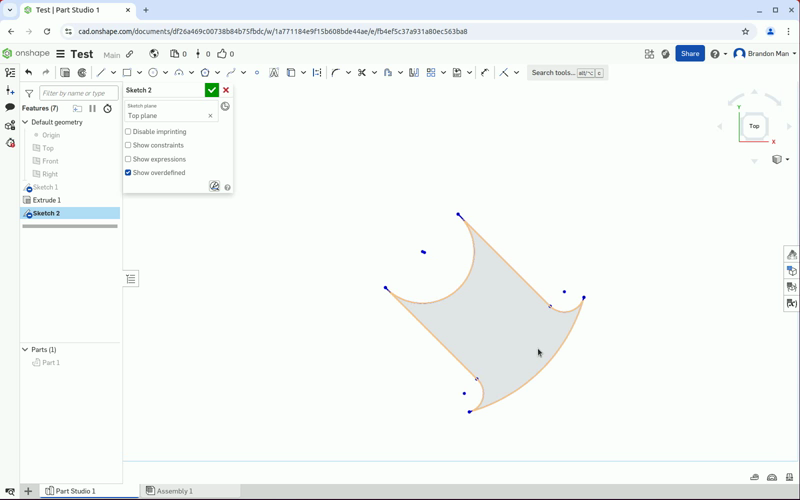
scroll(6)
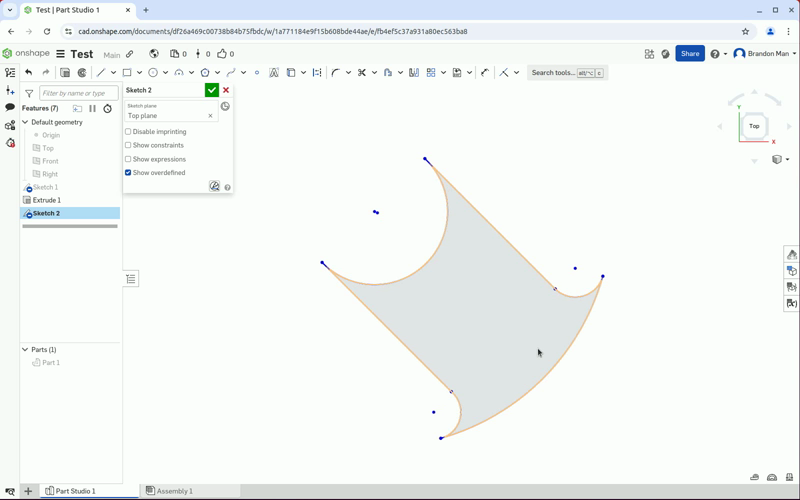
scroll(6)
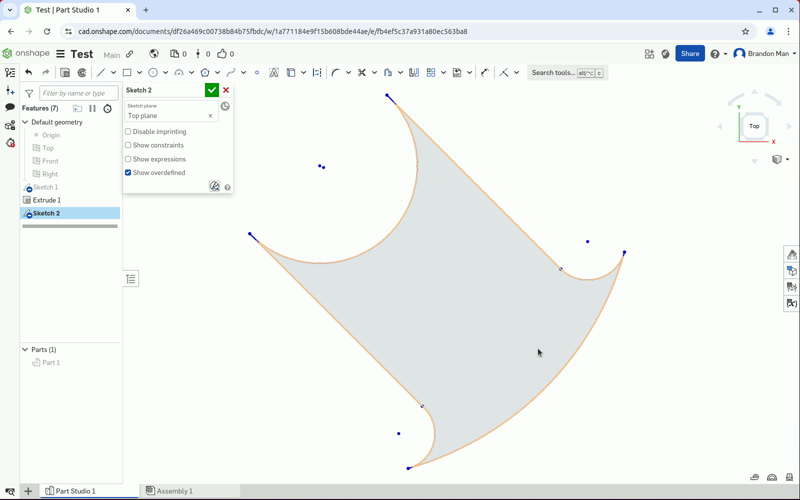
scroll(6)
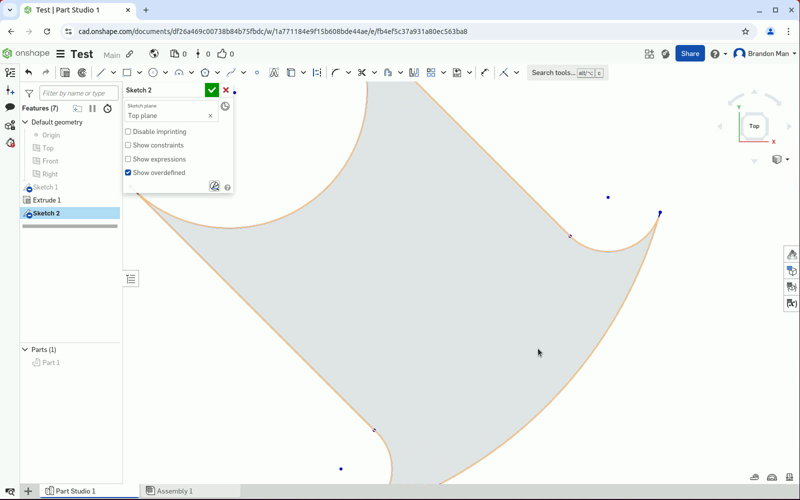
scroll(6)
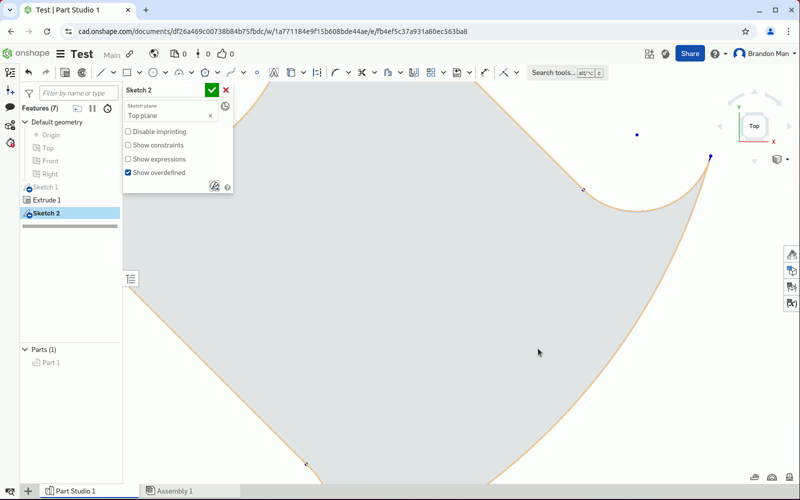
scroll(6)
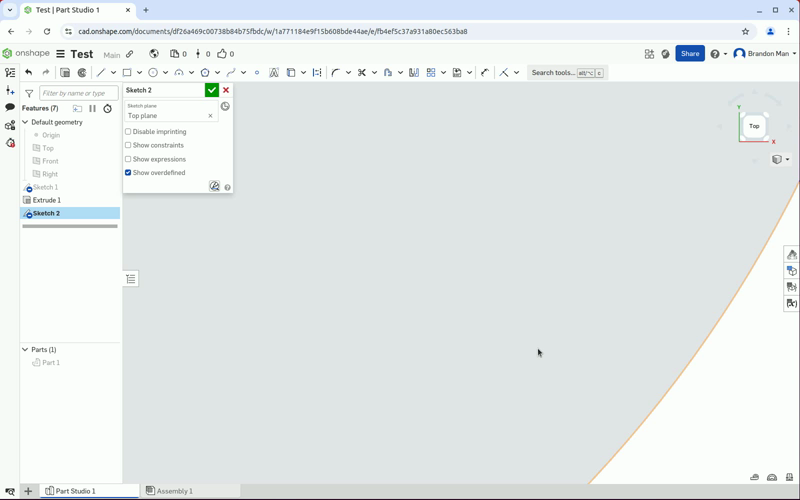
click(538, 348)
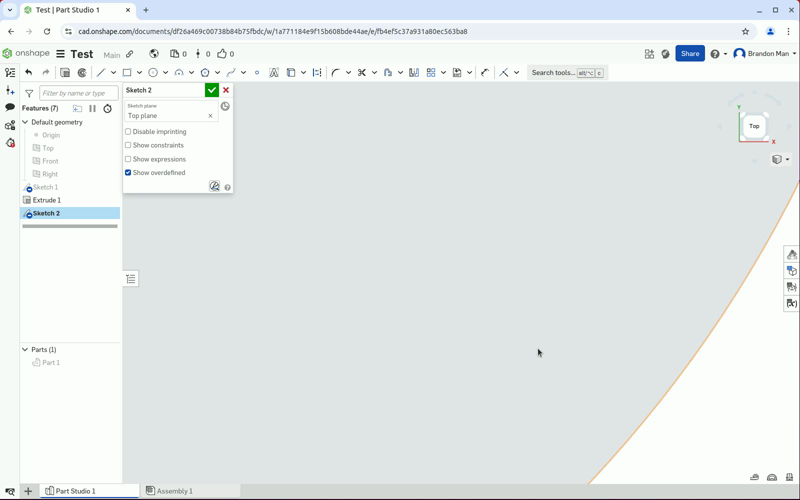
scroll(-6)
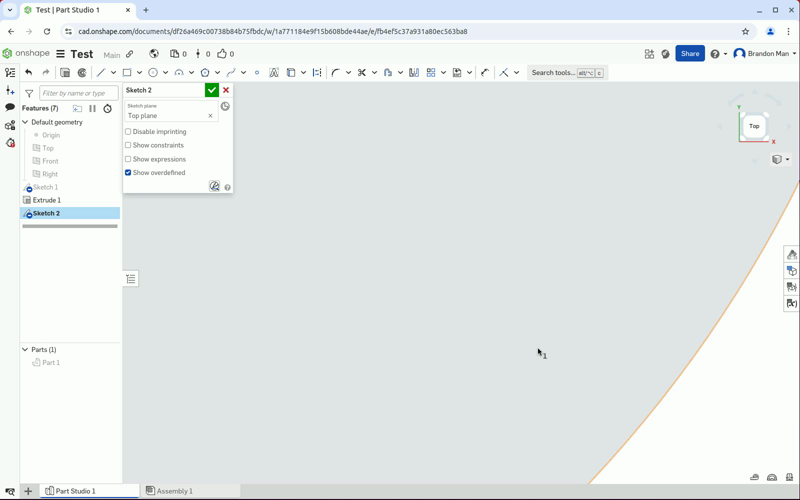
scroll(-6)
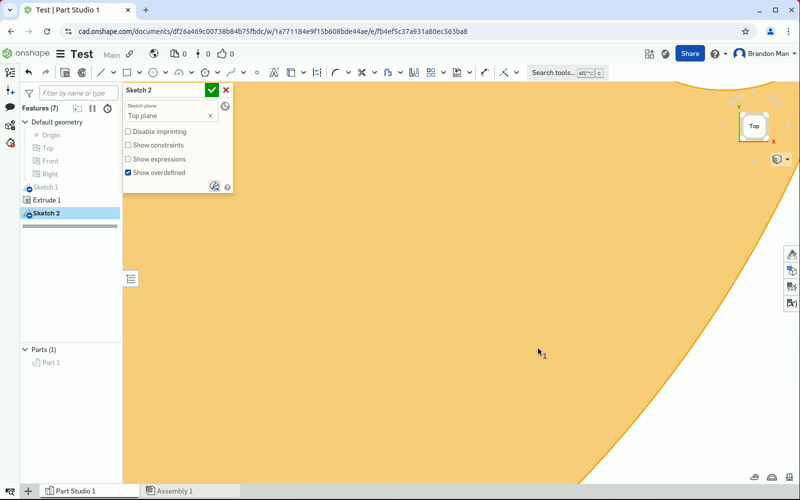
scroll(-6)
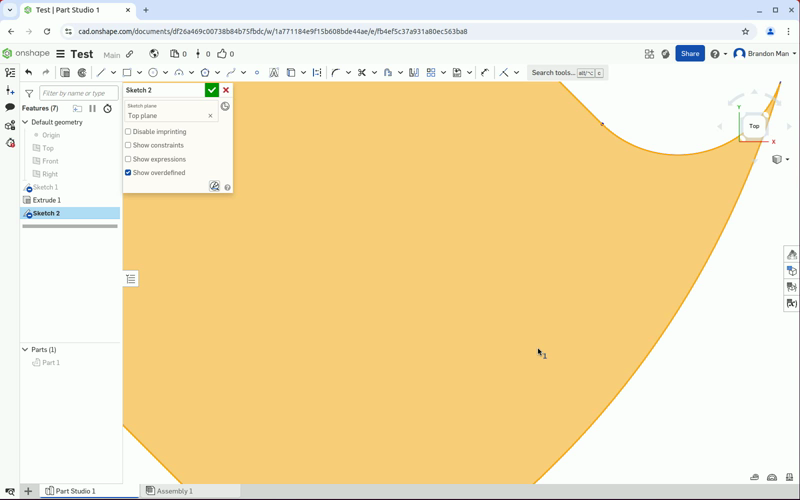
scroll(-6)
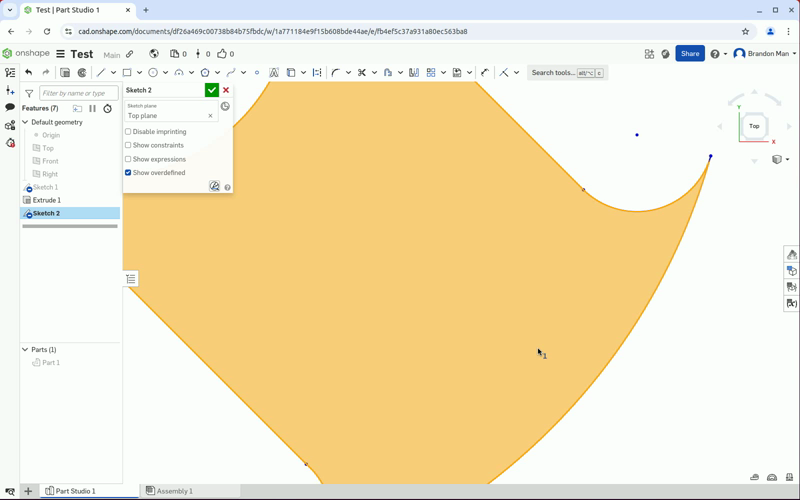
scroll(-6)
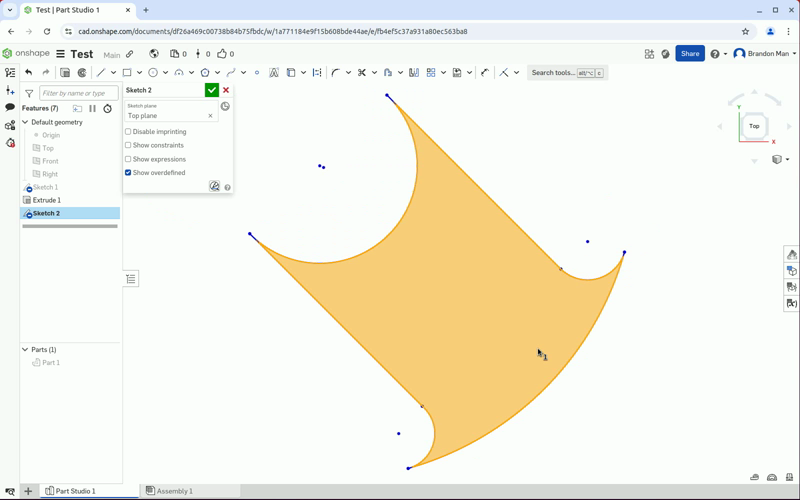
scroll(-6)
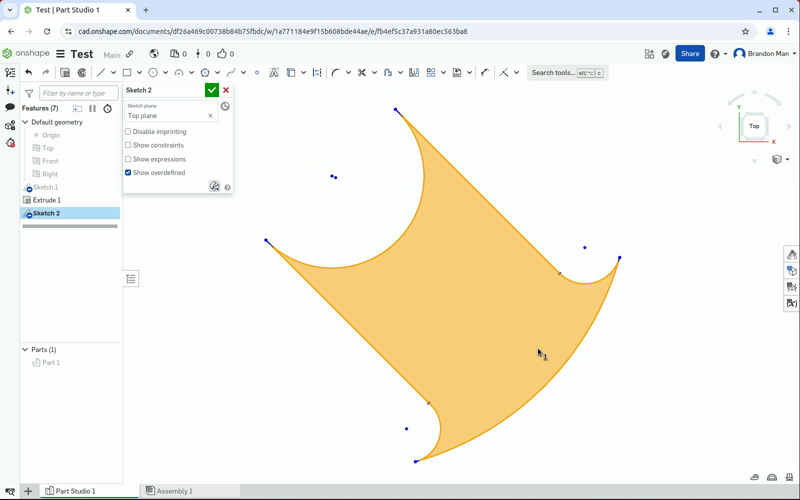
scroll(-6)
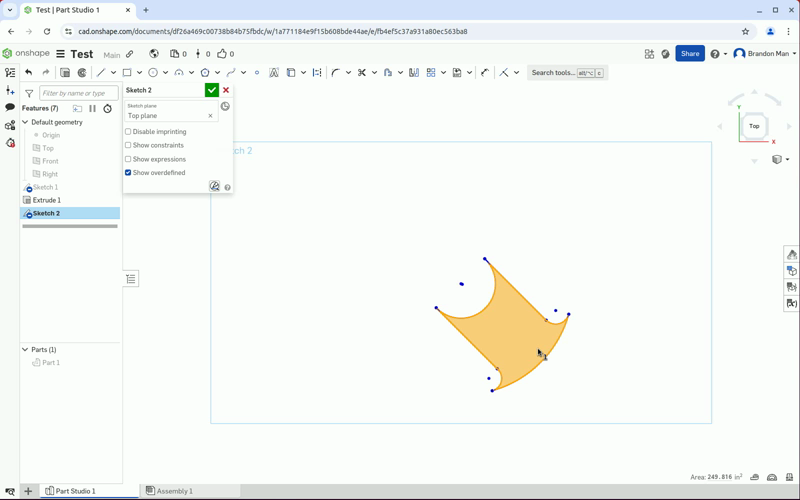
mouse_move(73, 352)
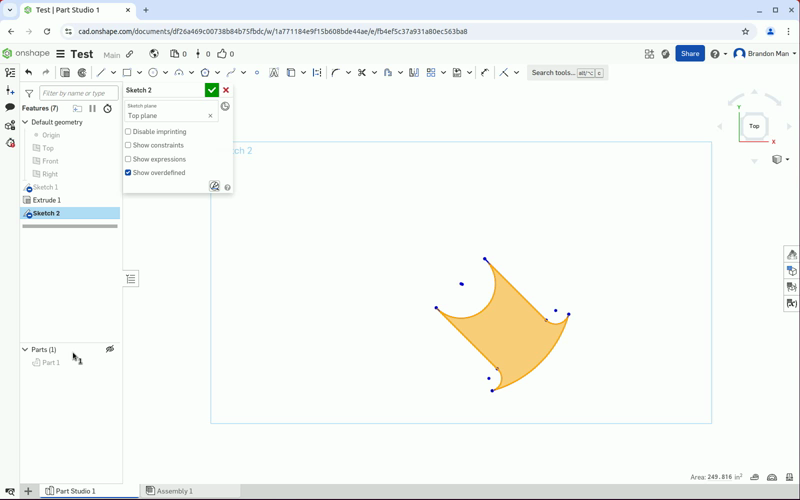
key(shift+y)
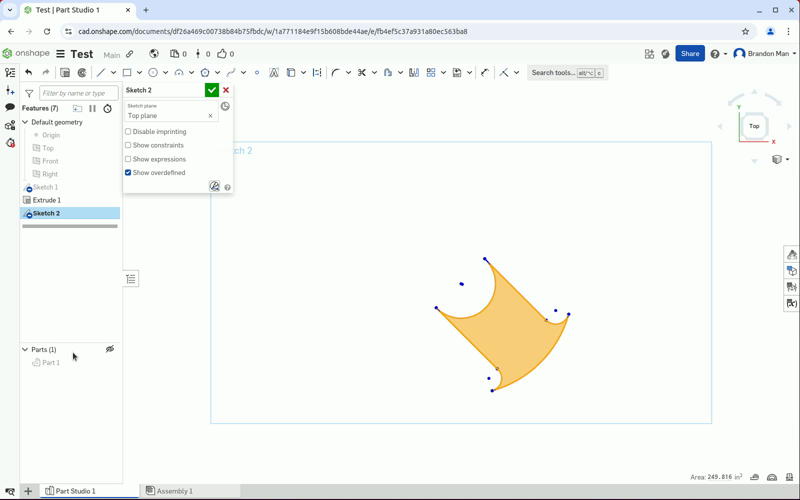
key(shift+e)
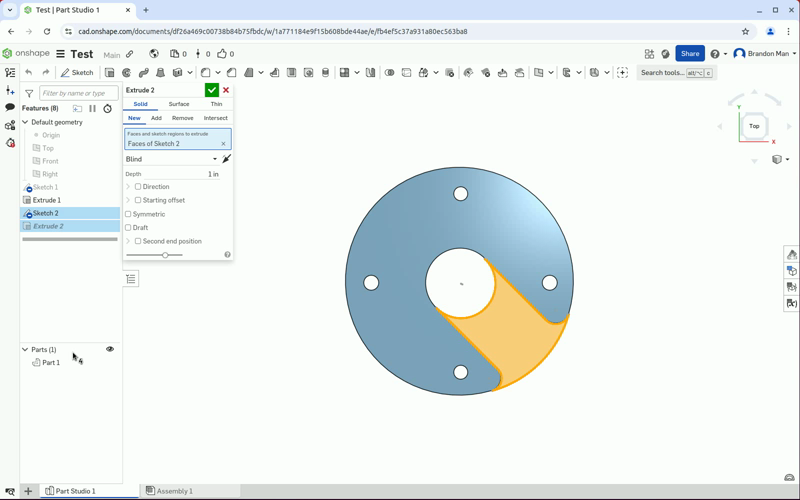
mouse_move(143, 106)
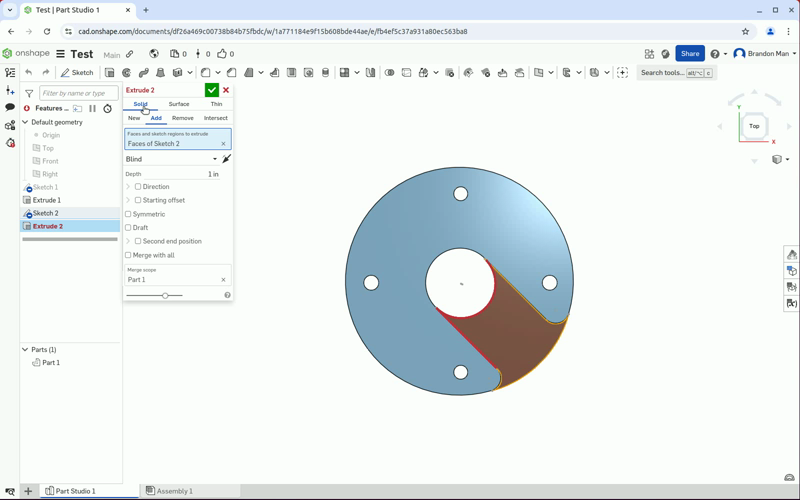
click(143, 106)
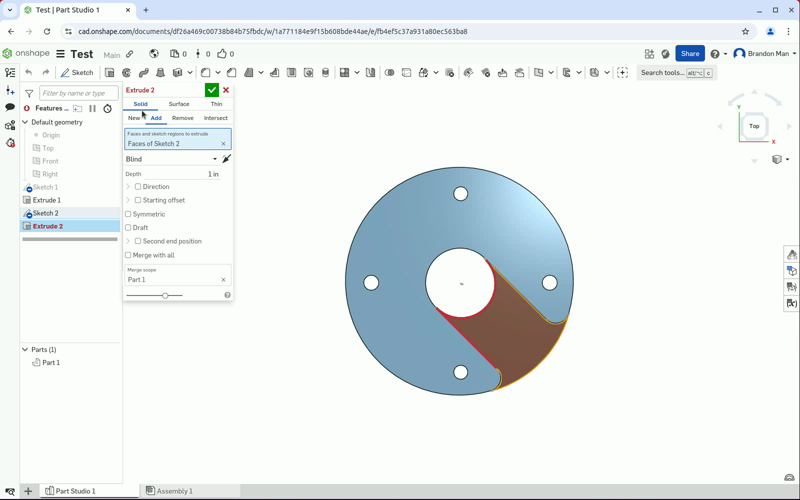
mouse_move(137, 120)
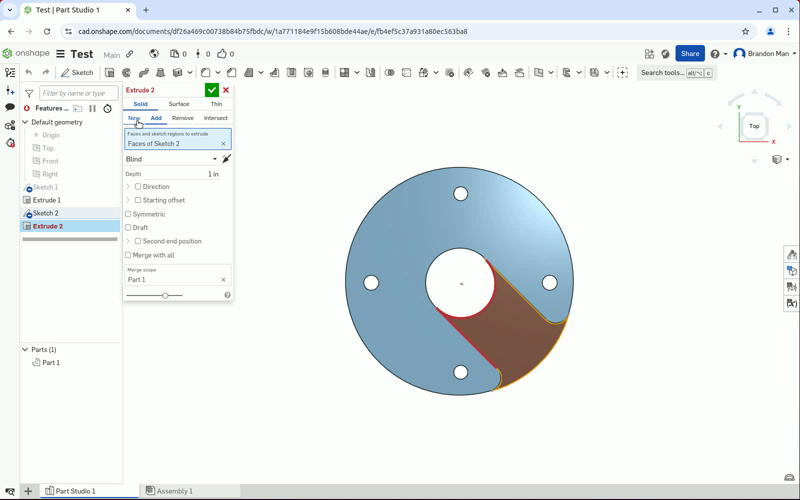
click(137, 120)
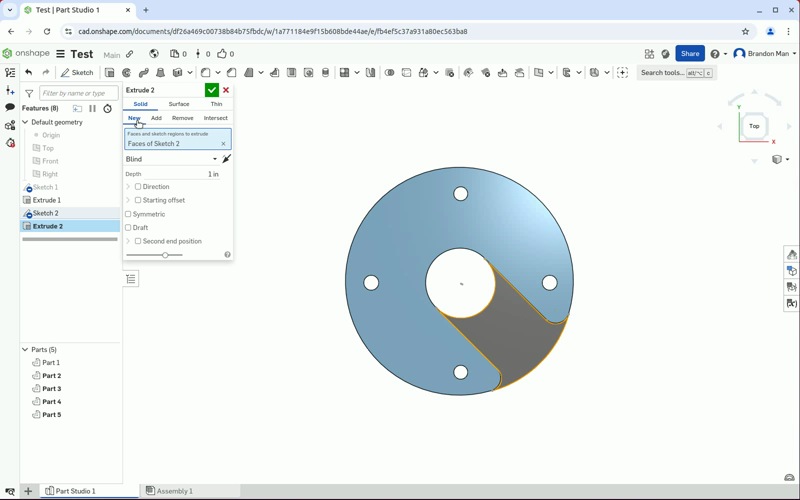
key(tab, 4)
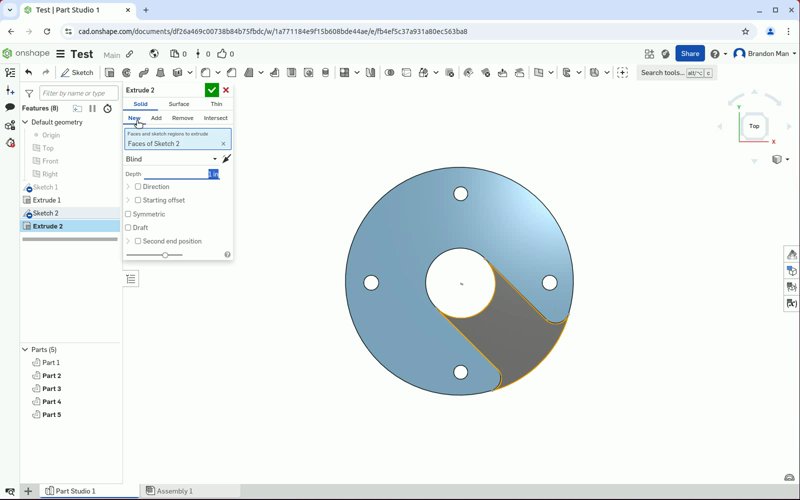
text(2.889)
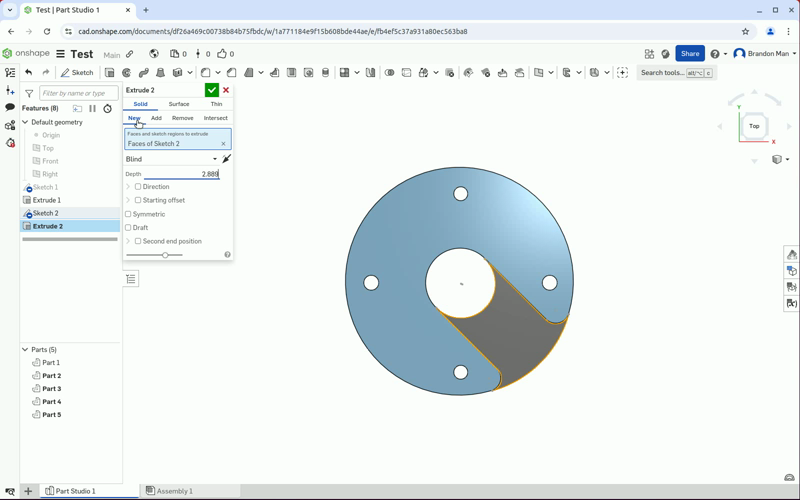
key(enter)
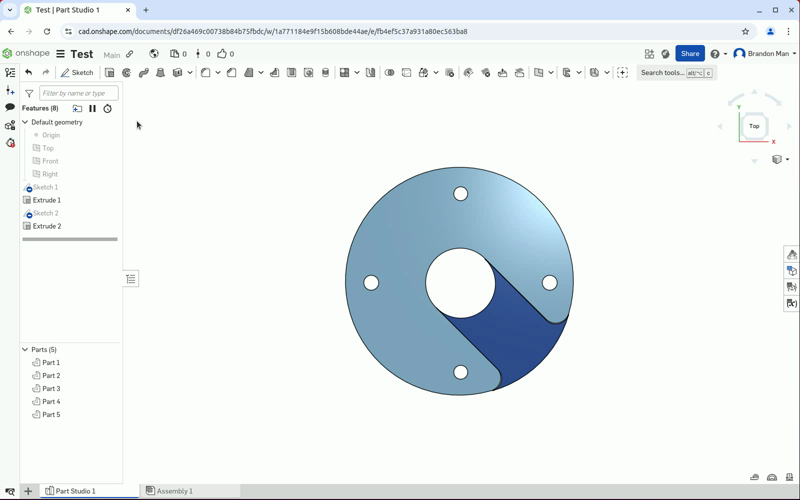
key(shift+h)
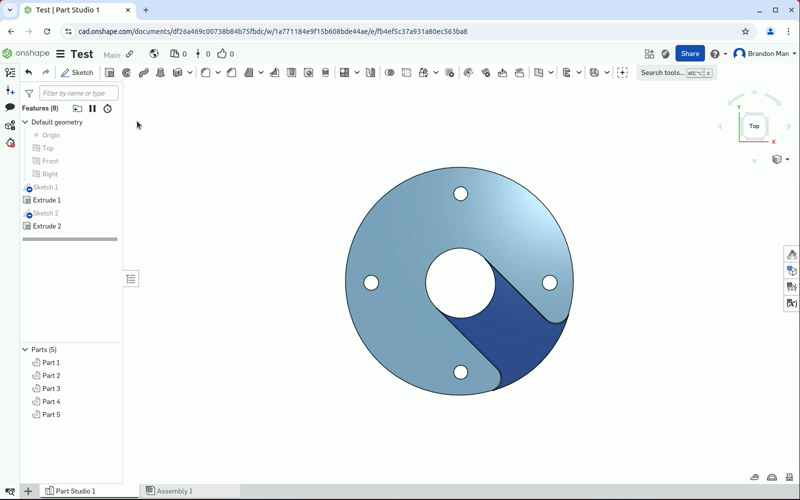
key(shift+h)
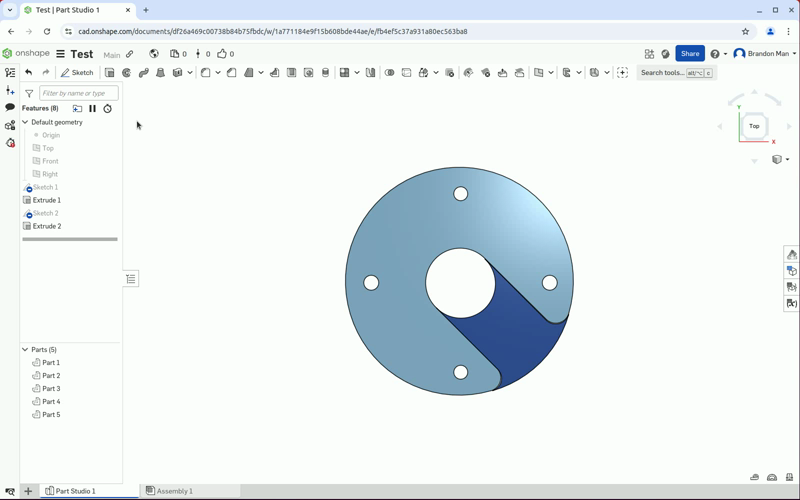
key(shift+7)
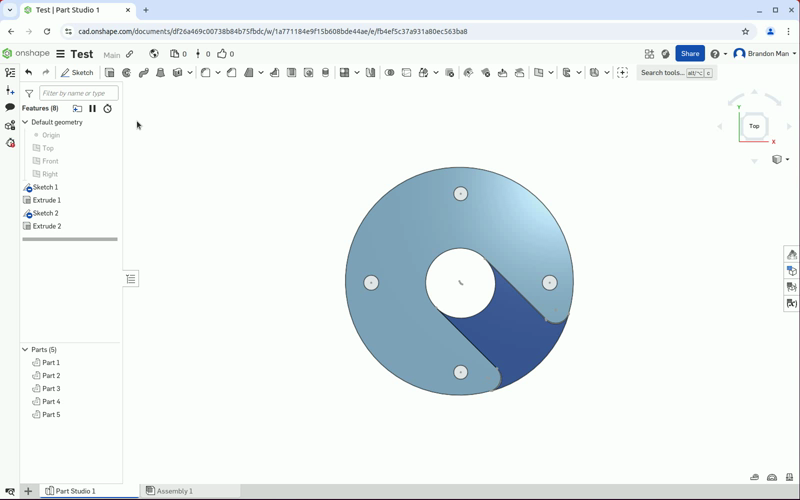
key(up, 3)
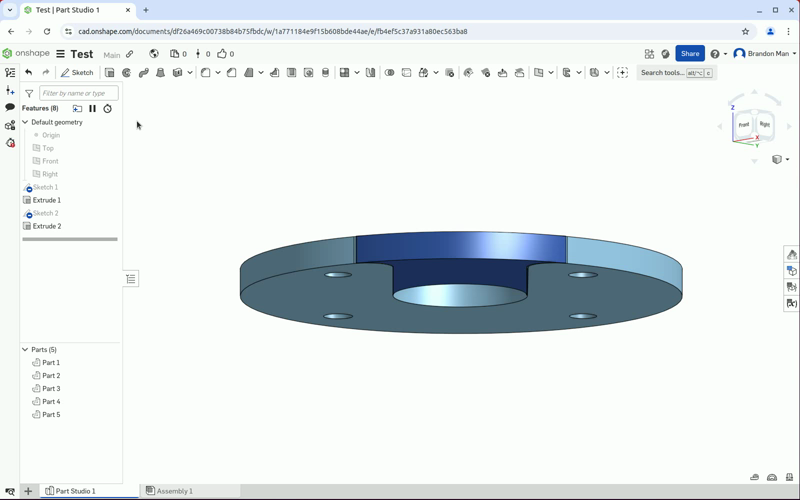
key(left, 3)
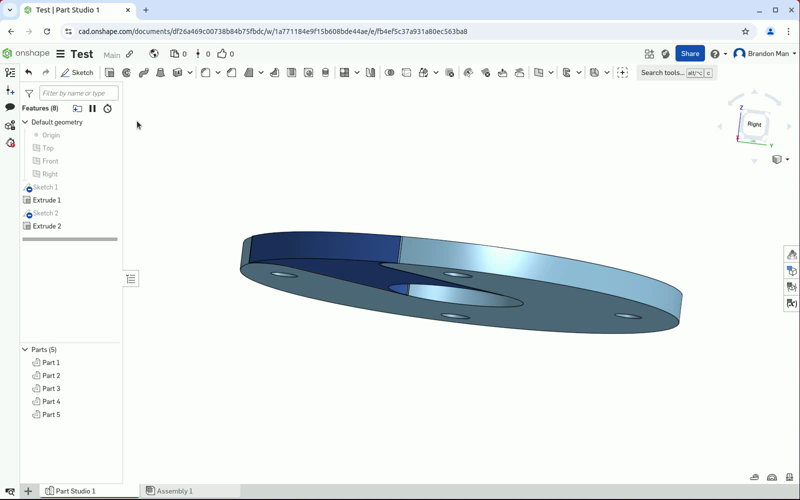
key(right, 3)
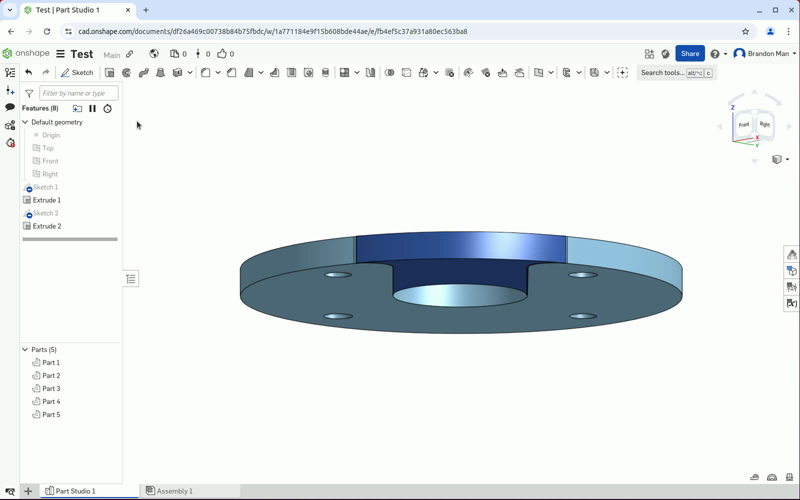
key(down, 3)
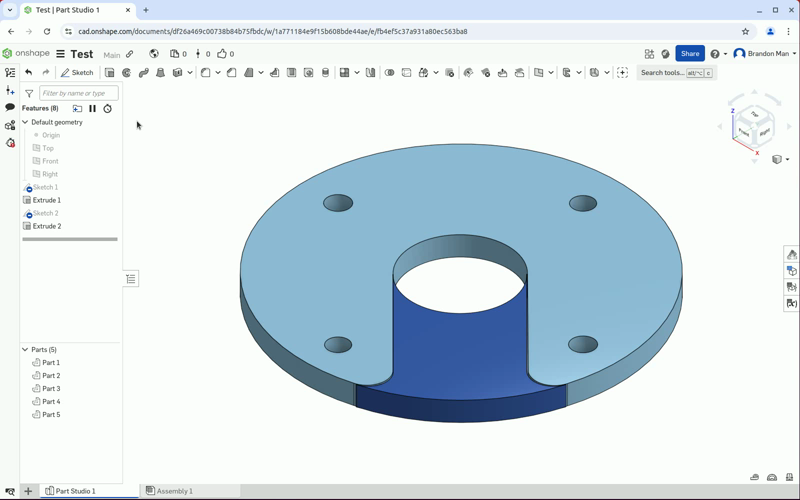
mouse_move(73, 189)
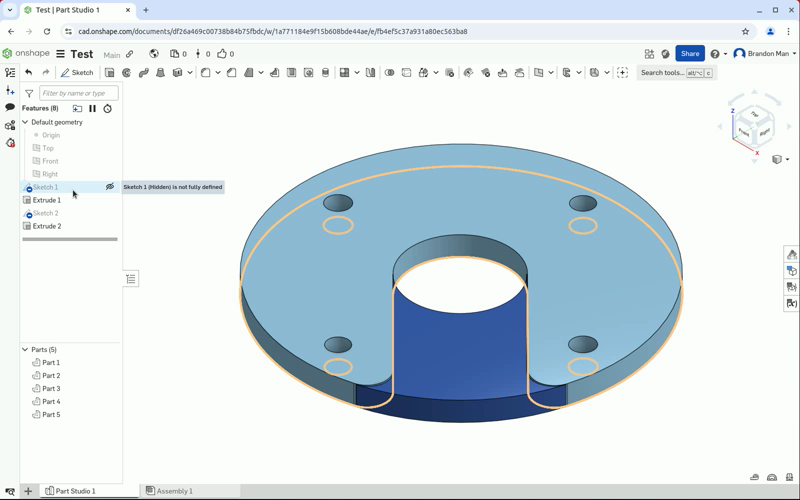
click(73, 189)